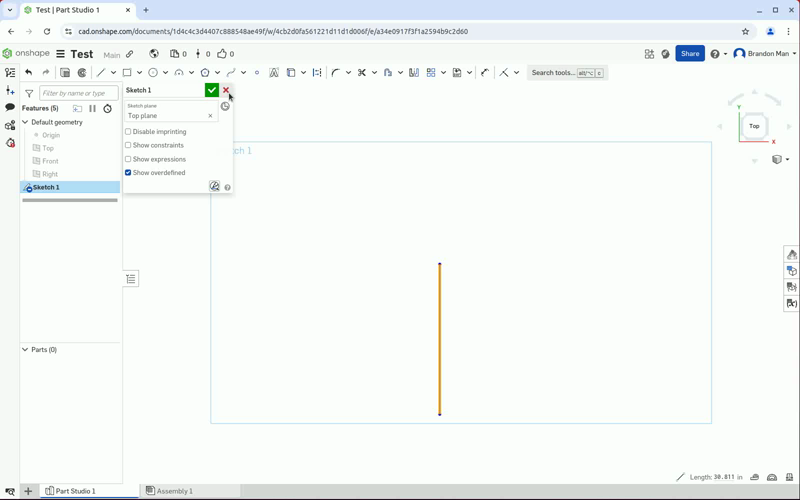
key(shift+h)
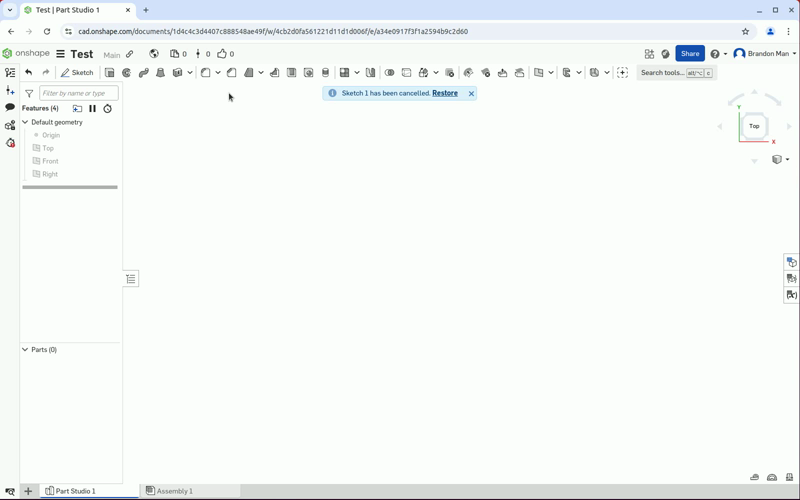
mouse_move(73, 352)
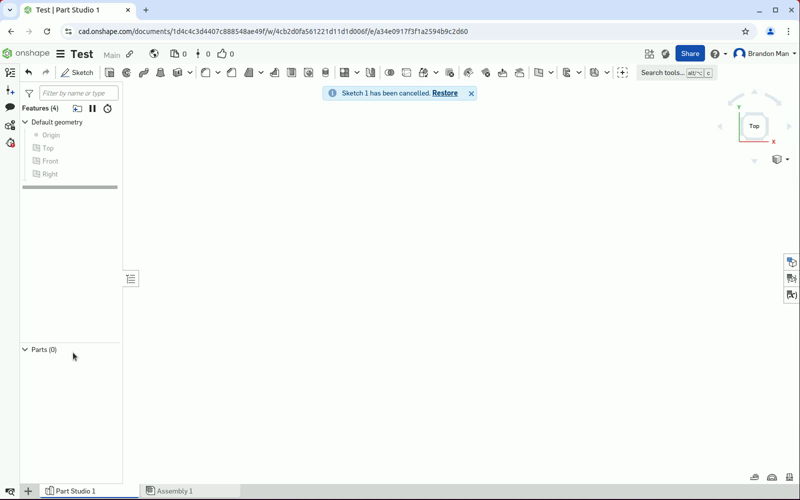
key(y)
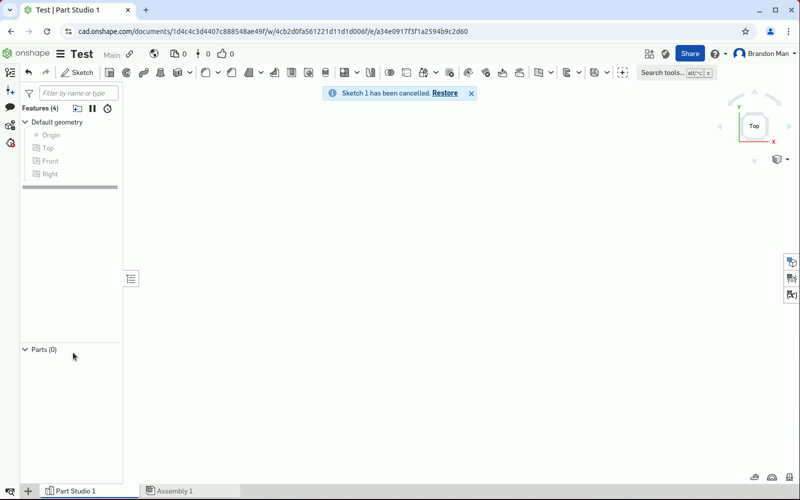
key(shift+p)
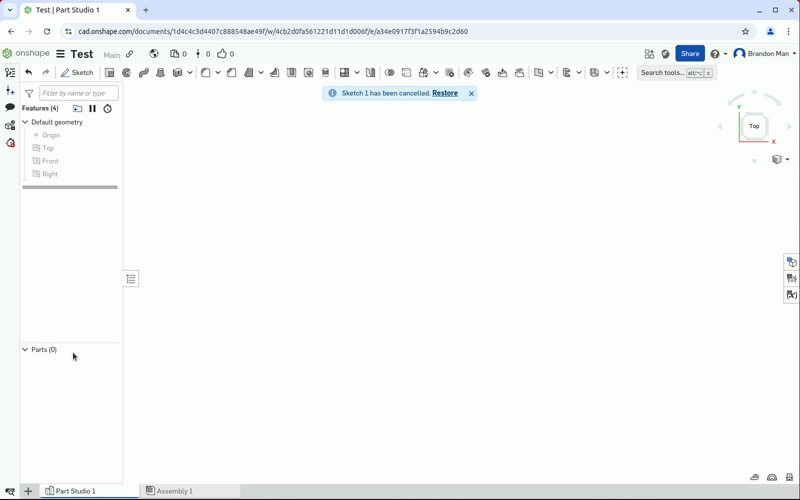
key(space)
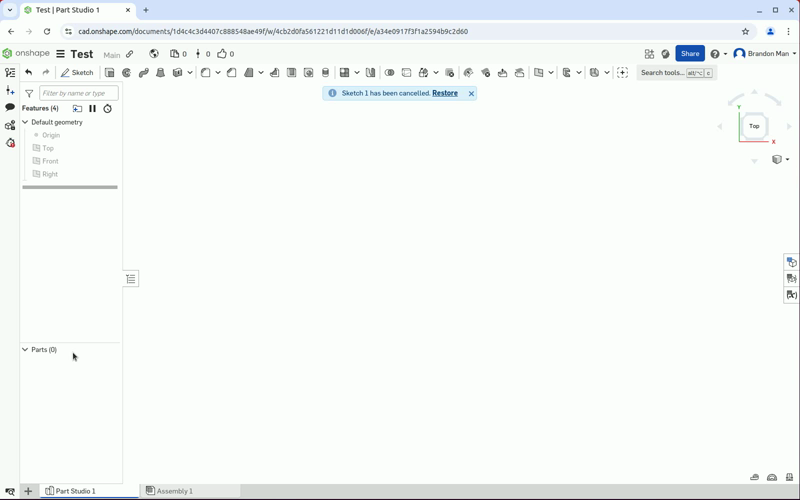
key_down(shift)
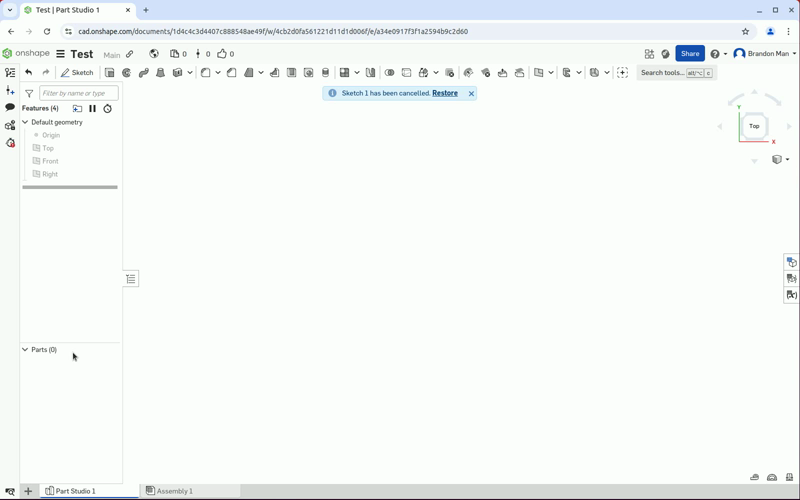
key(up)
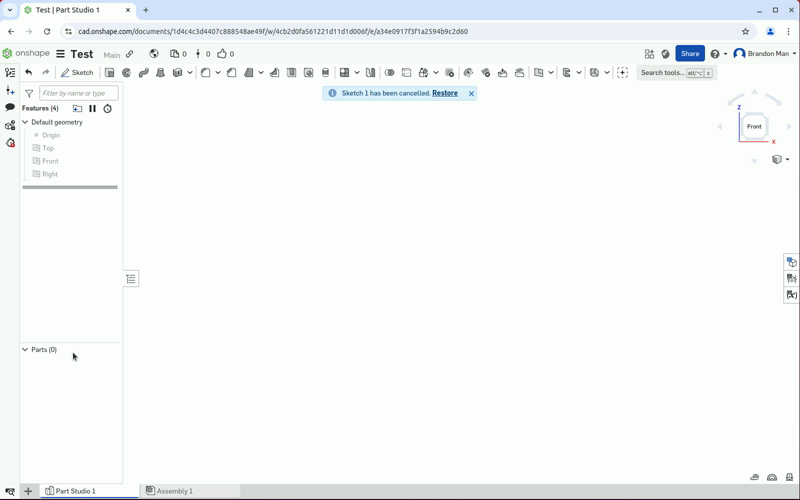
key_up(shift)
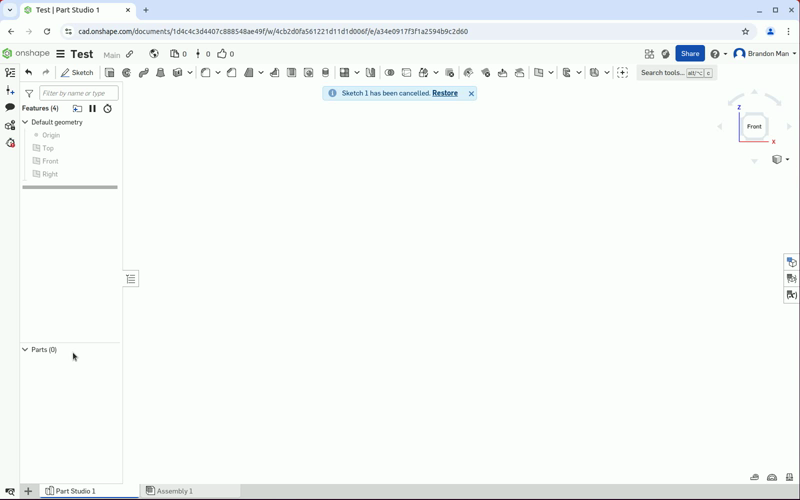
mouse_move(73, 352)
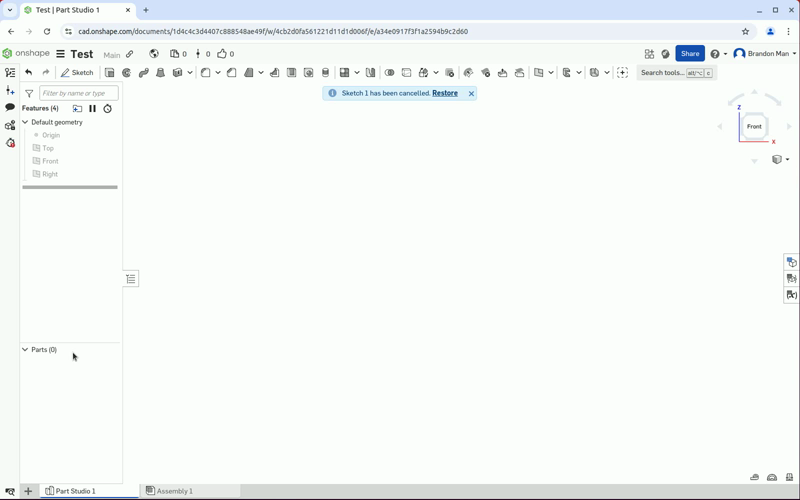
key(shift+y)
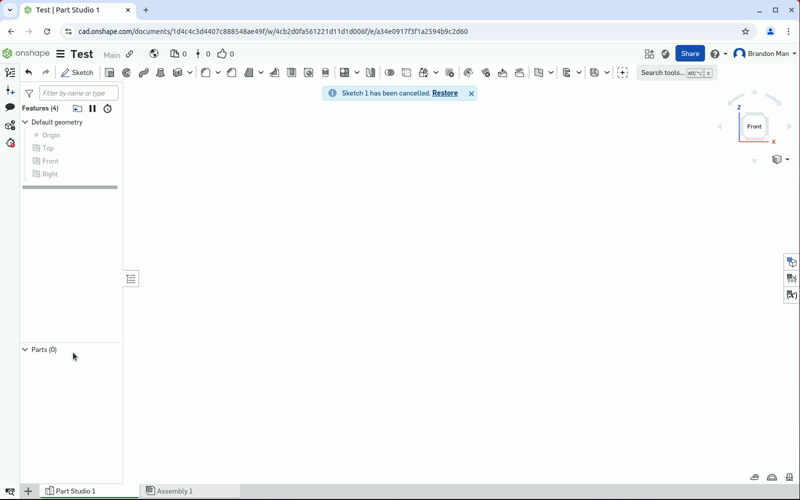
key(shift+s)
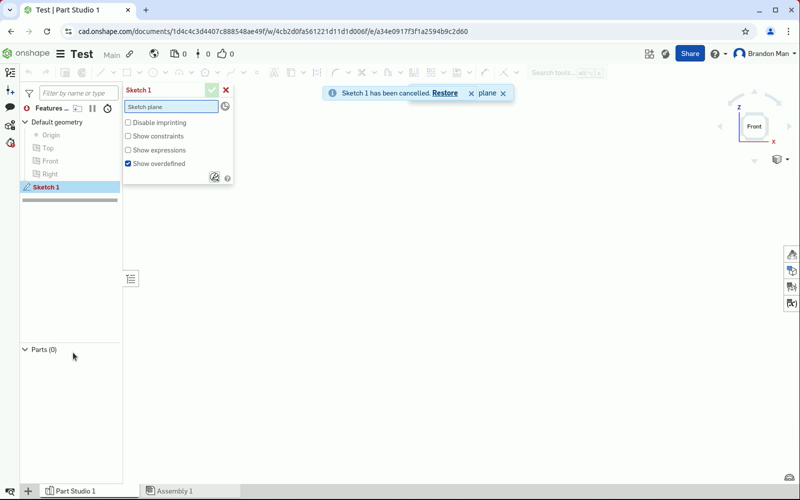
mouse_move(73, 163)
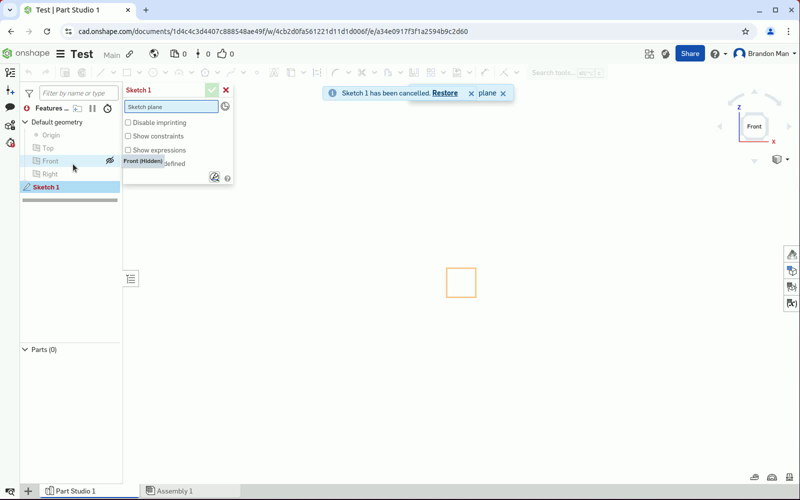
click(73, 163)
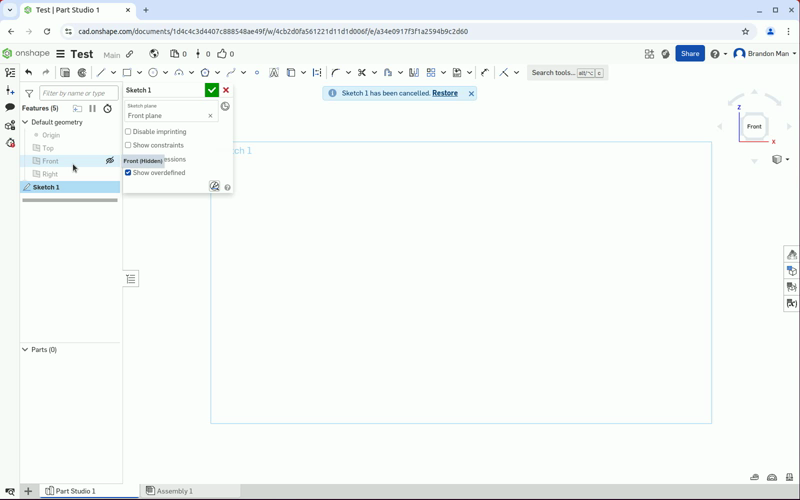
mouse_move(73, 352)
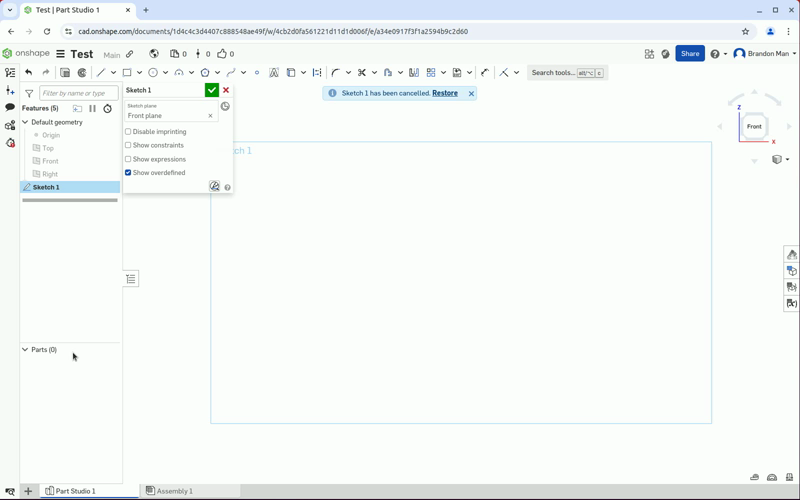
key(y)
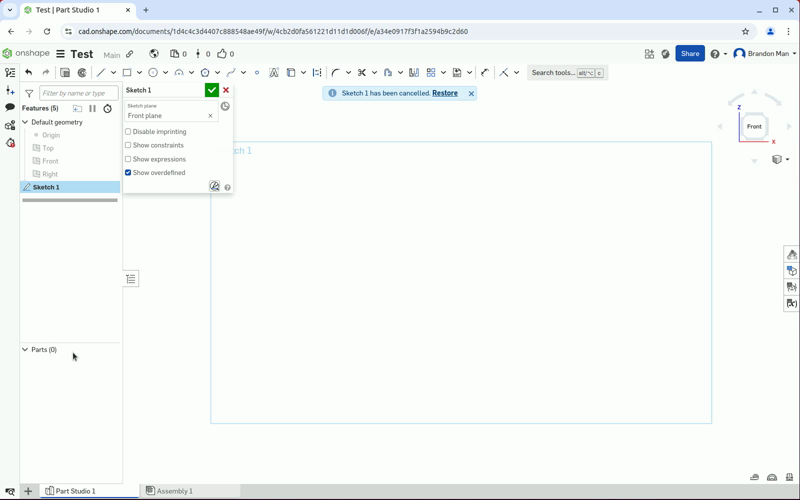
key(l)
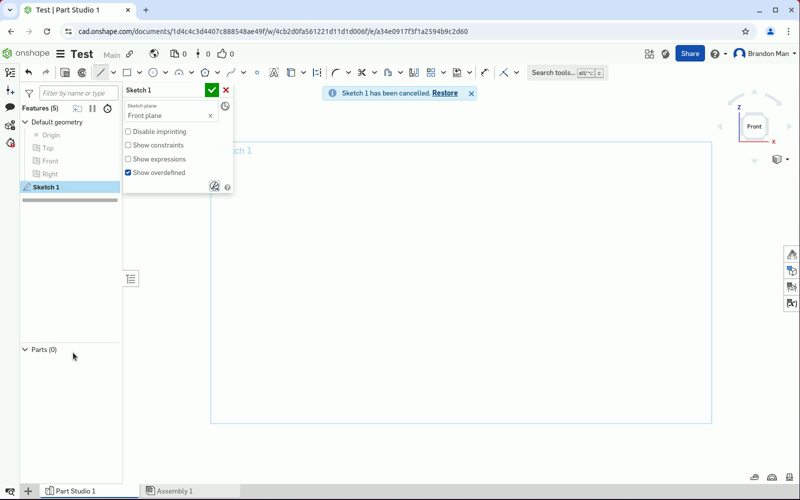
key_down(shift)
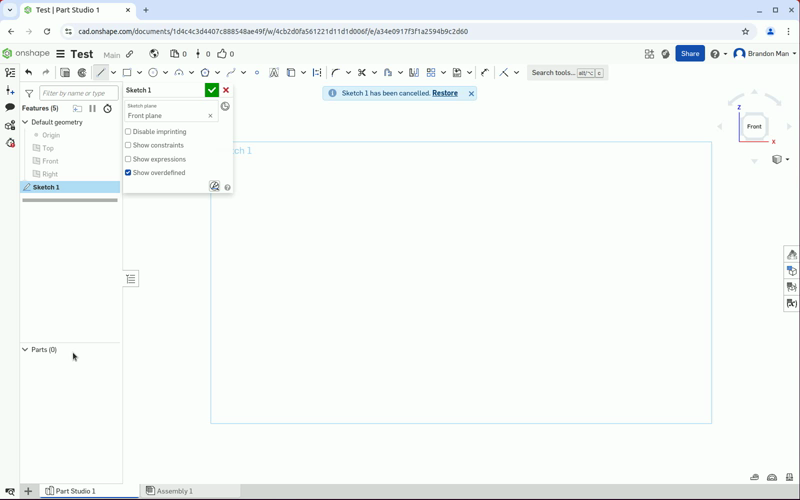
mouse_move(348, 314)
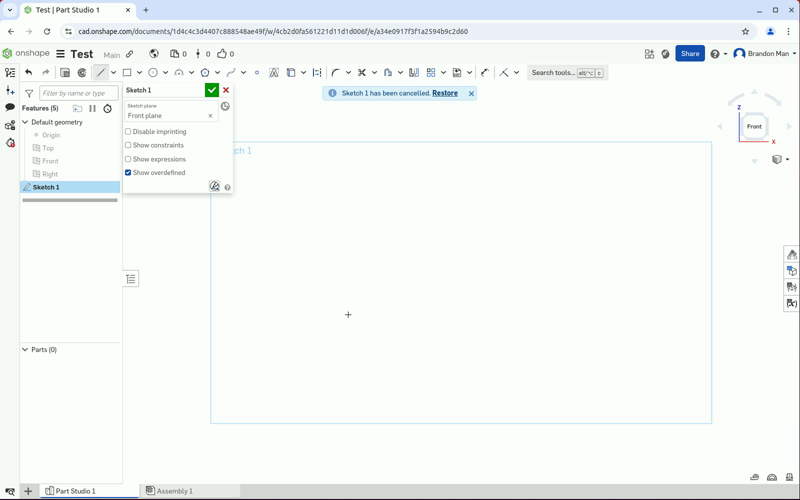
click(348, 314)
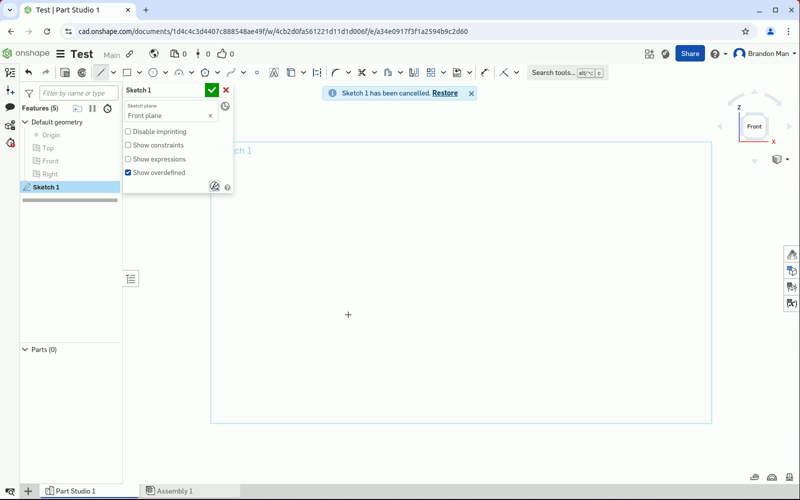
key_up(shift)
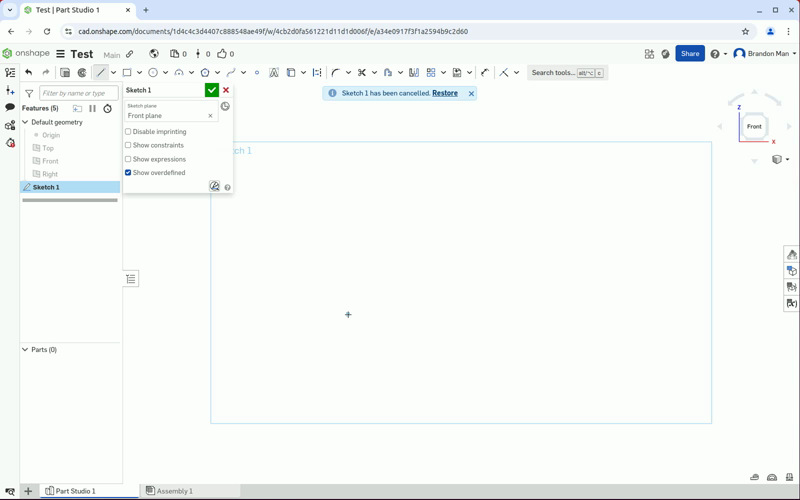
key_down(shift)
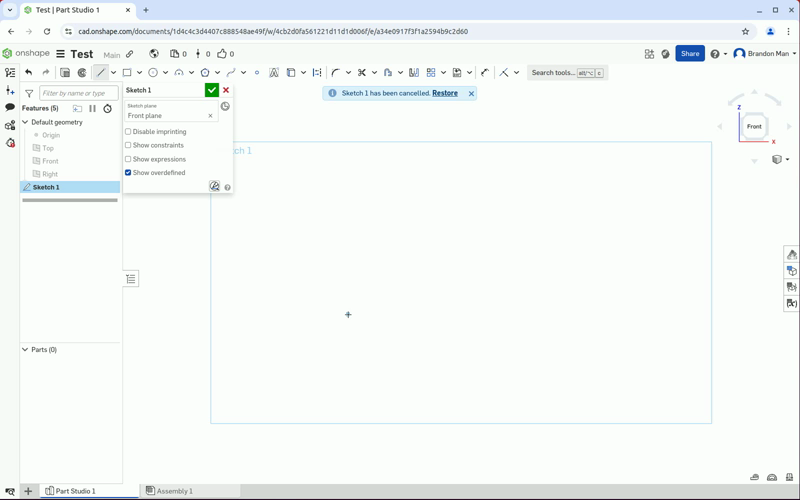
mouse_move(423, 314)
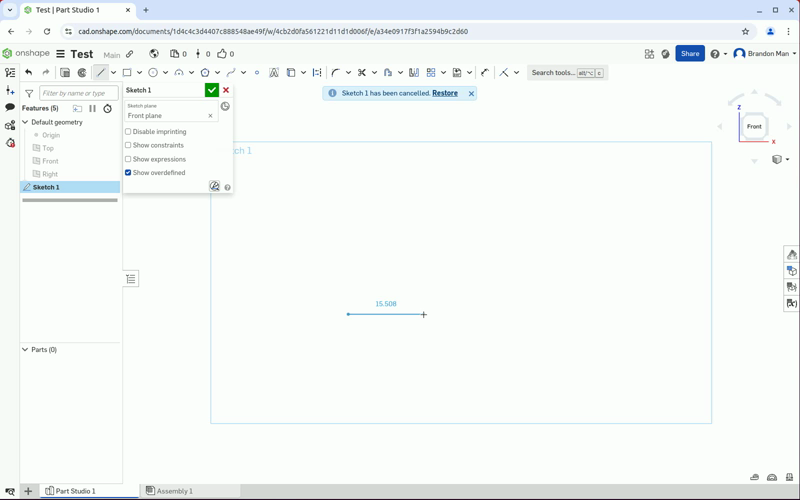
click(423, 314)
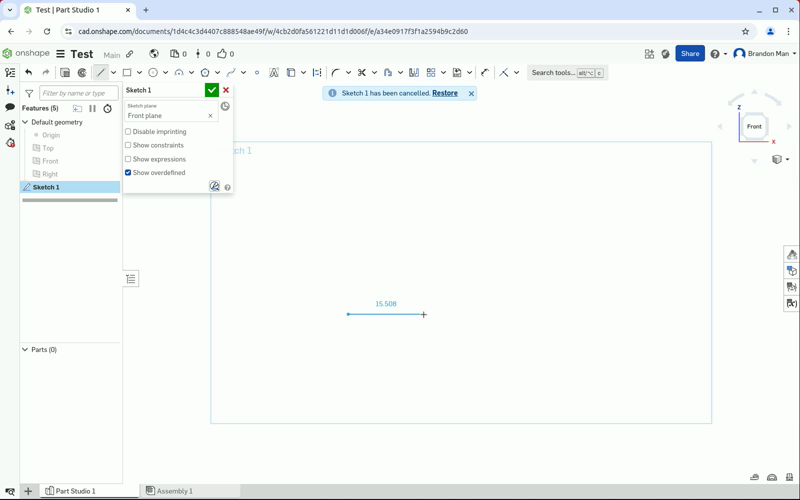
key_up(shift)
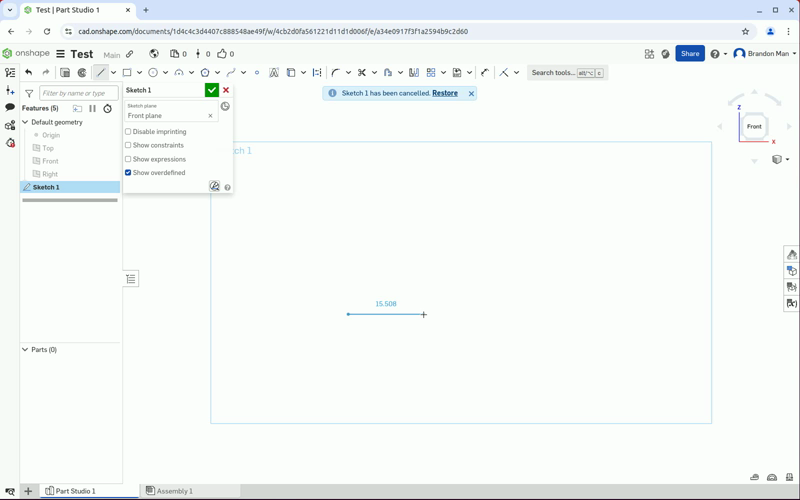
key_down(shift)
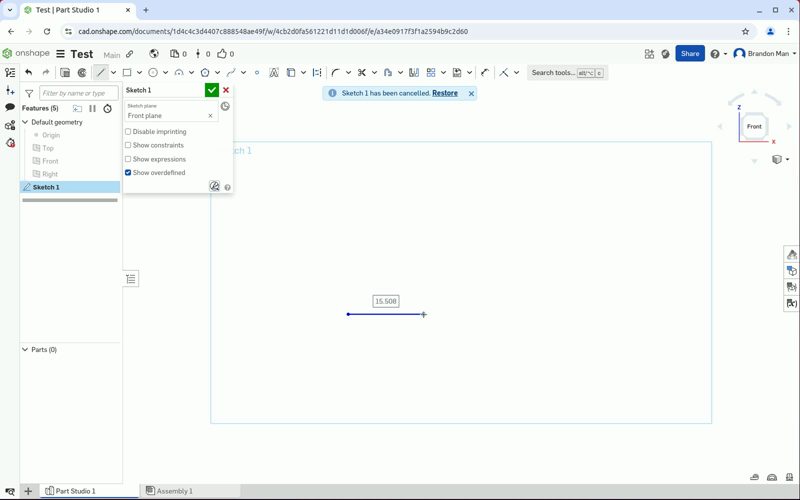
mouse_move(453, 314)
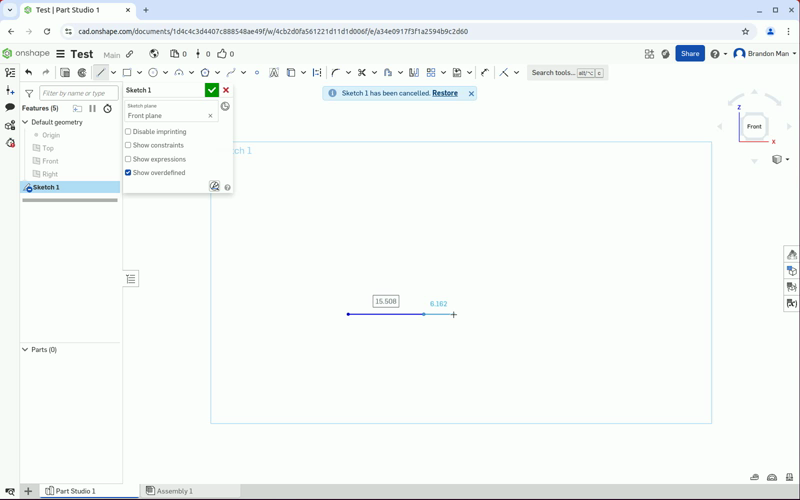
mouse_move(423, 291)
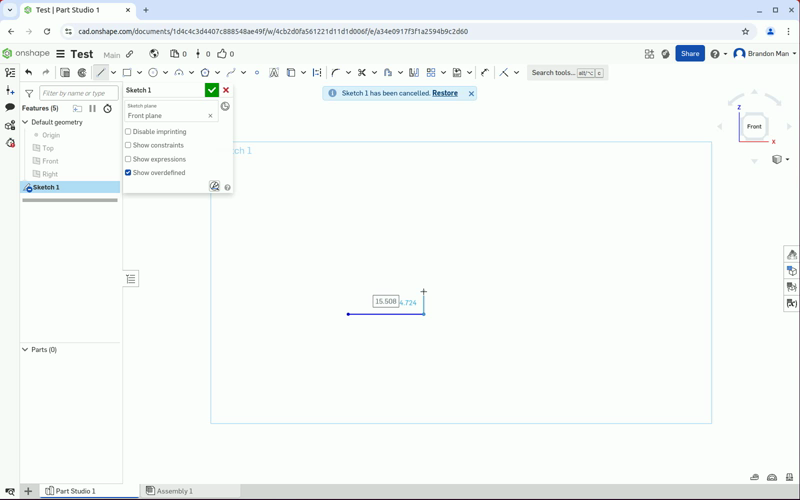
click(423, 291)
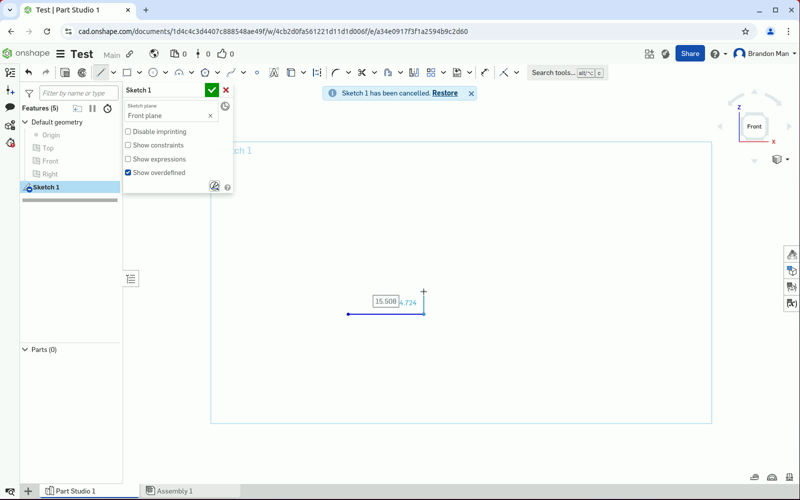
key_up(shift)
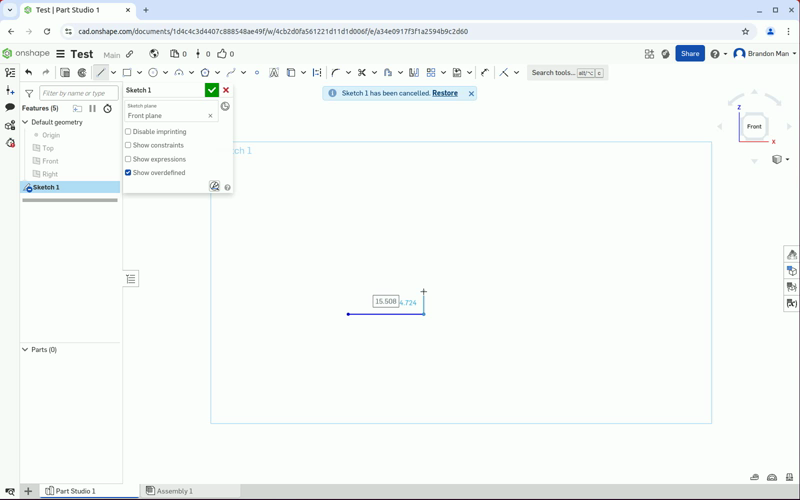
key_down(shift)
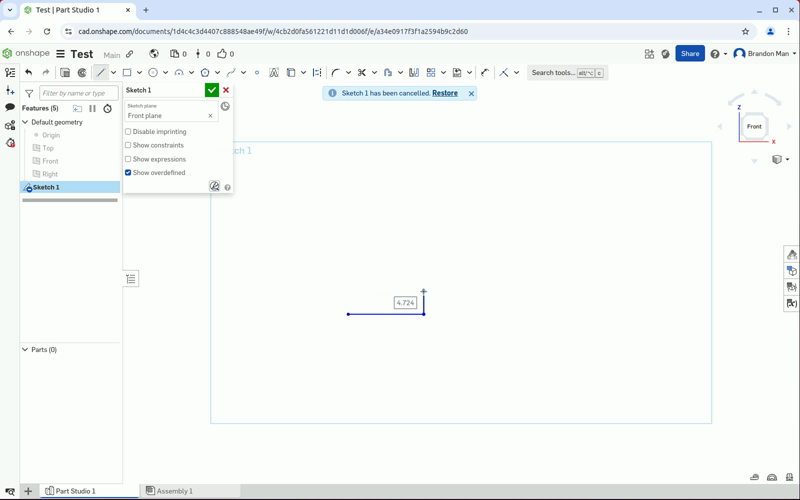
mouse_move(496, 291)
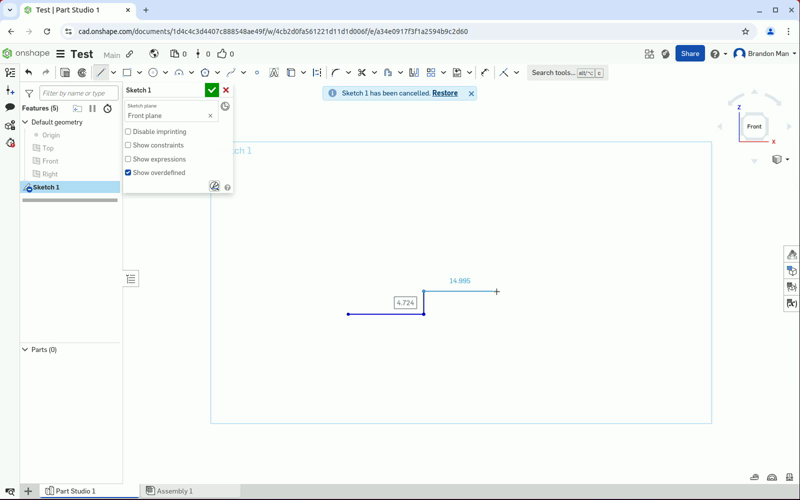
click(496, 291)
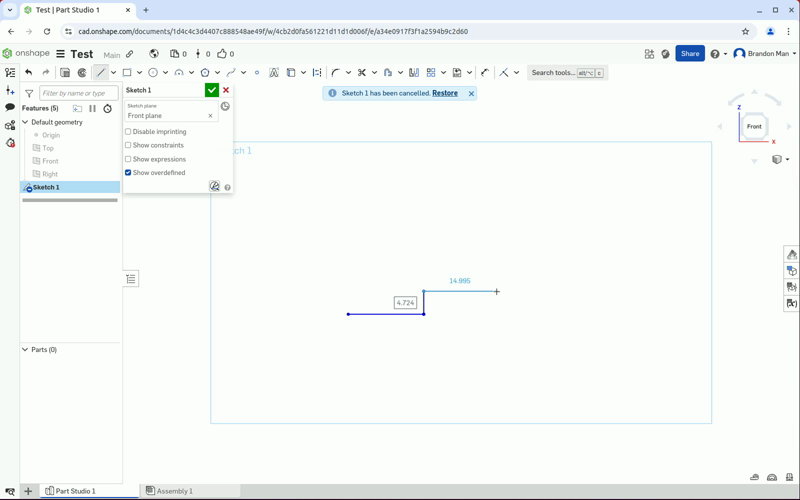
key_up(shift)
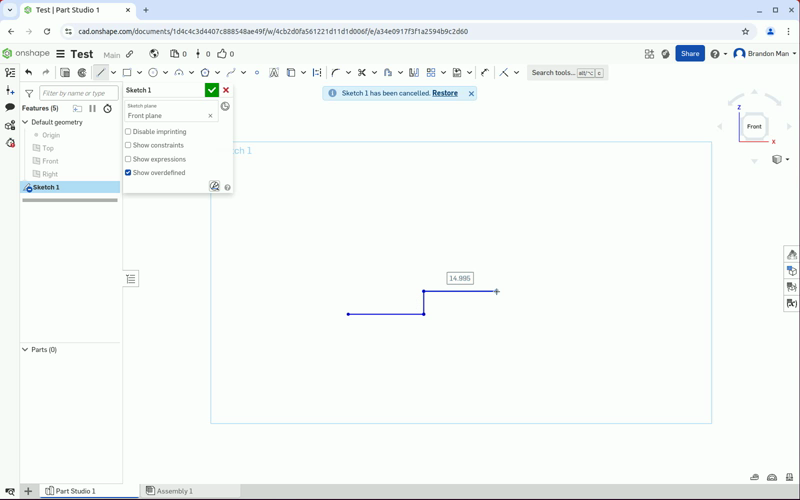
key_down(shift)
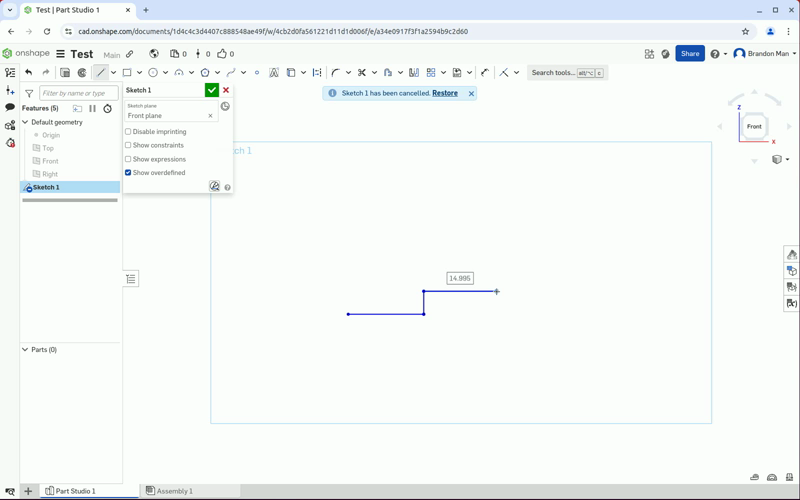
mouse_move(526, 291)
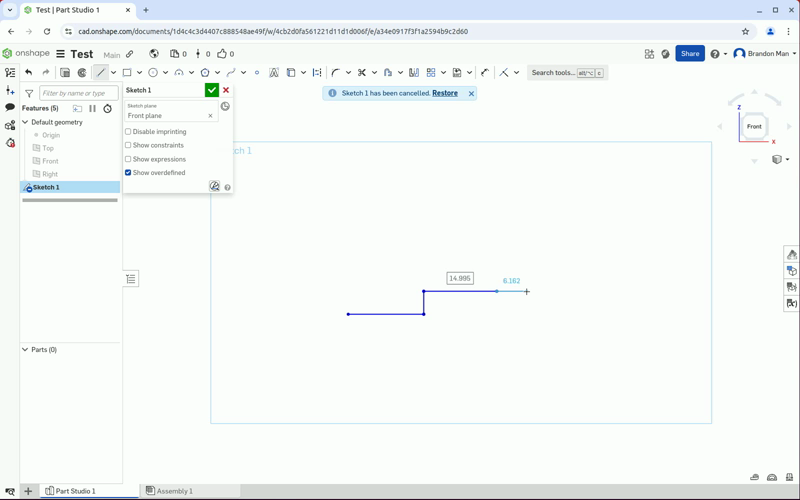
mouse_move(496, 314)
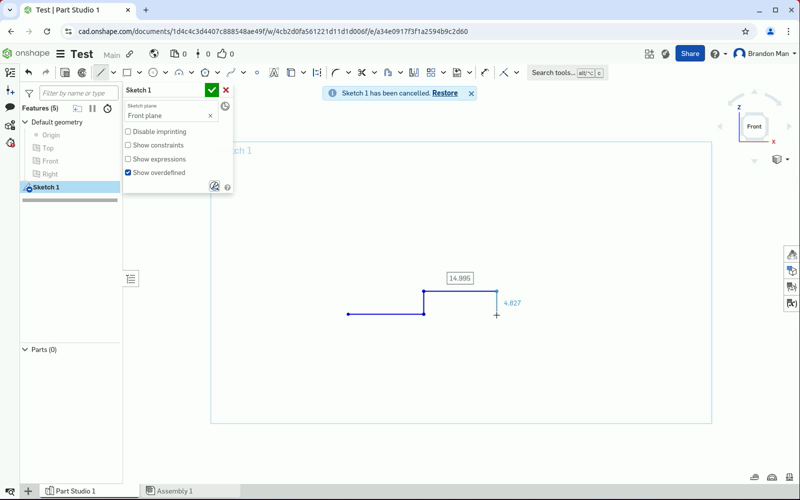
click(496, 314)
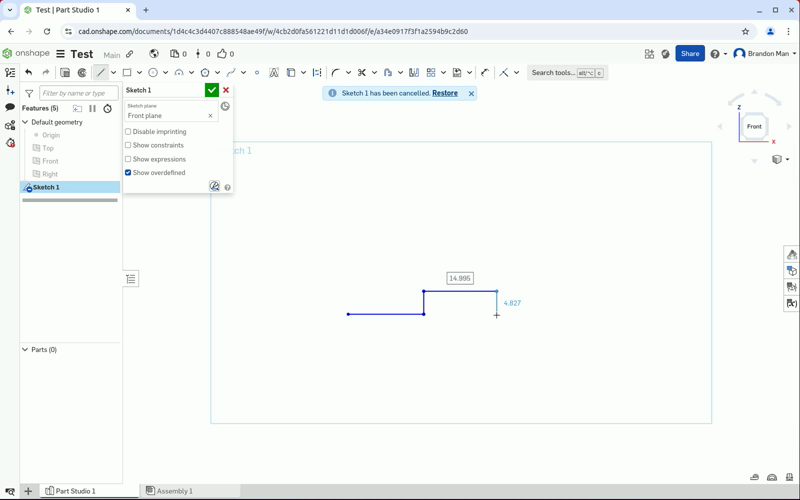
key_up(shift)
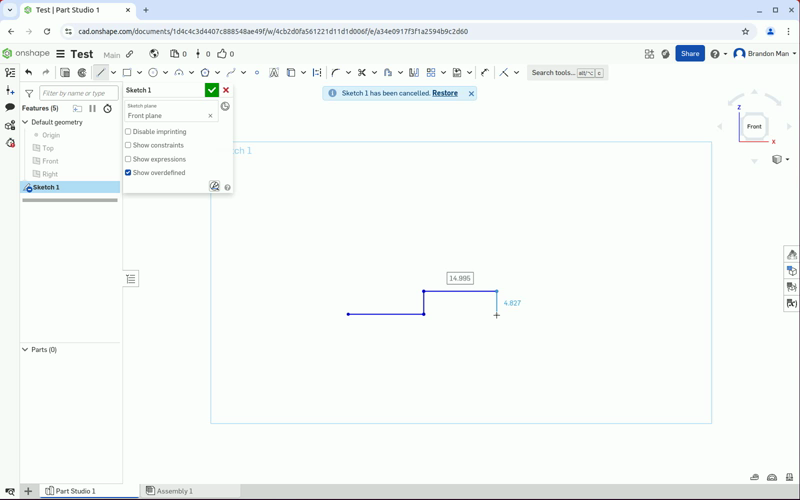
key_down(shift)
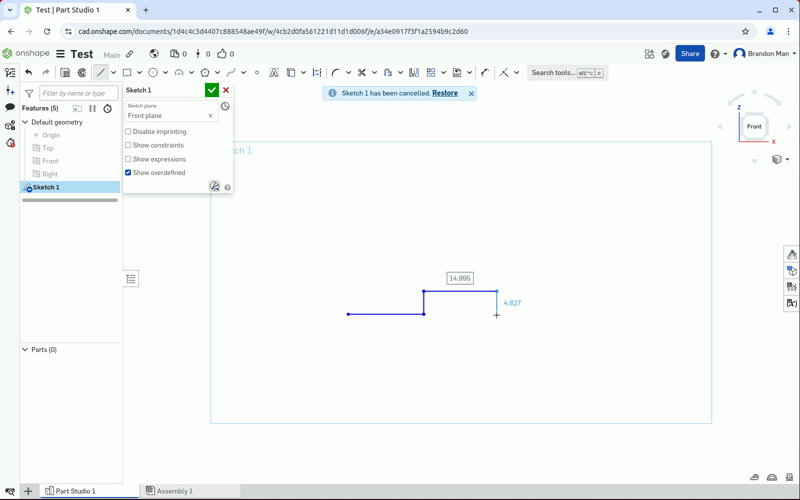
mouse_move(572, 314)
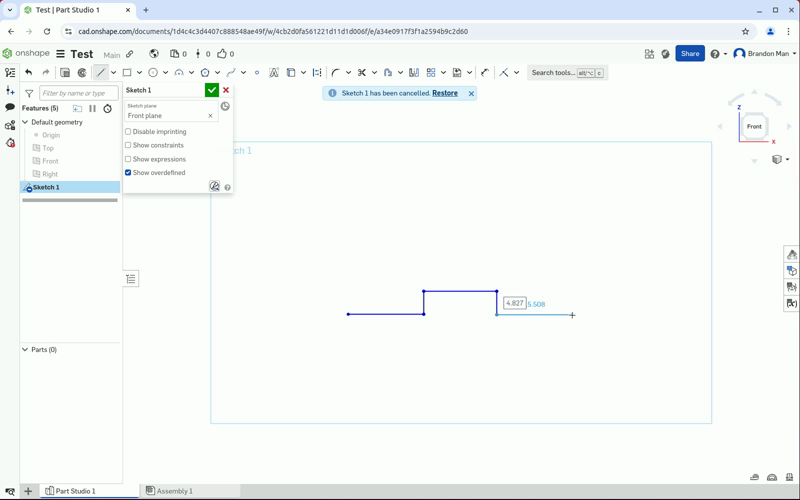
click(572, 314)
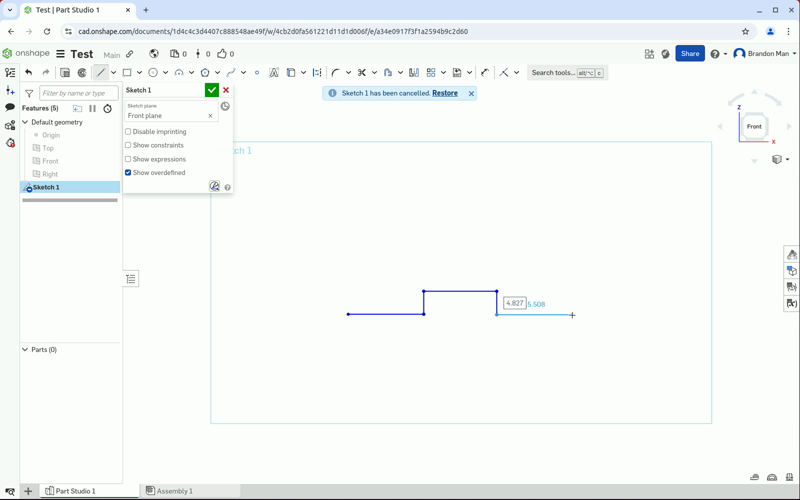
key_up(shift)
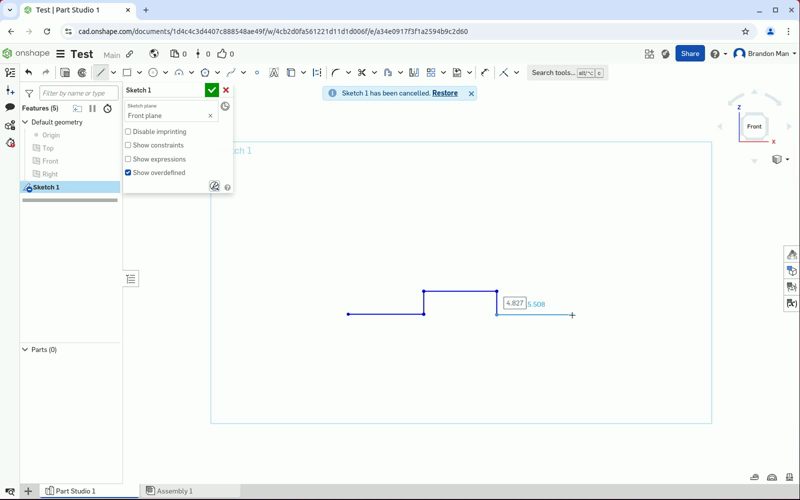
key_down(shift)
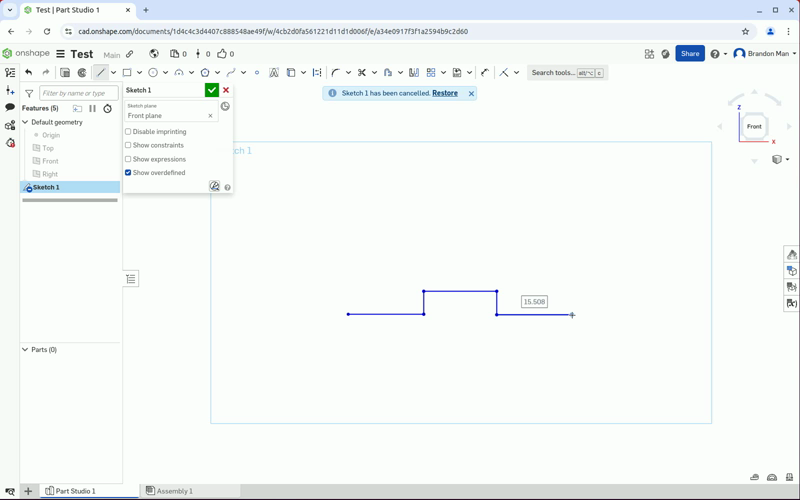
mouse_move(572, 250)
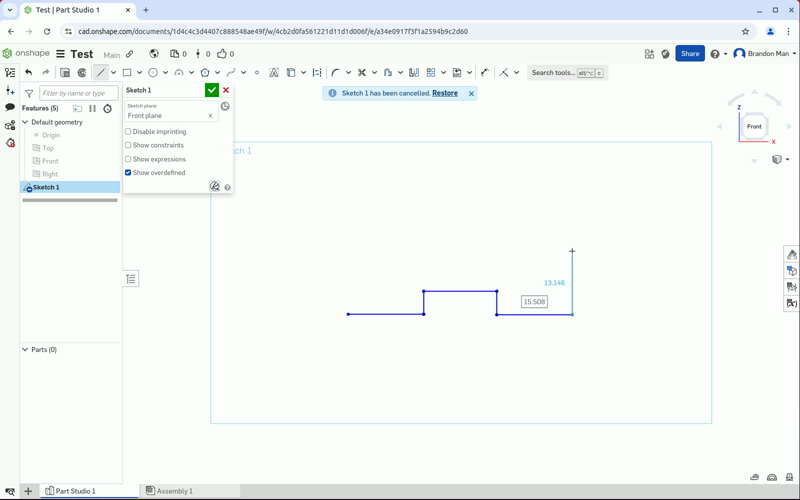
click(572, 250)
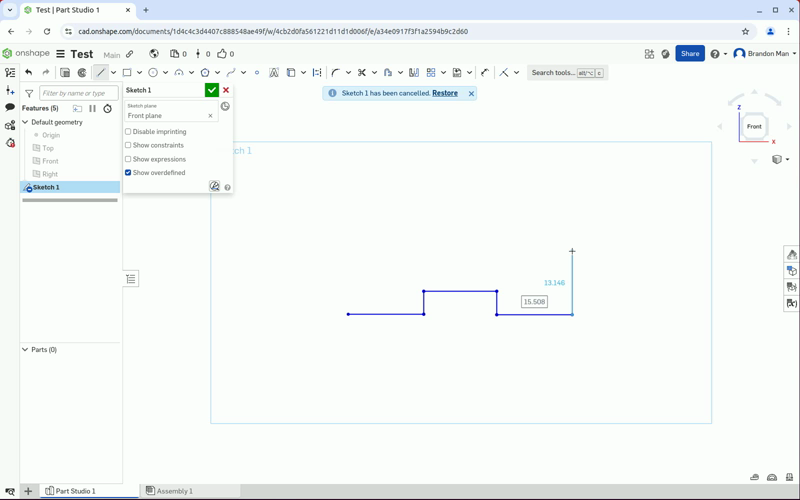
key_up(shift)
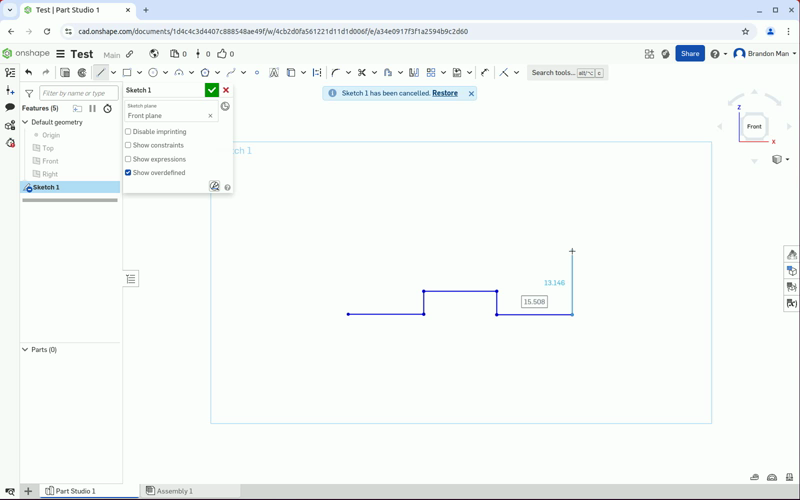
key_down(shift)
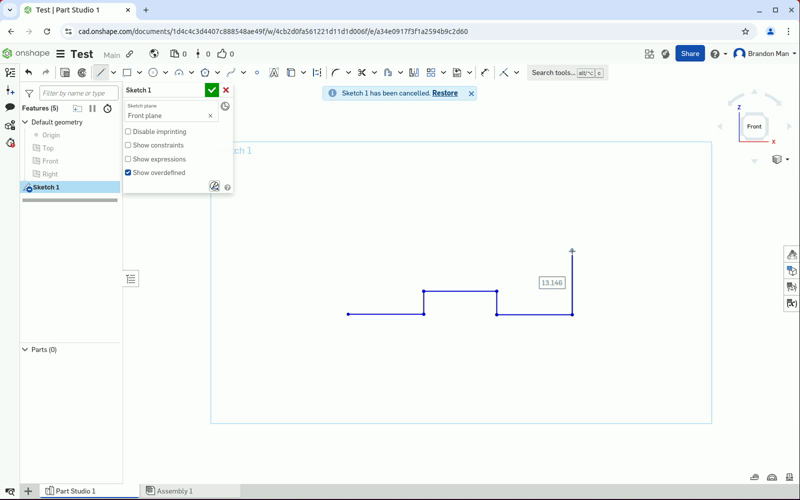
mouse_move(348, 250)
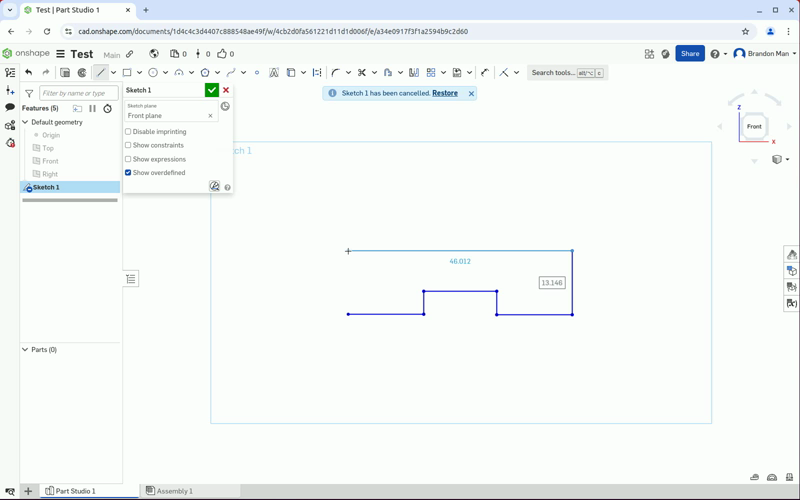
click(348, 250)
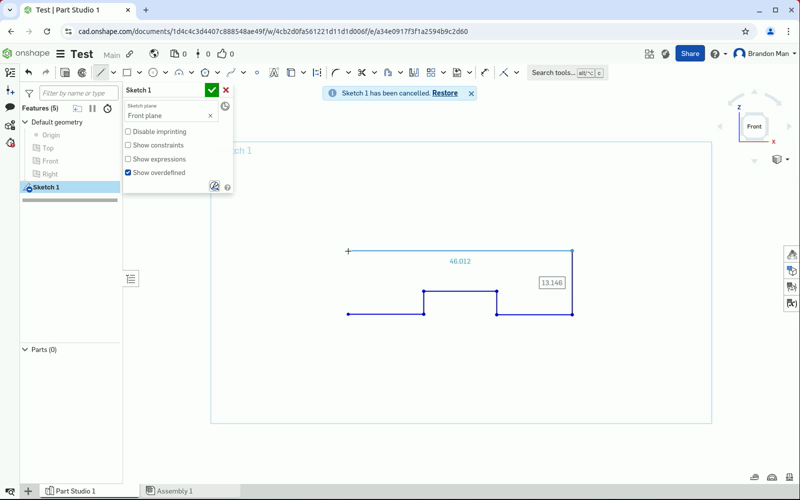
key_up(shift)
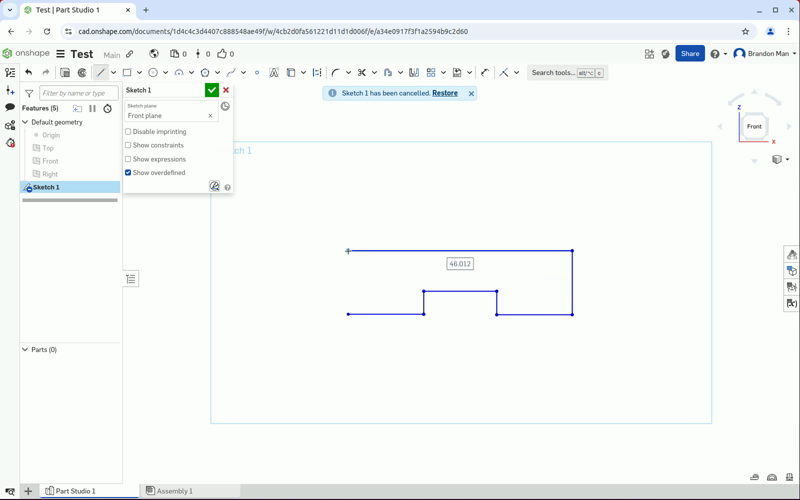
key_down(shift)
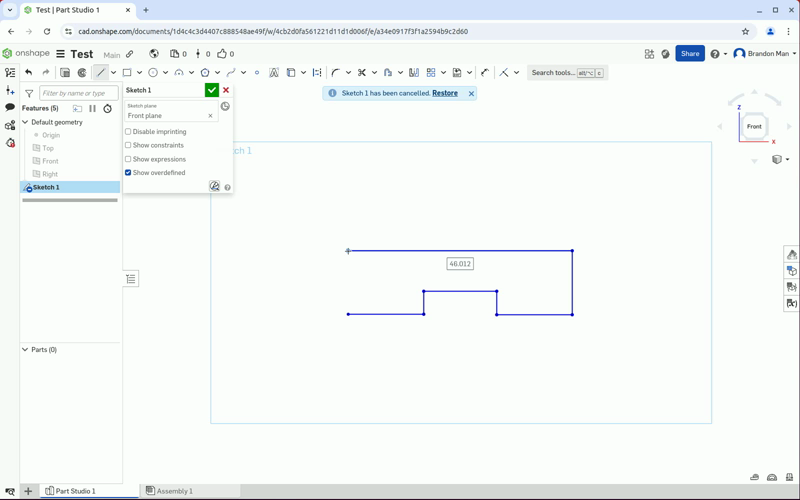
mouse_move(348, 314)
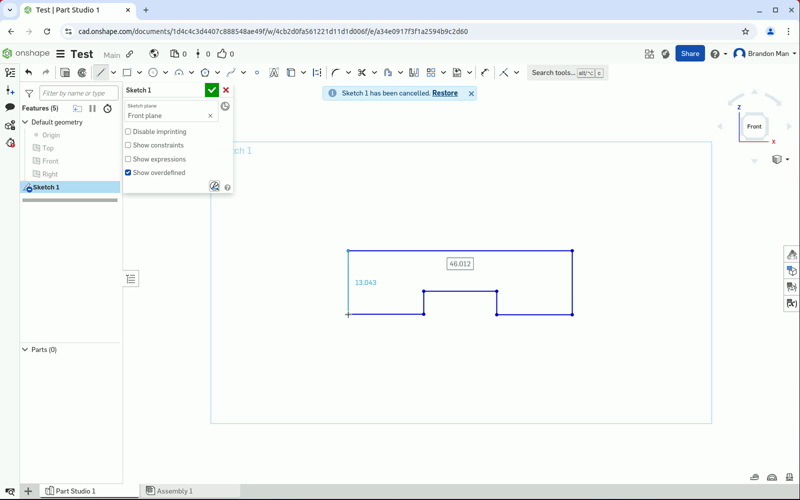
key_up(shift)
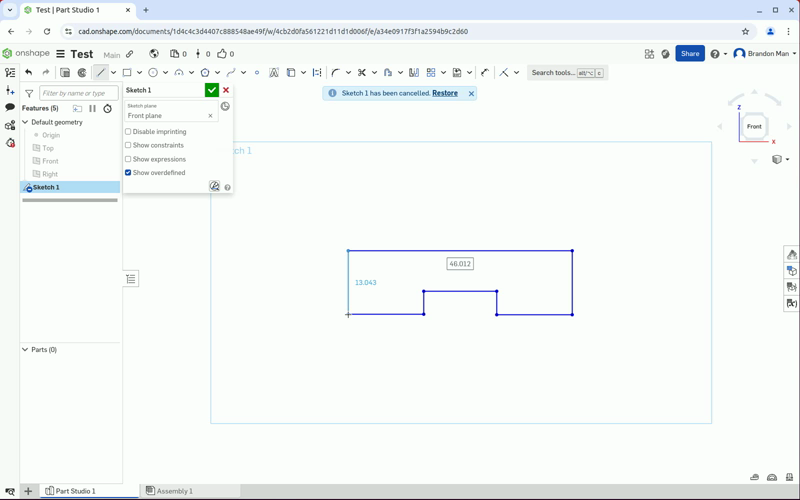
click(348, 314)
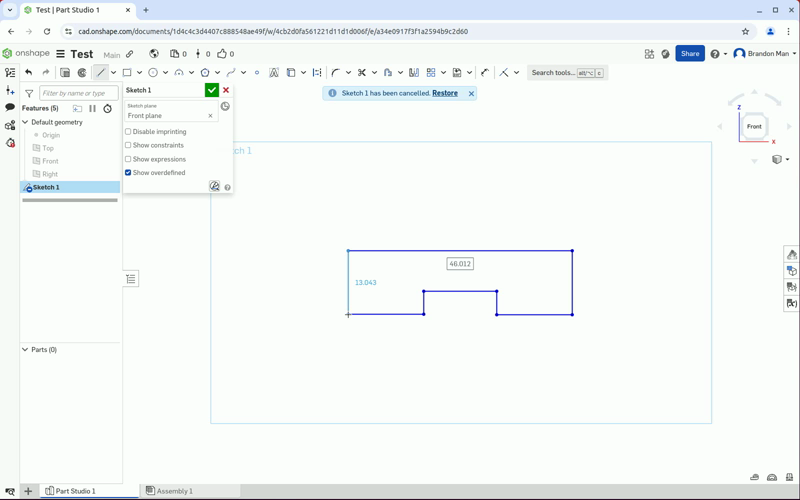
key(esc)
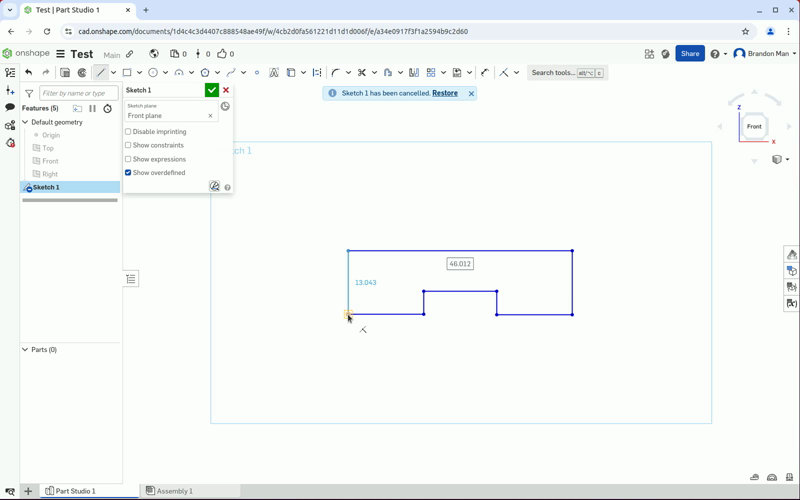
mouse_move(436, 273)
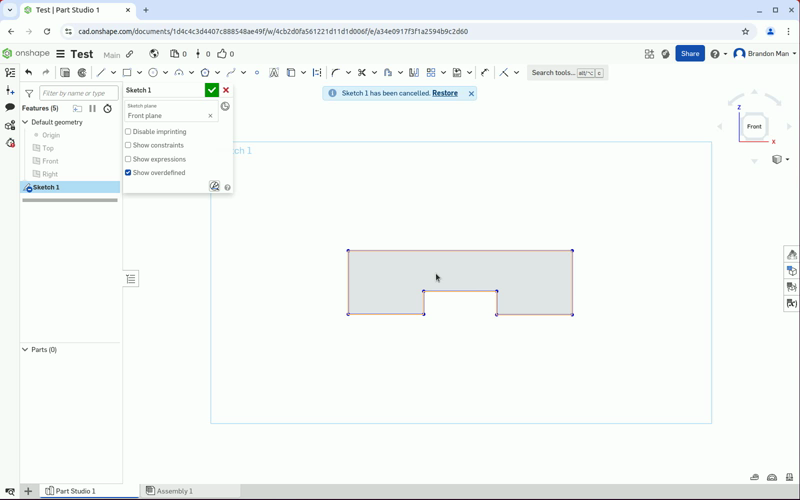
click(436, 273)
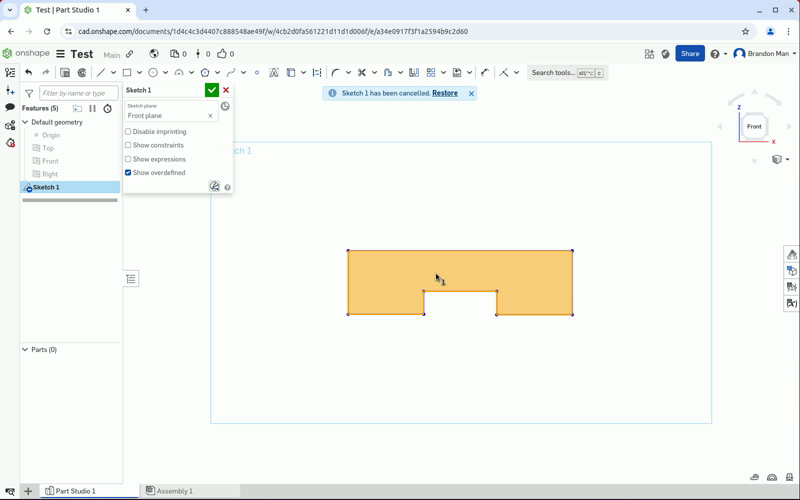
mouse_move(73, 352)
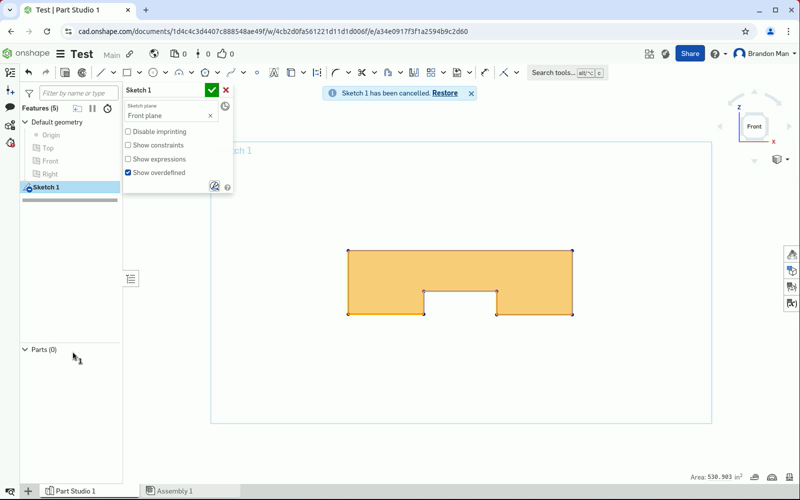
key(shift+y)
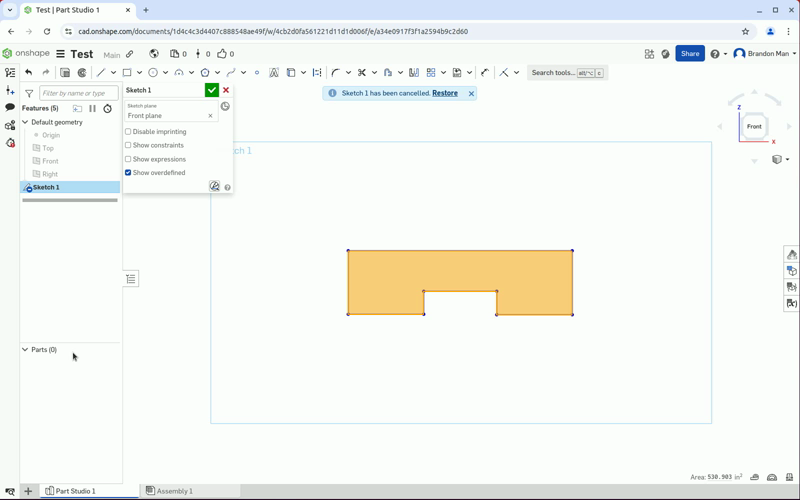
key(shift+e)
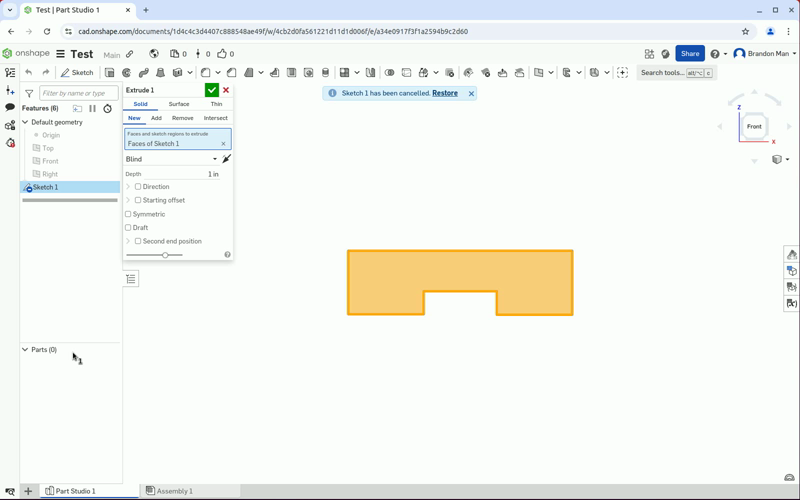
mouse_move(143, 106)
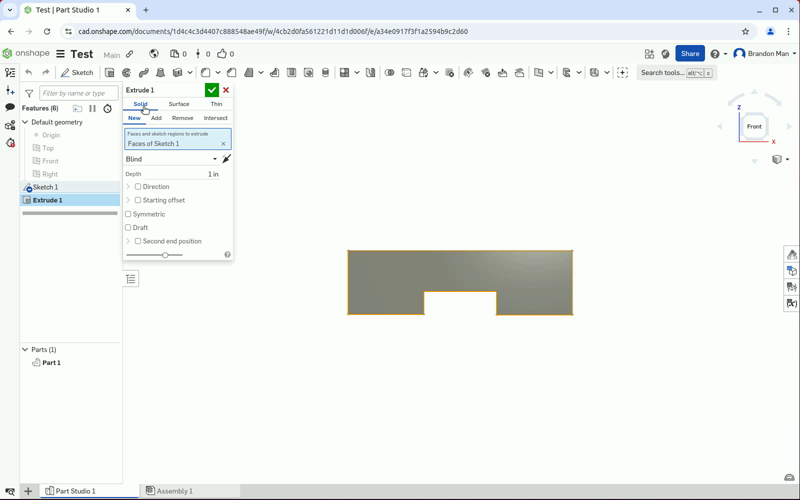
click(143, 106)
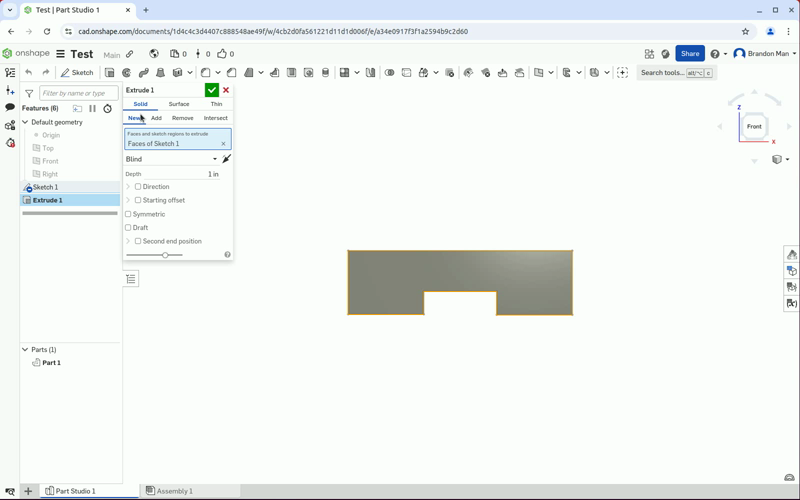
mouse_move(137, 120)
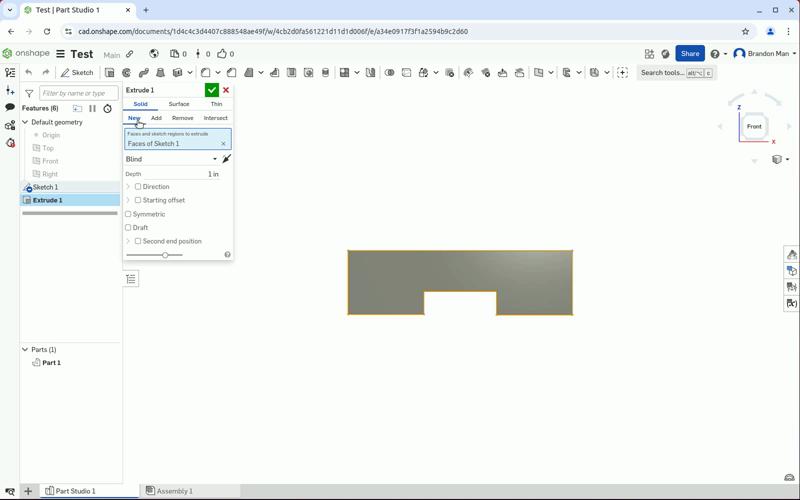
click(137, 120)
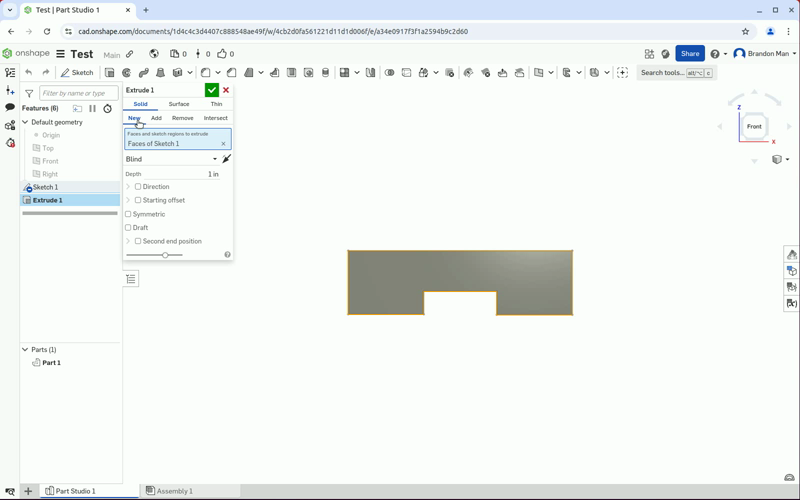
key(tab, 4)
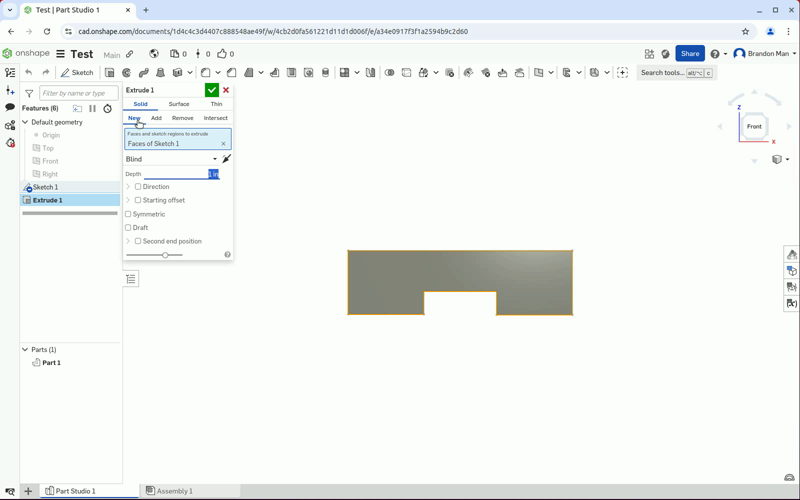
text(23.108)
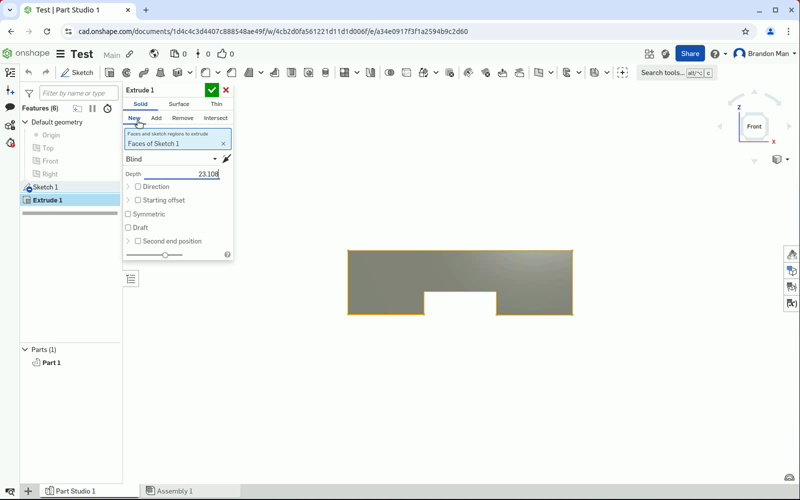
key(enter)
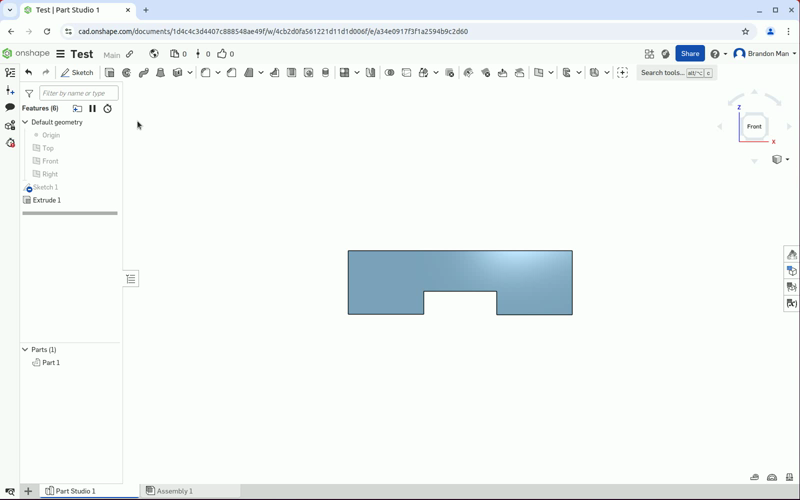
key(shift+h)
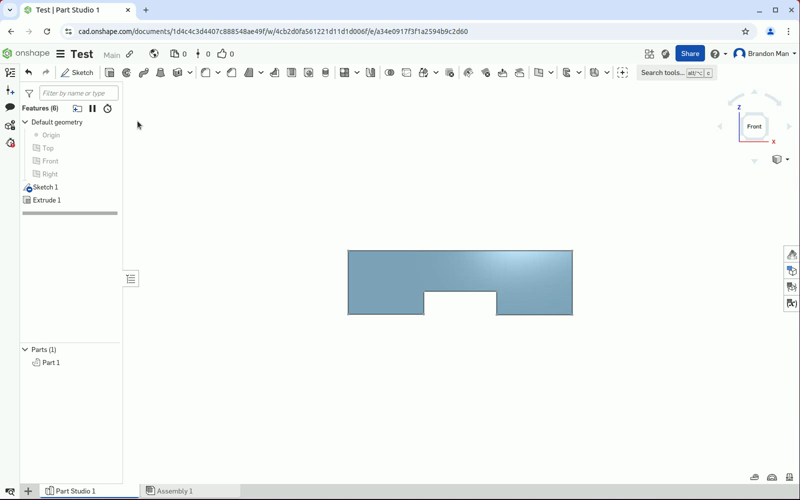
key(shift+h)
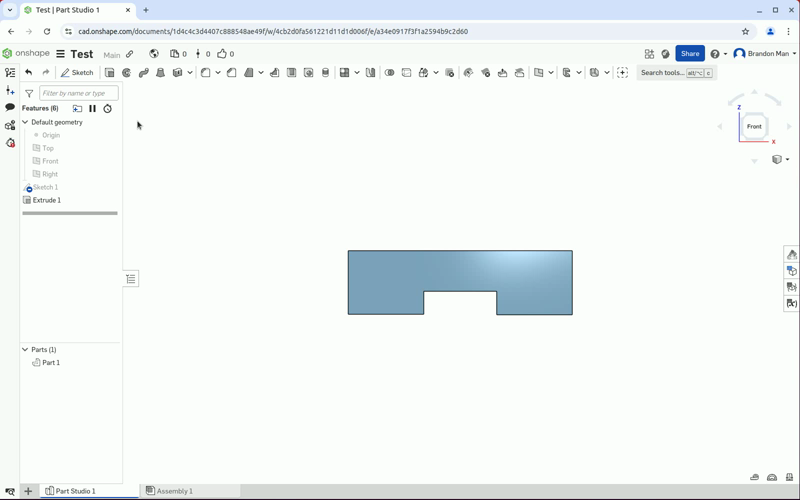
mouse_move(73, 189)
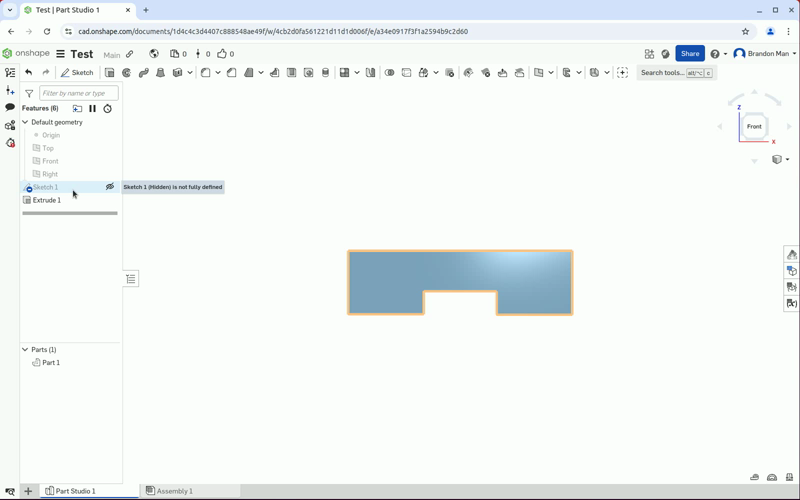
click(73, 189)
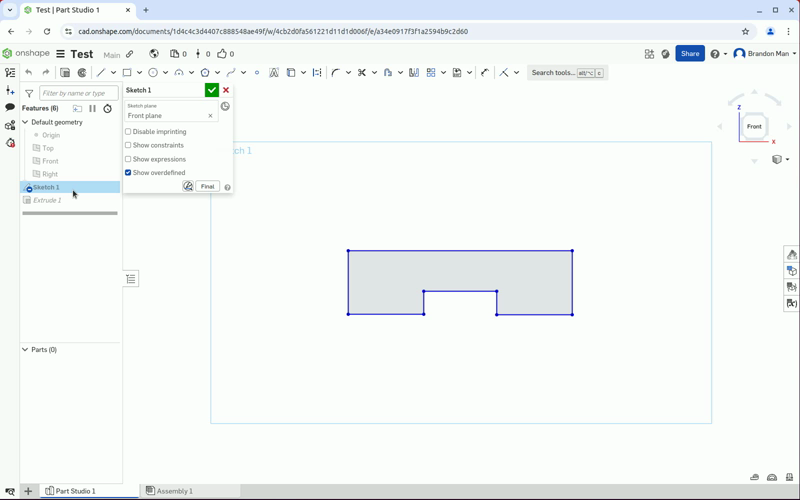
mouse_move(229, 92)
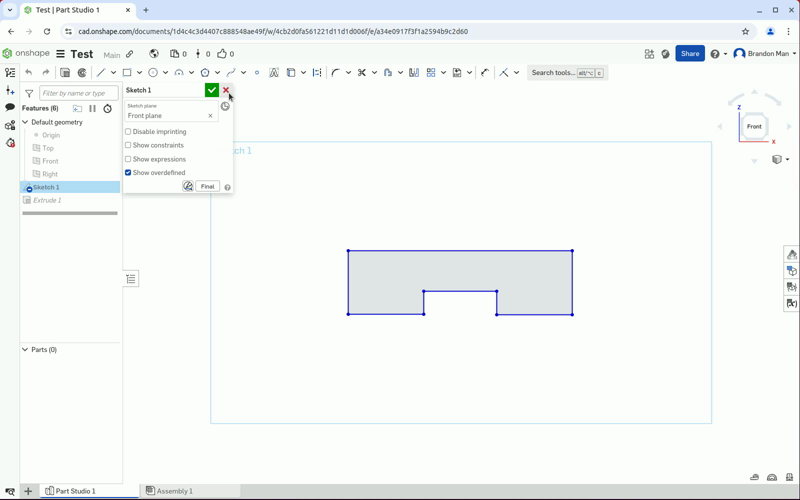
click(229, 92)
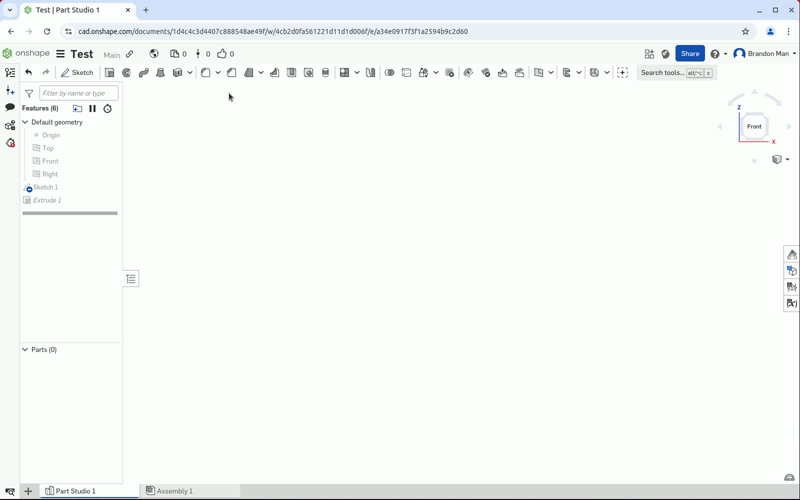
mouse_move(73, 352)
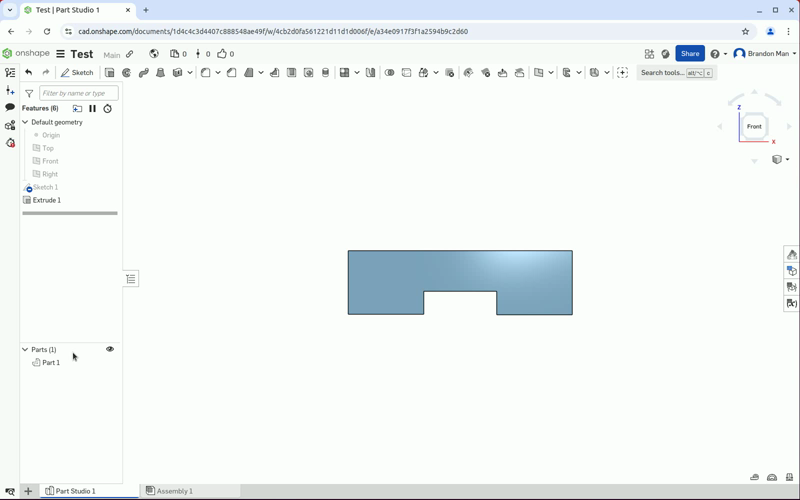
key(y)
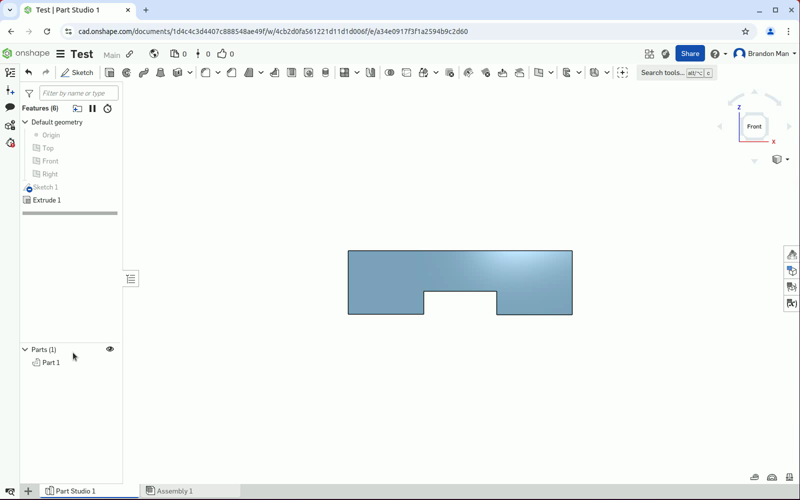
key(shift+p)
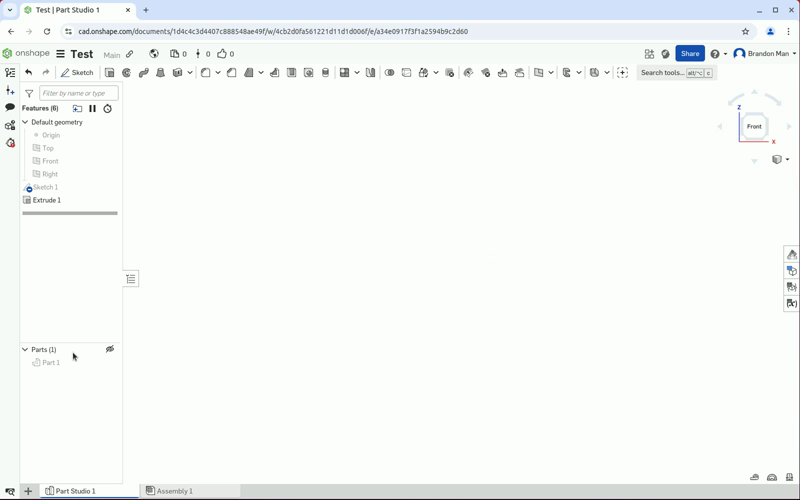
key(space)
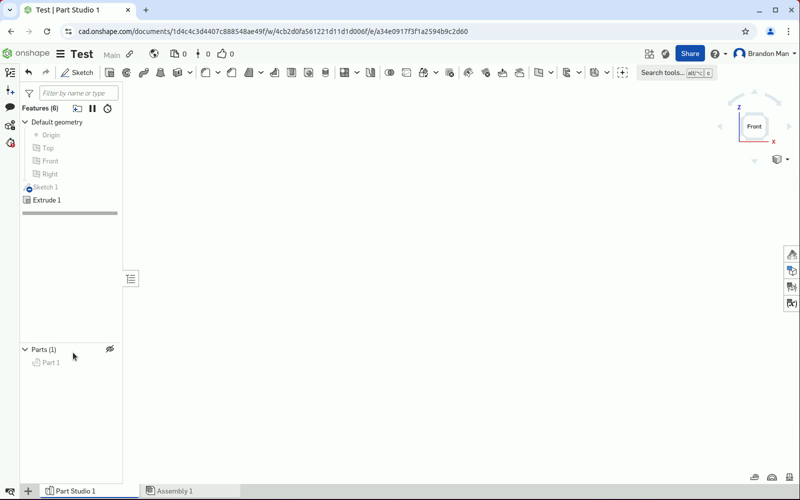
key_down(shift)
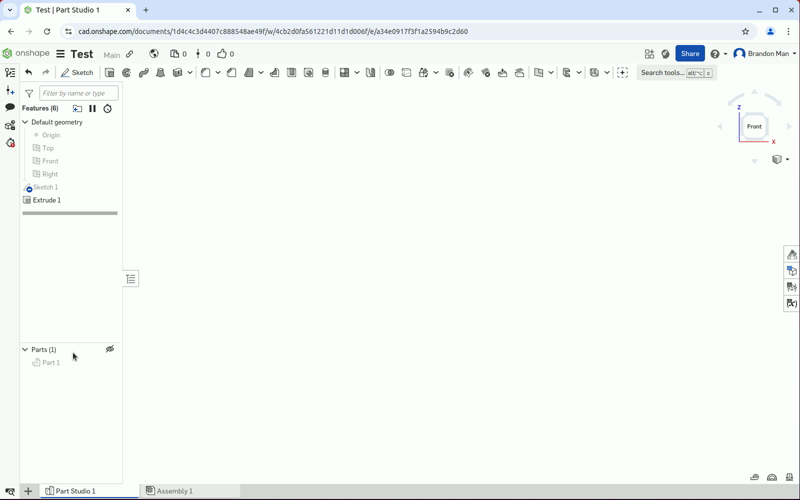
key(down)
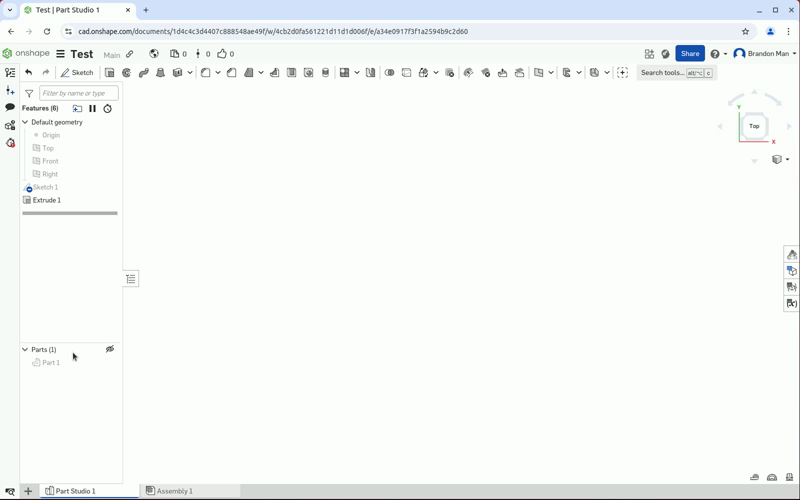
key_up(shift)
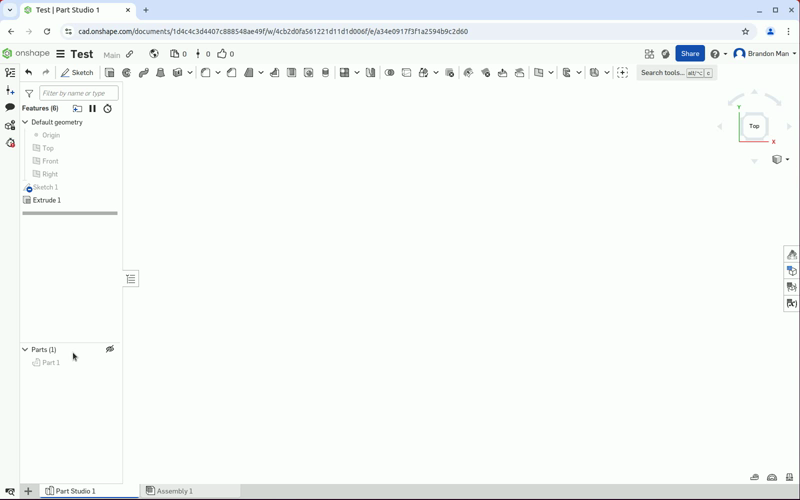
mouse_move(73, 352)
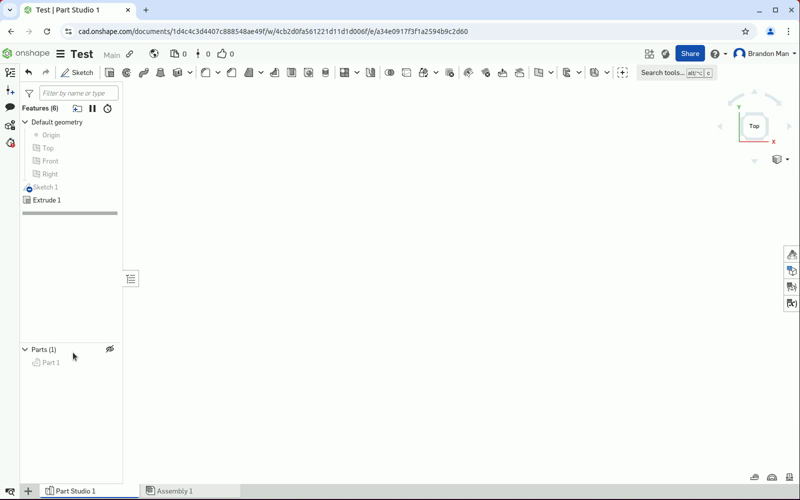
key(shift+y)
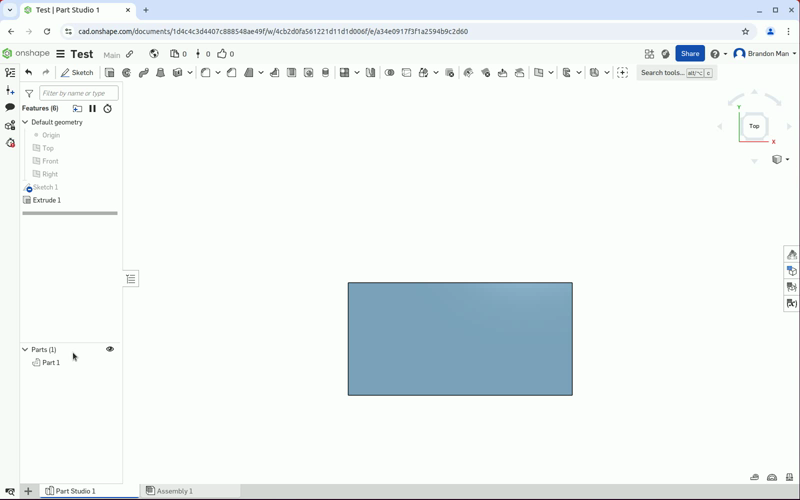
mouse_move(541, 75)
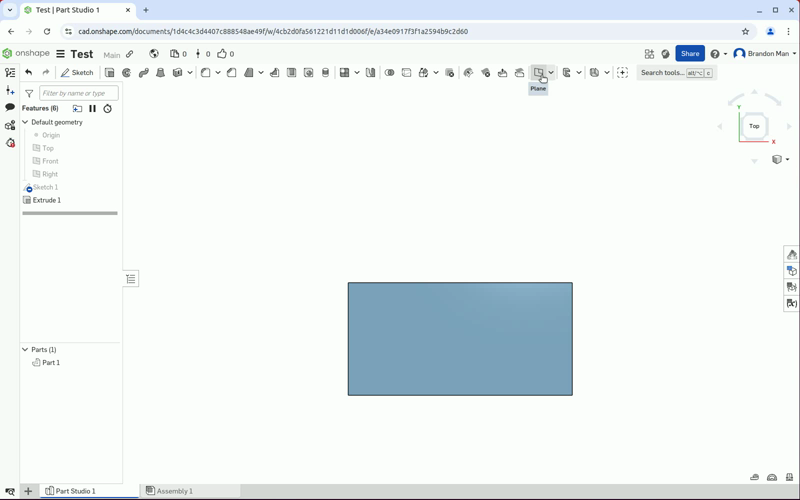
click(541, 75)
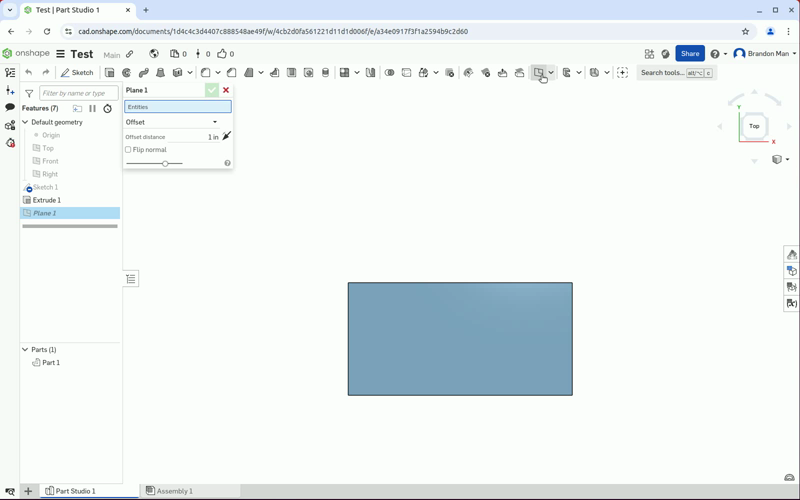
mouse_move(73, 150)
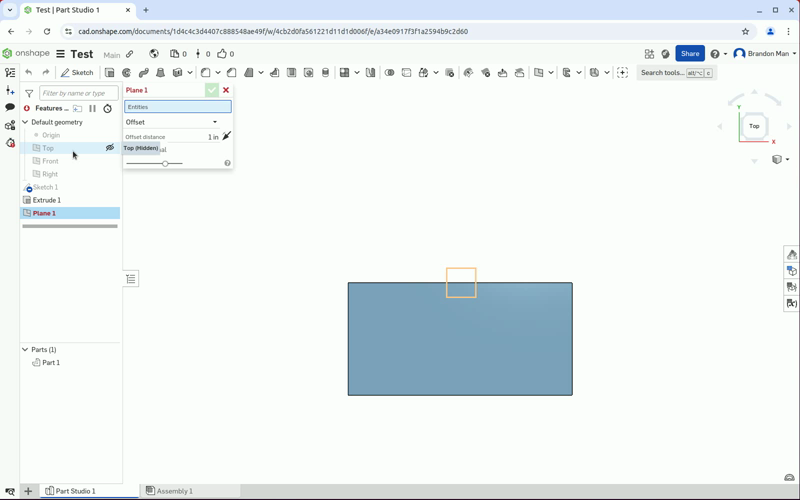
click(73, 150)
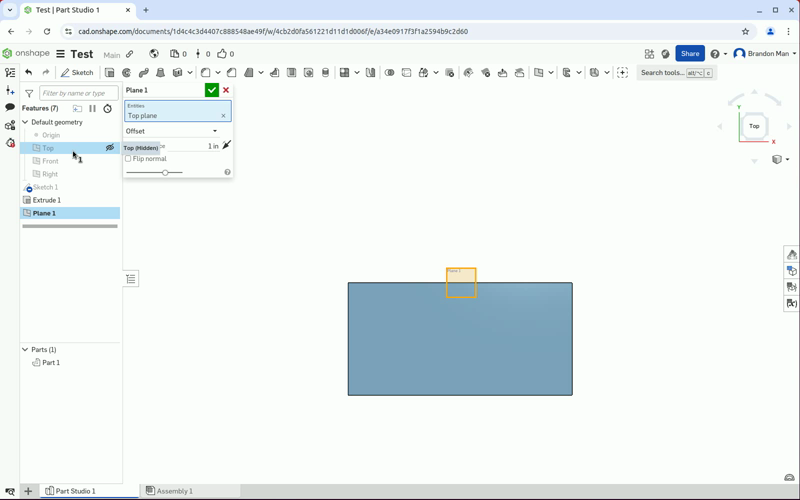
key(tab, 2)
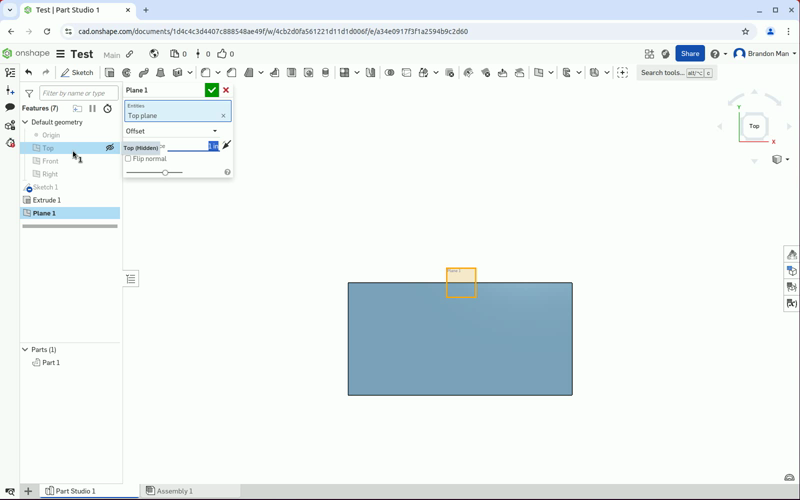
text(6.501)
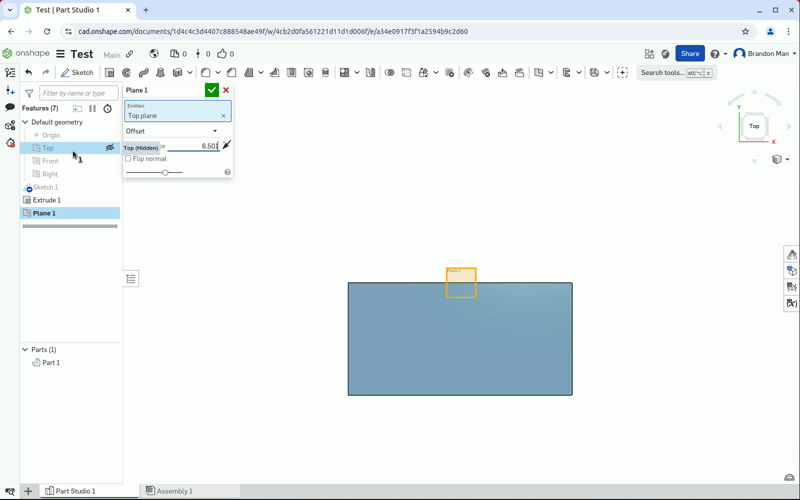
key(enter, 2)
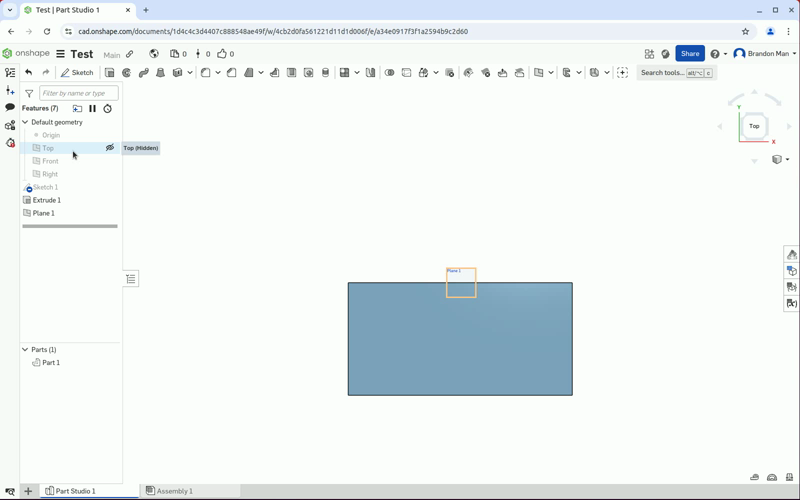
key(shift+s)
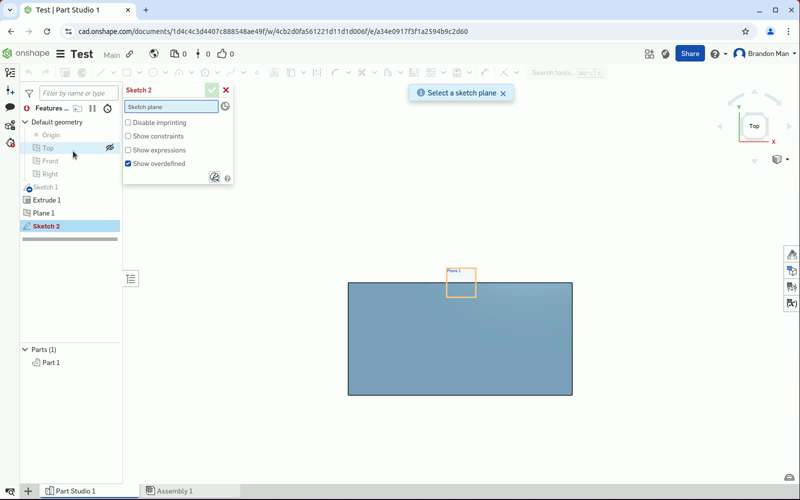
mouse_move(73, 215)
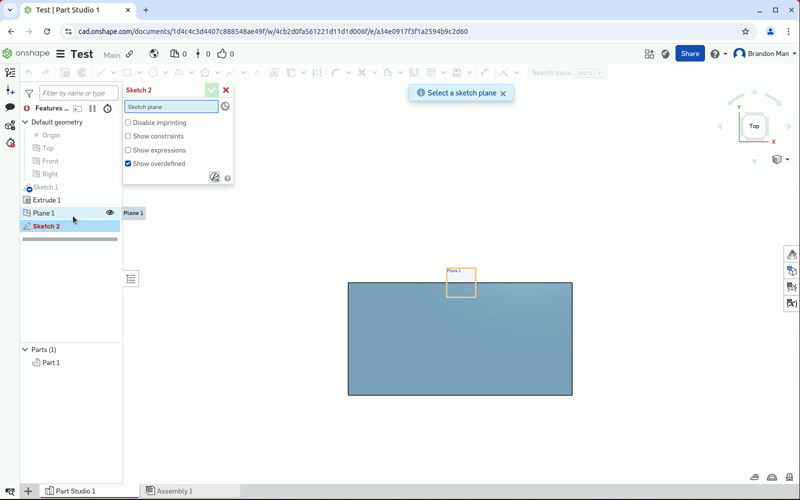
click(73, 215)
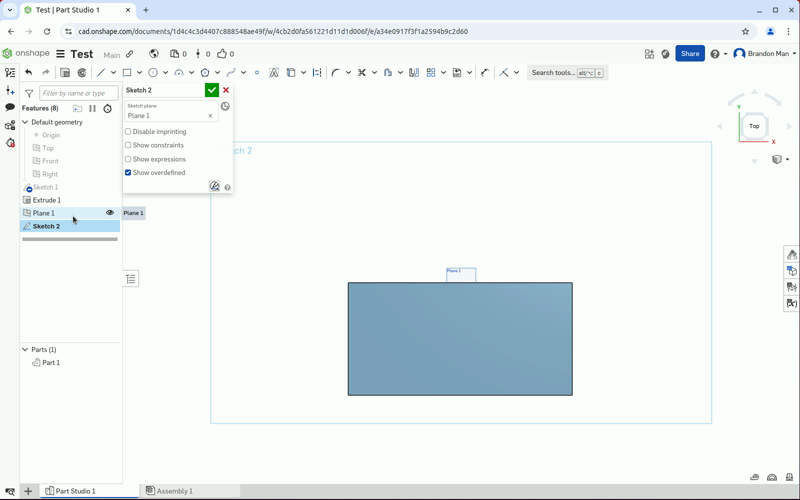
mouse_move(73, 352)
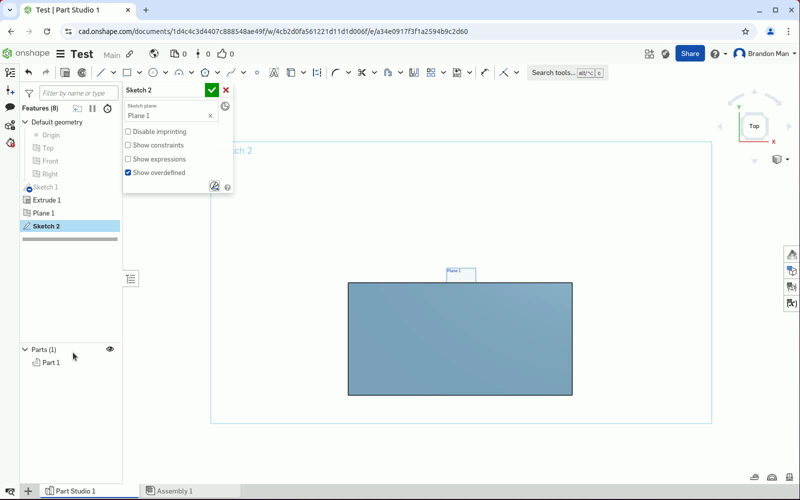
key(y)
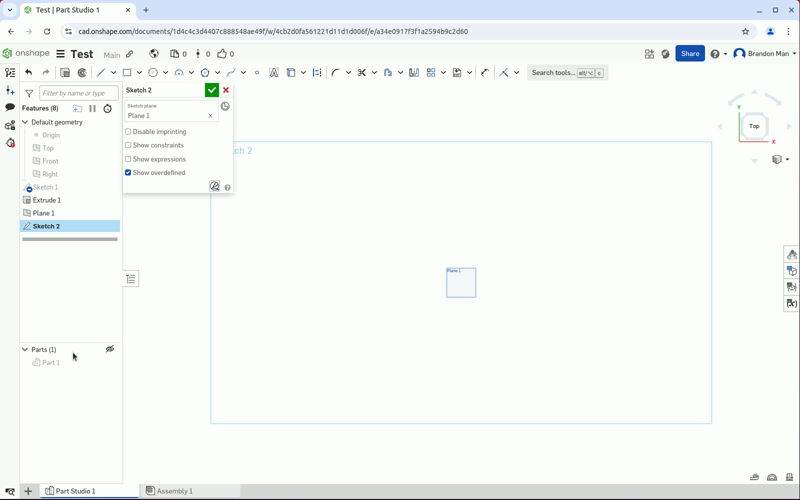
key(a)
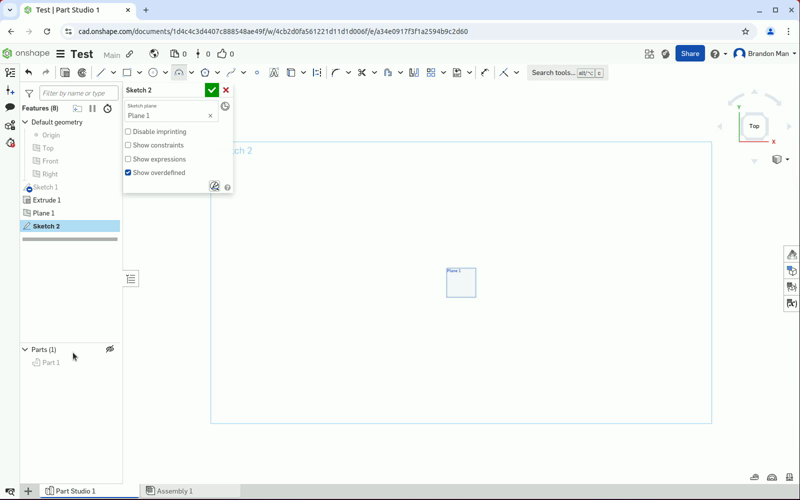
key_down(shift)
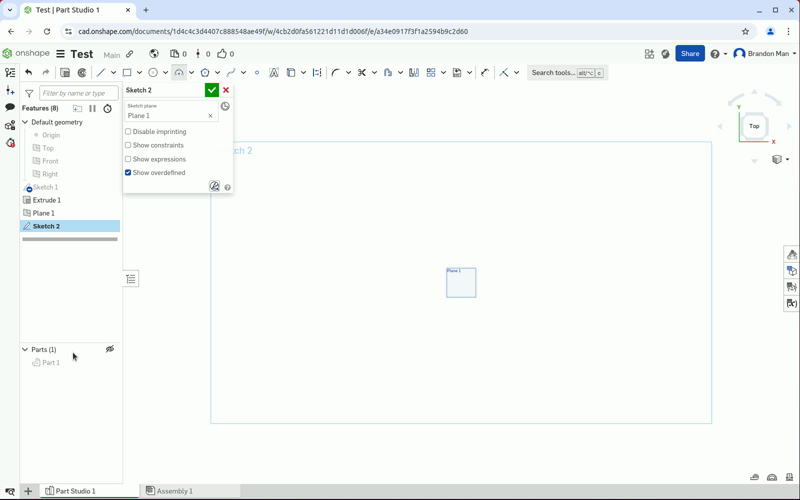
mouse_move(348, 367)
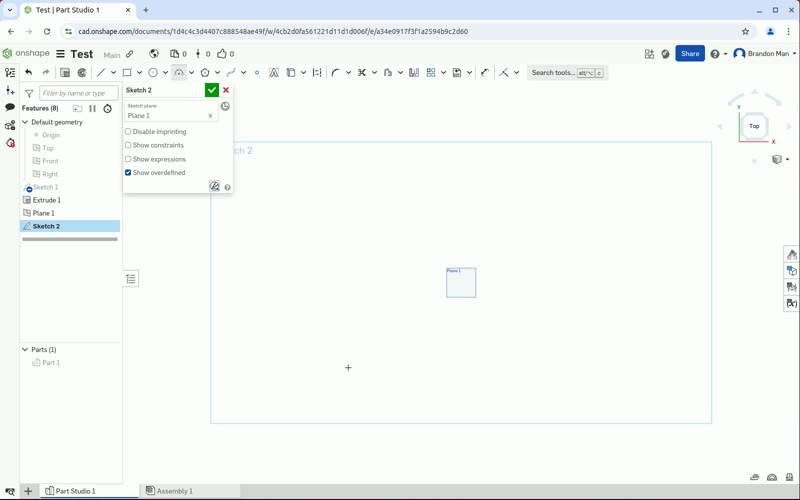
click(348, 367)
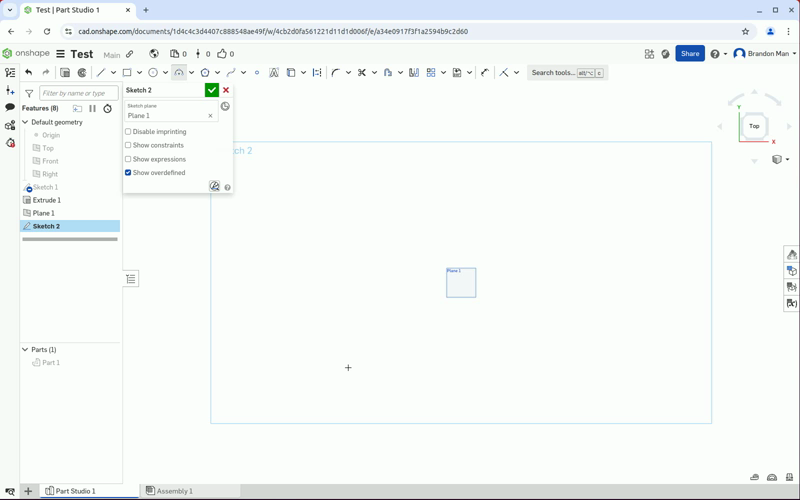
key_up(shift)
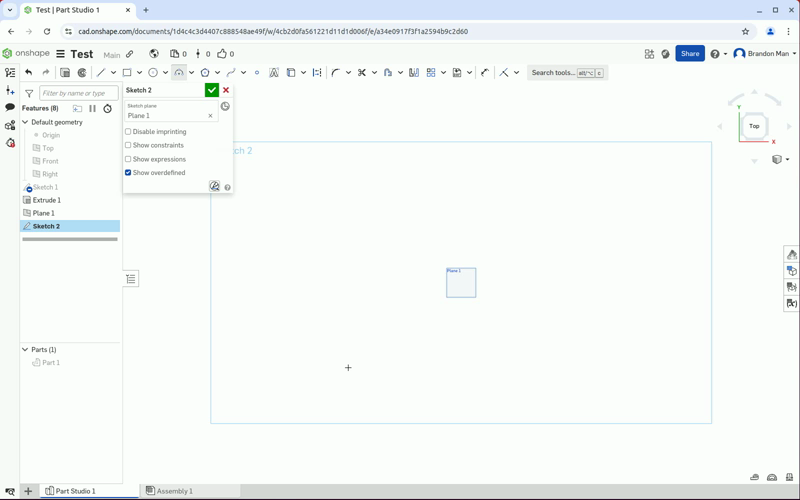
key_down(shift)
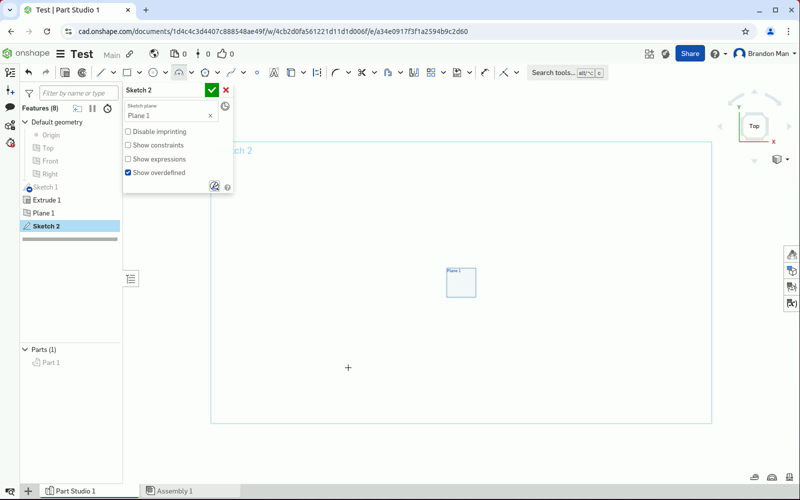
mouse_move(348, 310)
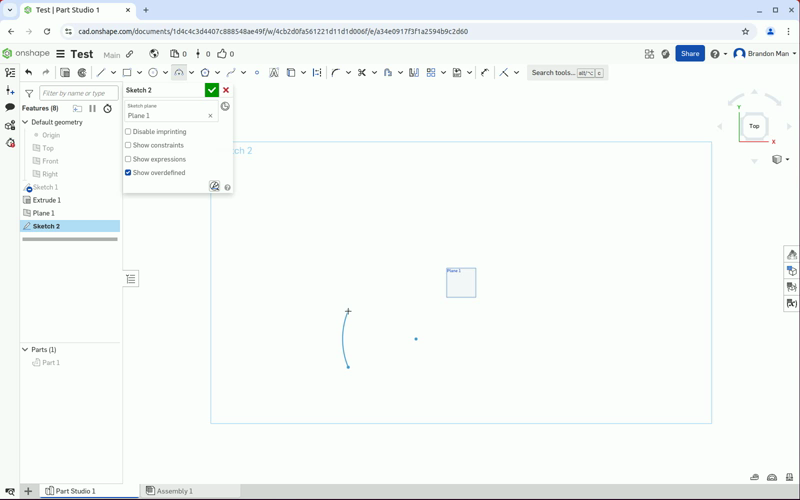
click(348, 310)
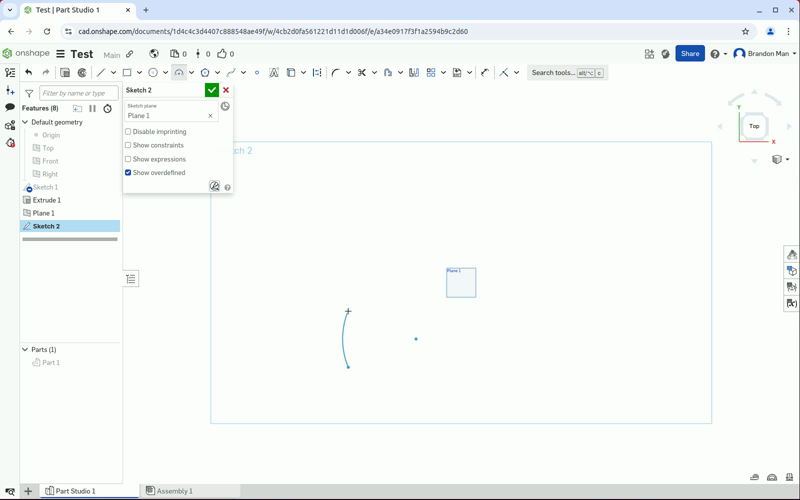
mouse_move(376, 338)
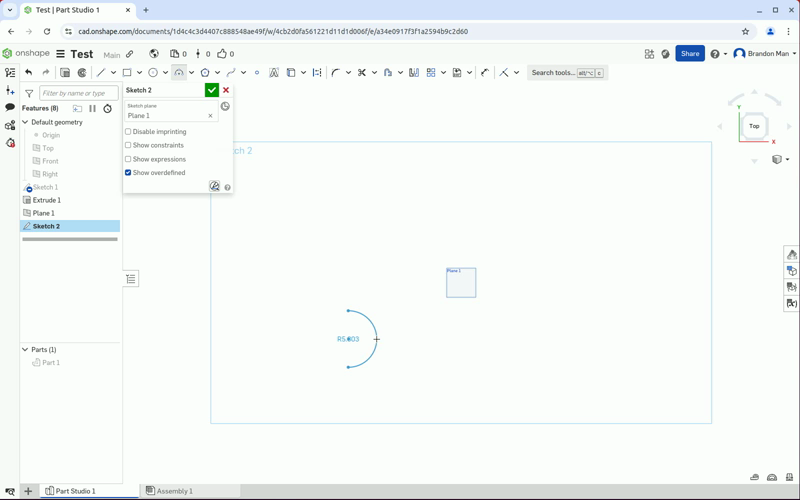
click(376, 338)
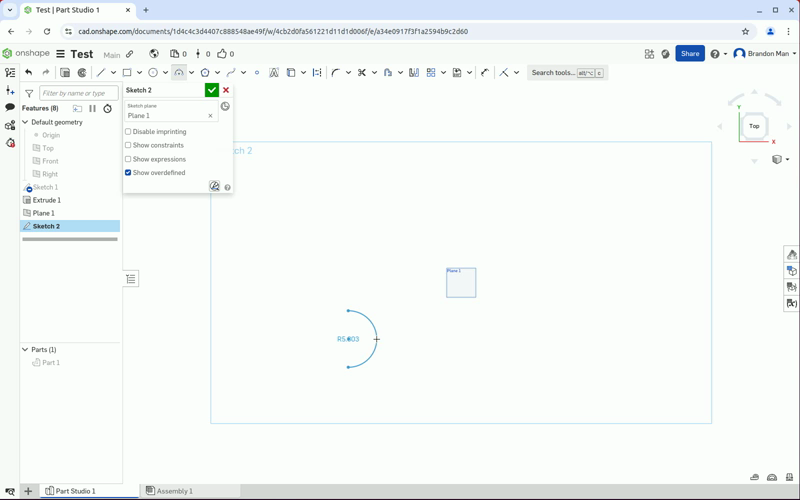
key_up(shift)
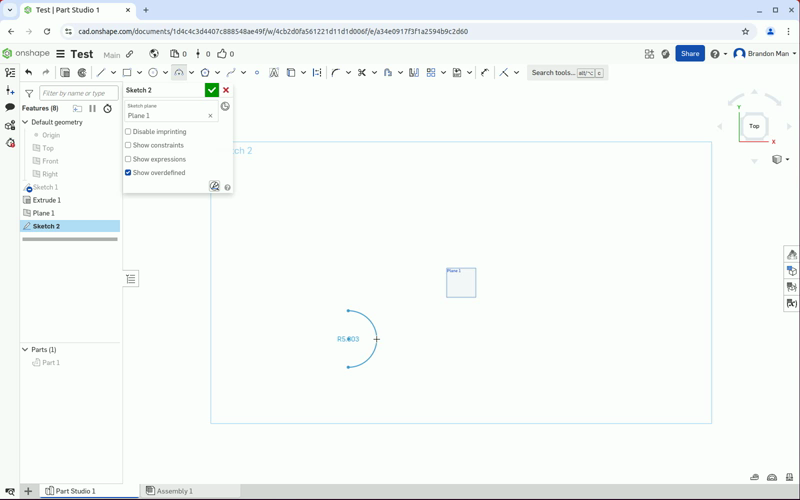
key(esc)
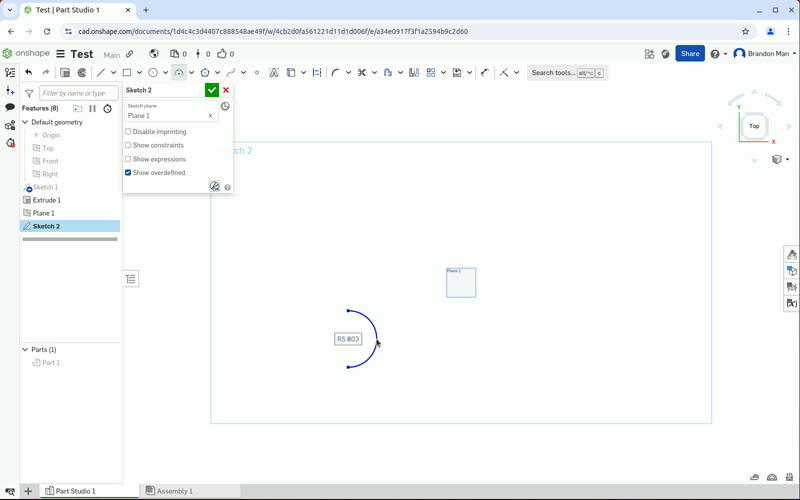
key(l)
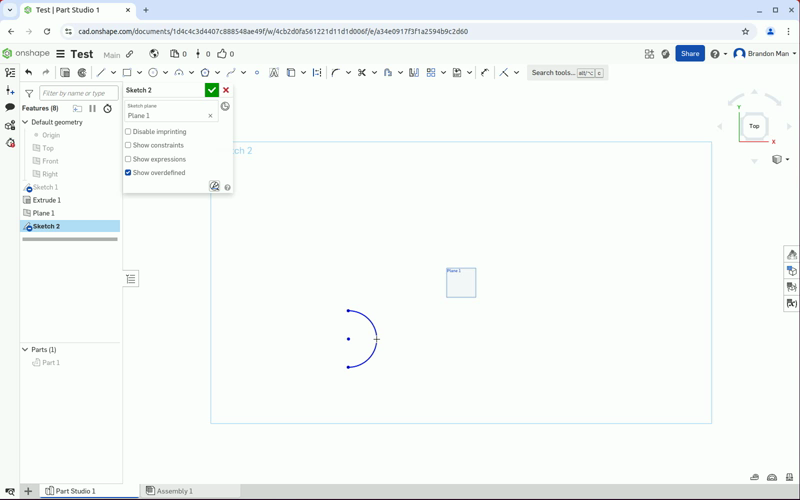
mouse_move(348, 310)
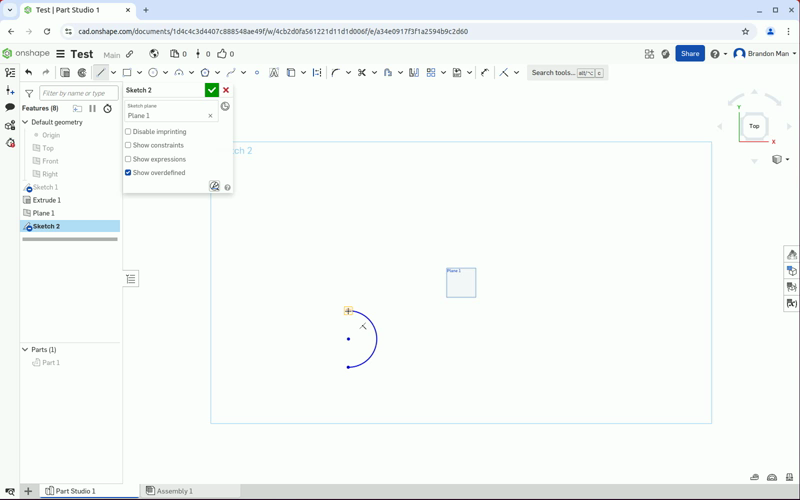
click(348, 310)
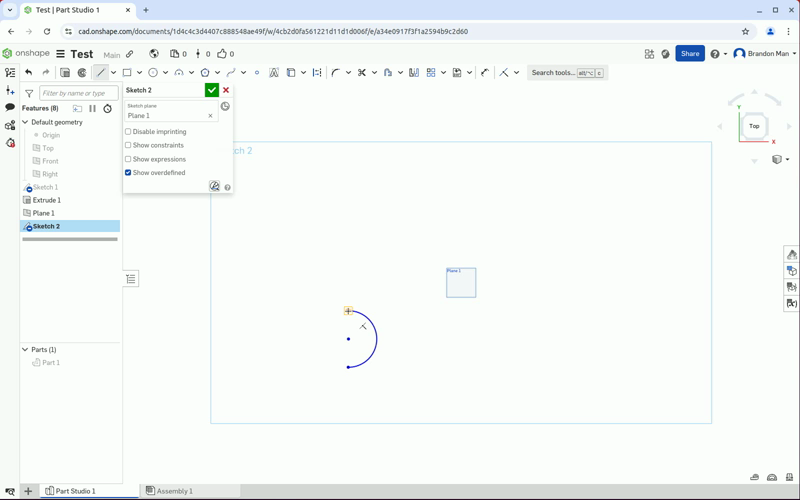
mouse_move(378, 310)
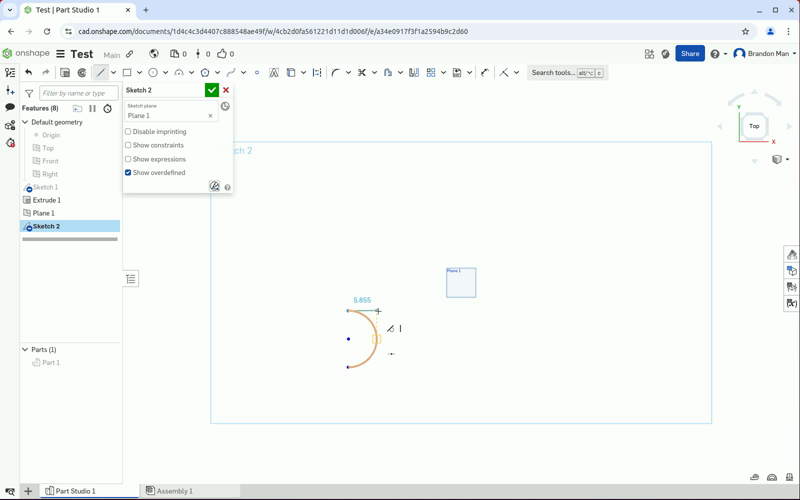
key_down(shift)
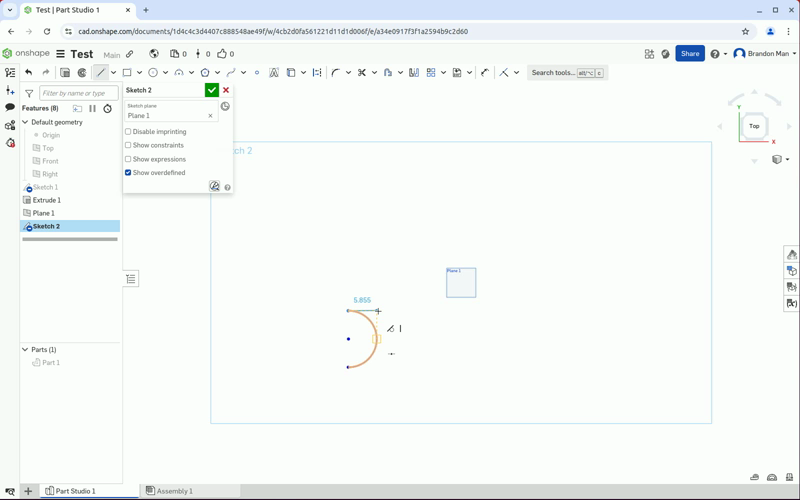
mouse_move(348, 367)
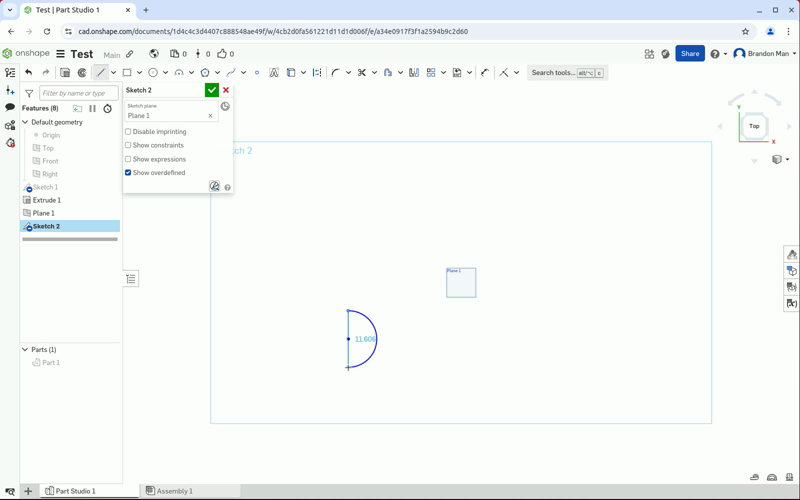
key_up(shift)
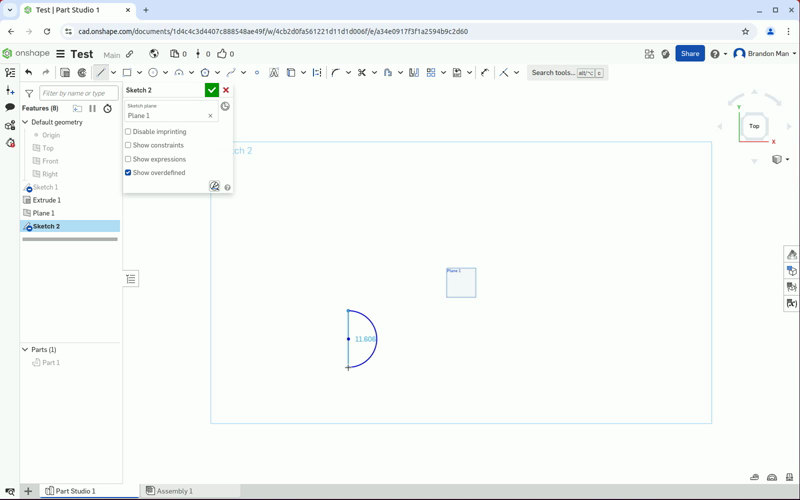
click(348, 367)
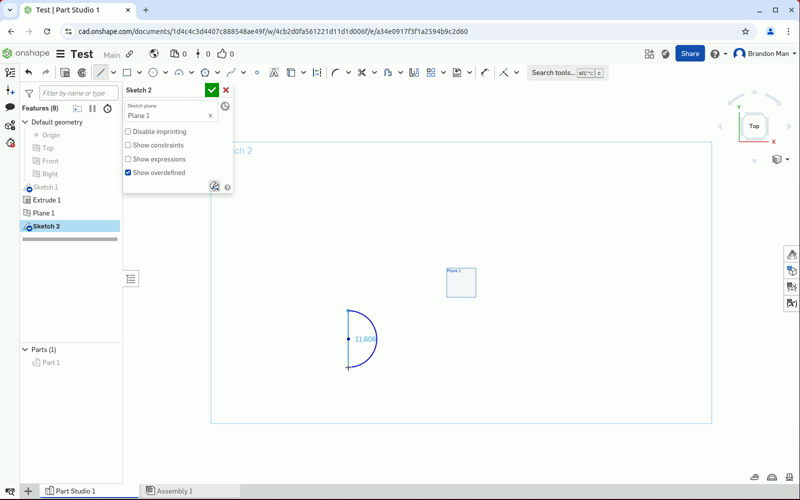
key(esc)
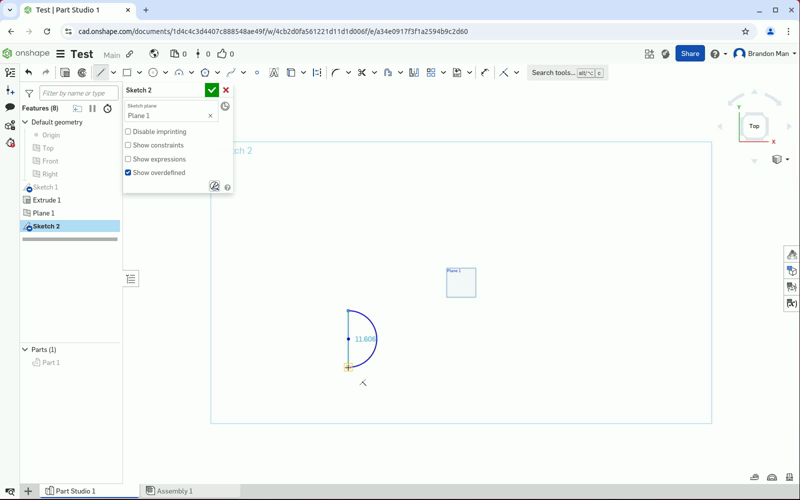
mouse_move(356, 341)
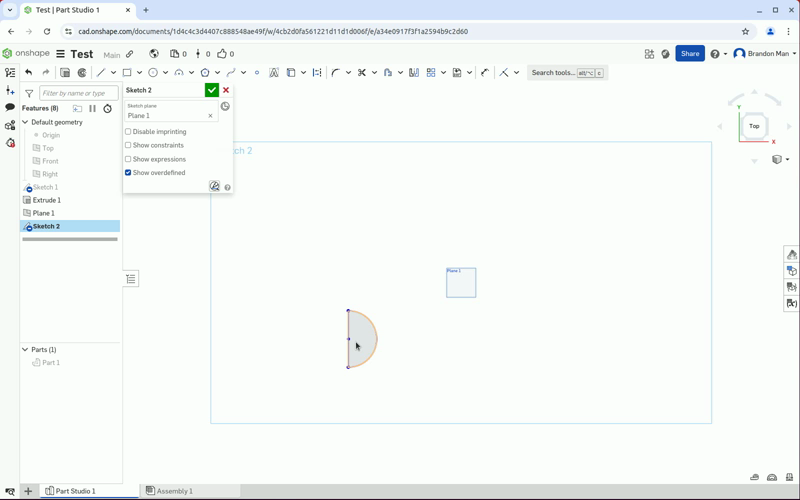
scroll(6)
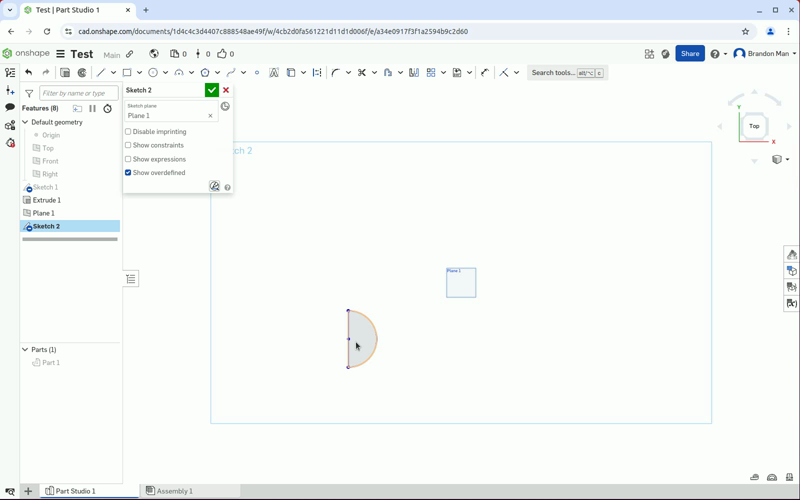
scroll(6)
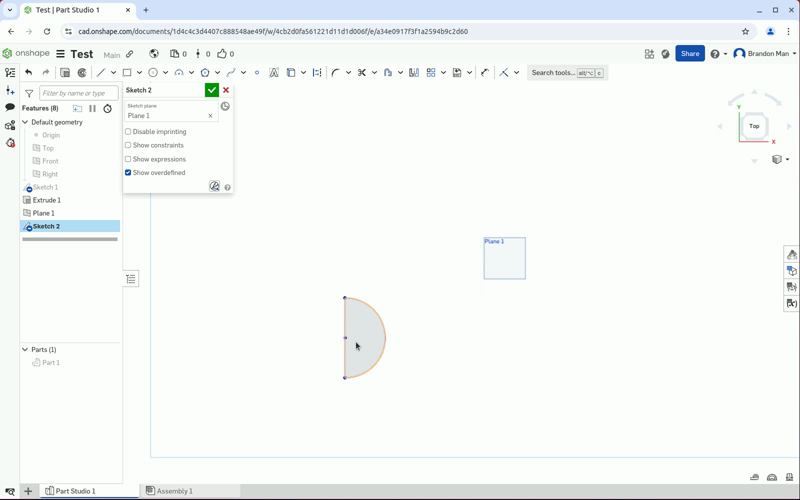
scroll(6)
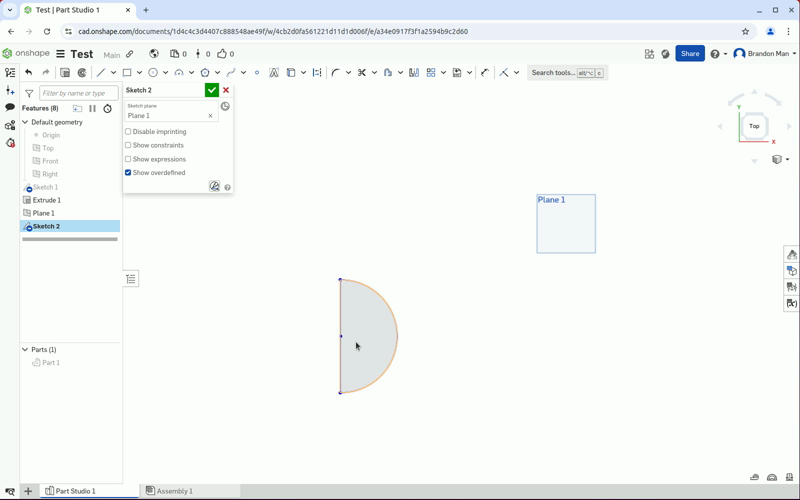
scroll(6)
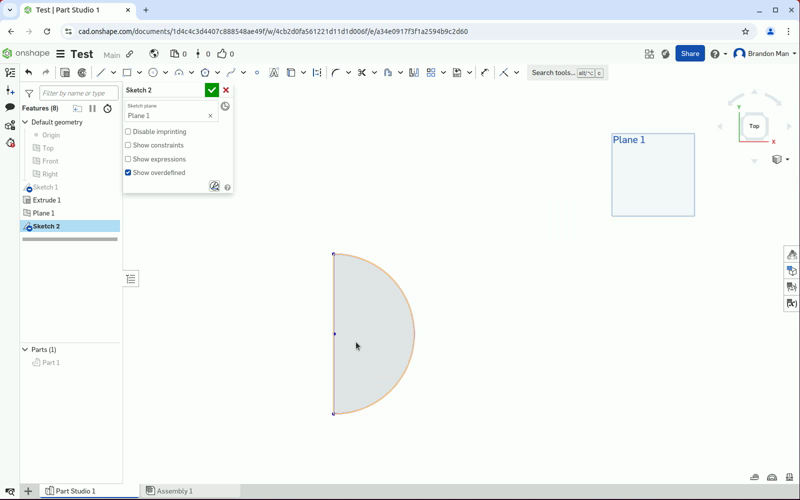
scroll(6)
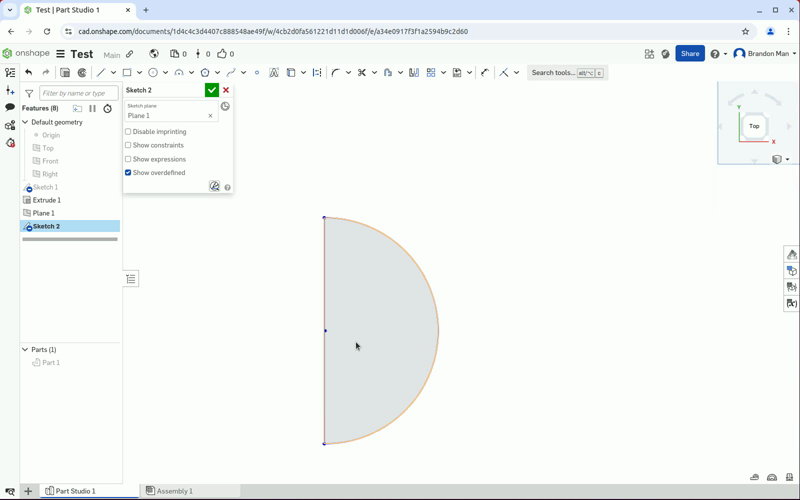
scroll(6)
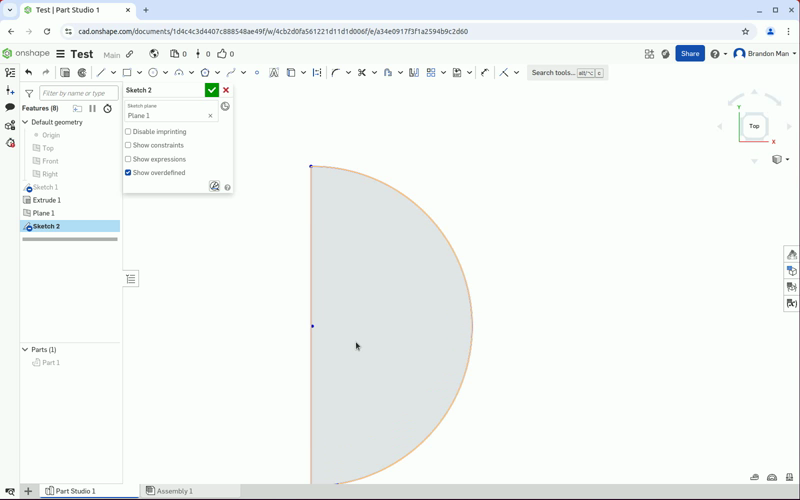
scroll(6)
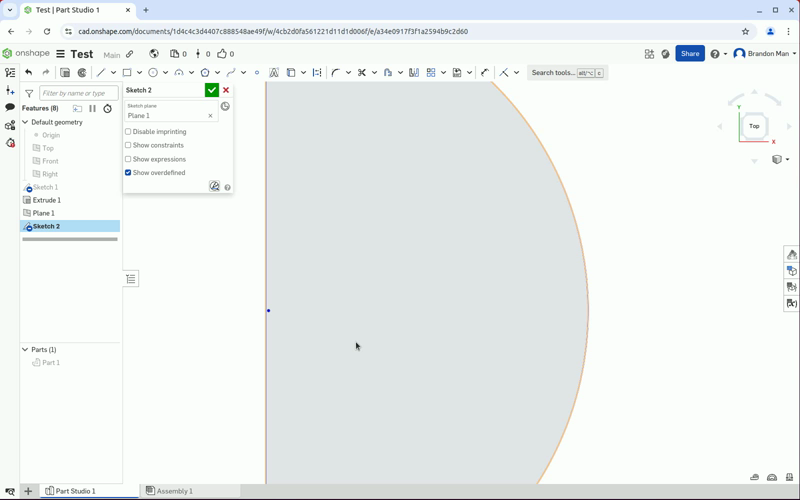
click(356, 341)
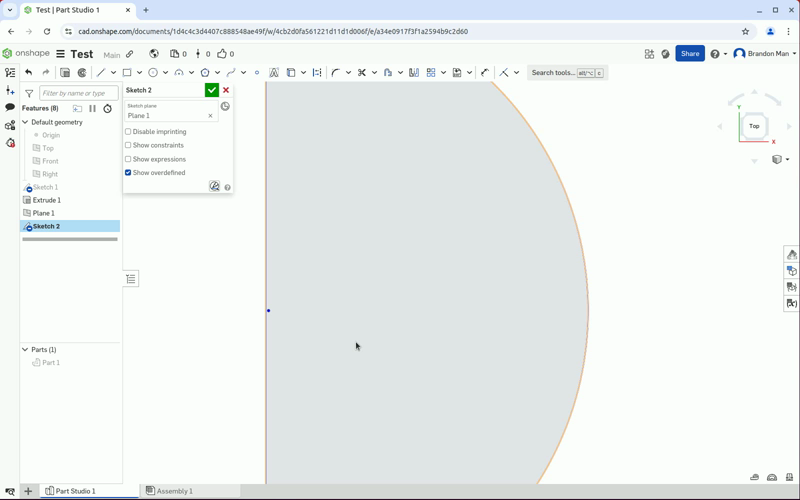
scroll(-6)
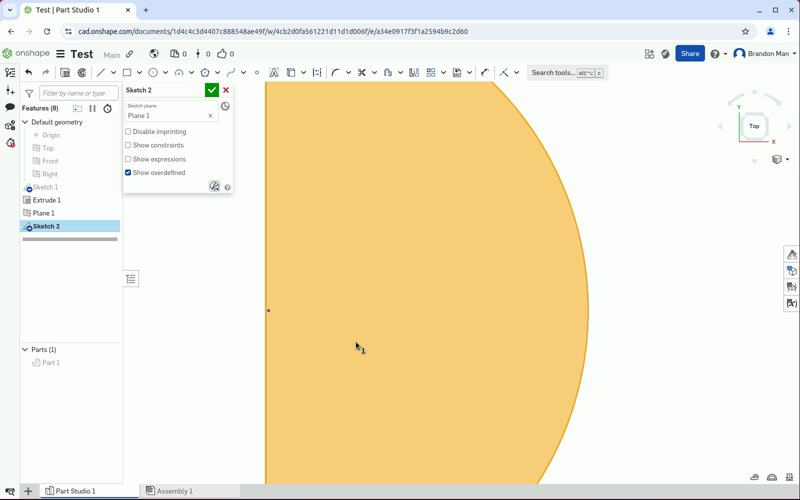
scroll(-6)
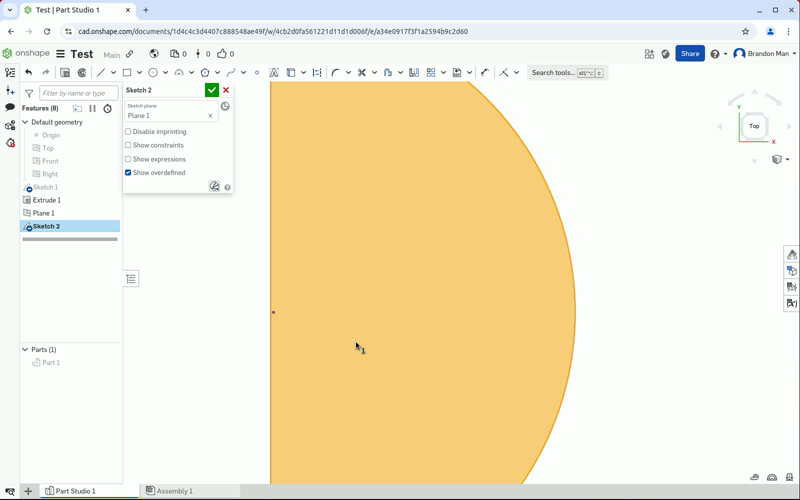
scroll(-6)
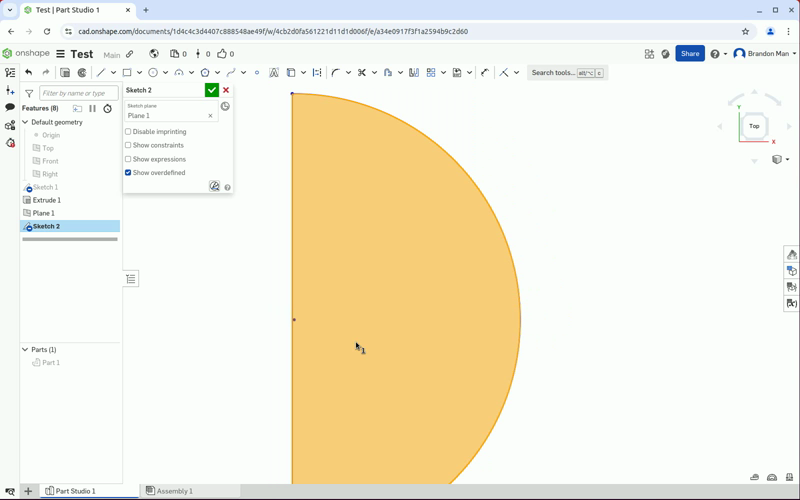
scroll(-6)
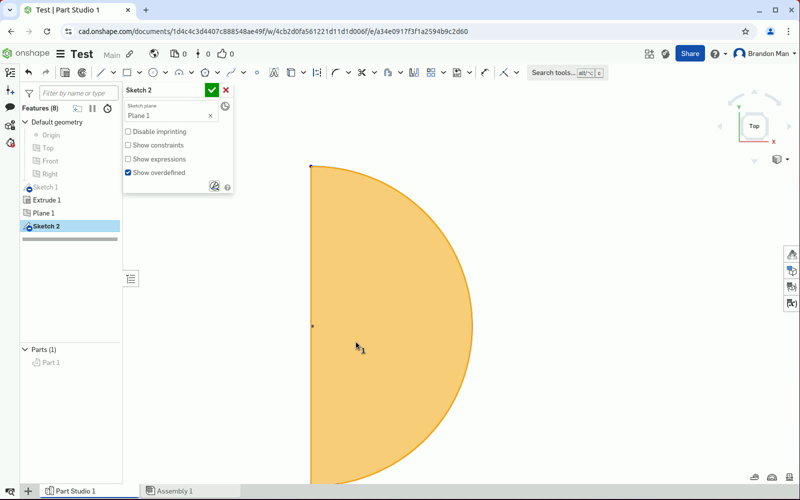
scroll(-6)
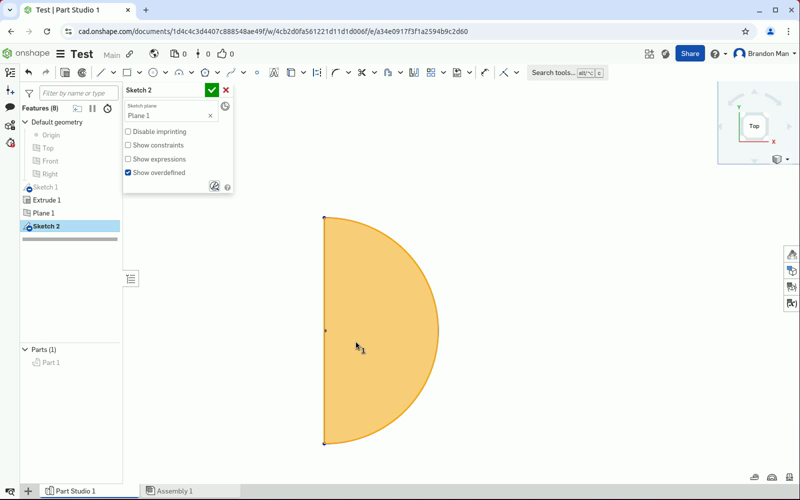
scroll(-6)
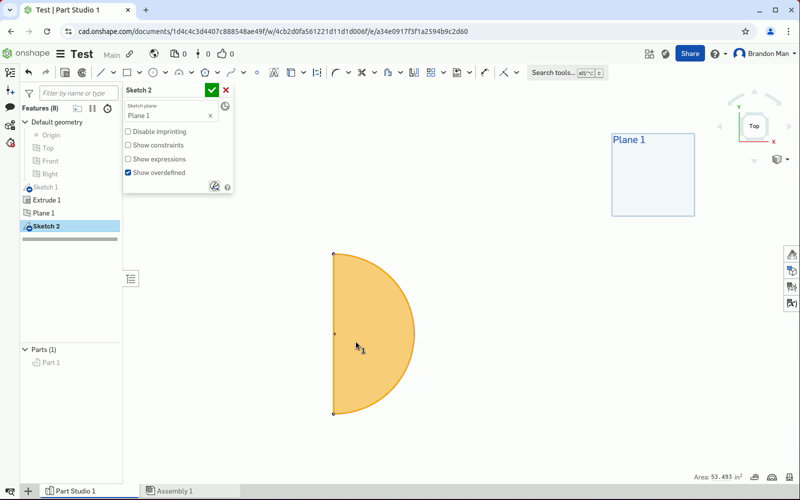
scroll(-6)
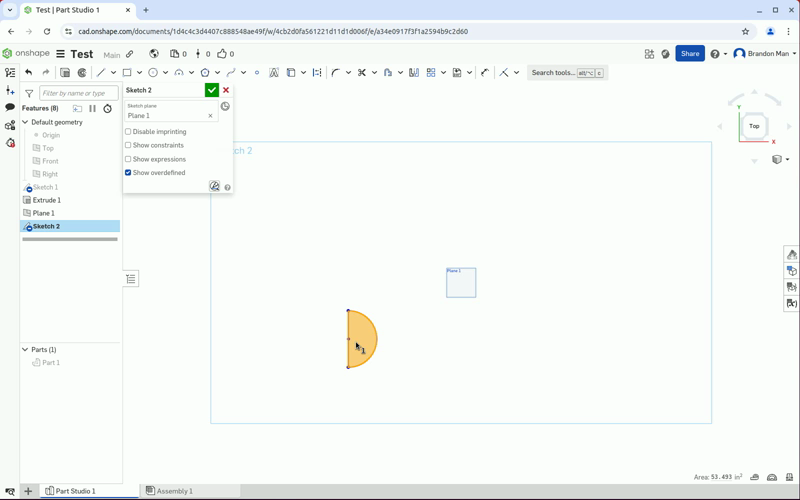
mouse_move(73, 352)
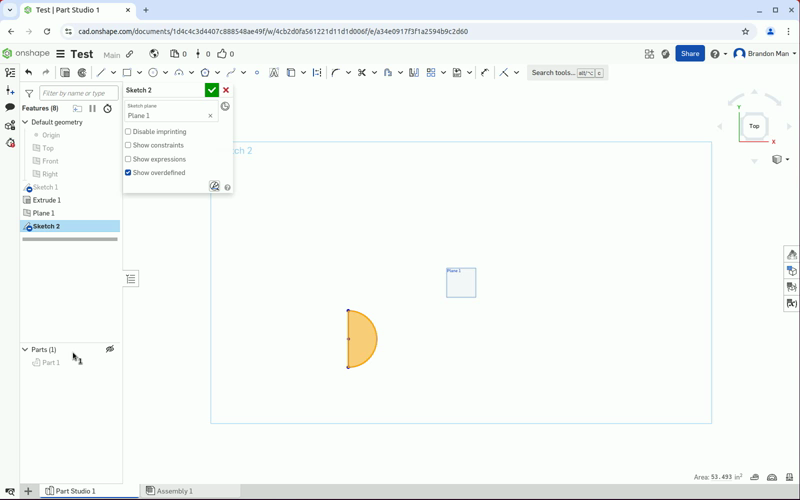
key(shift+y)
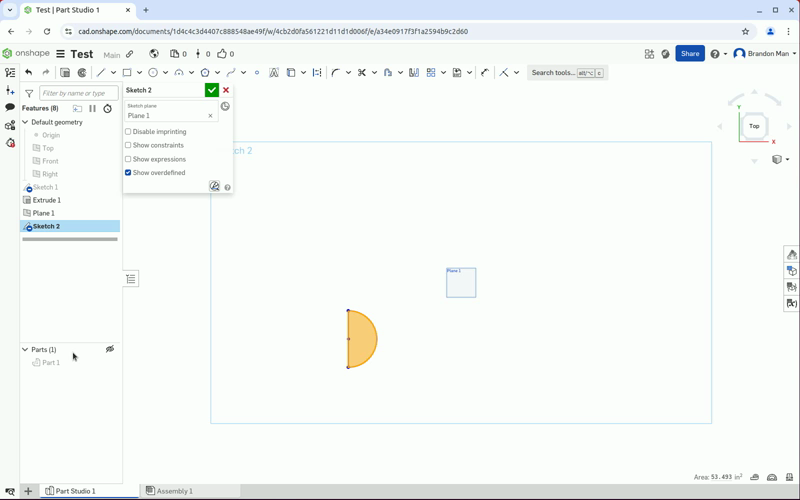
key(shift+e)
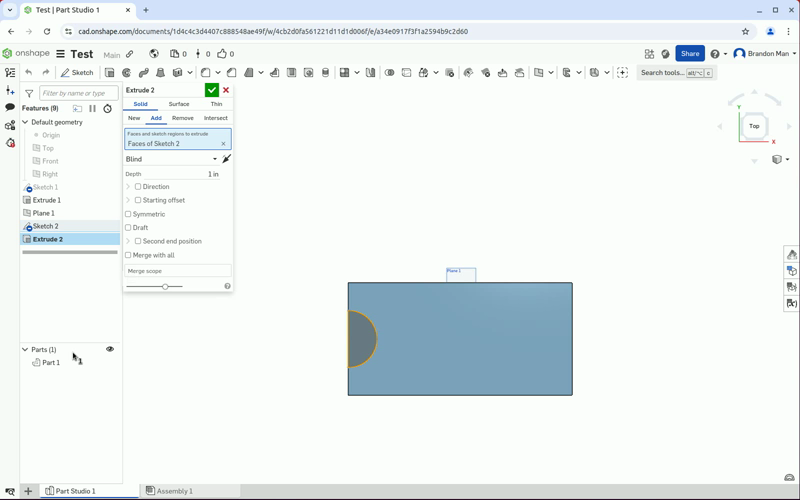
mouse_move(143, 106)
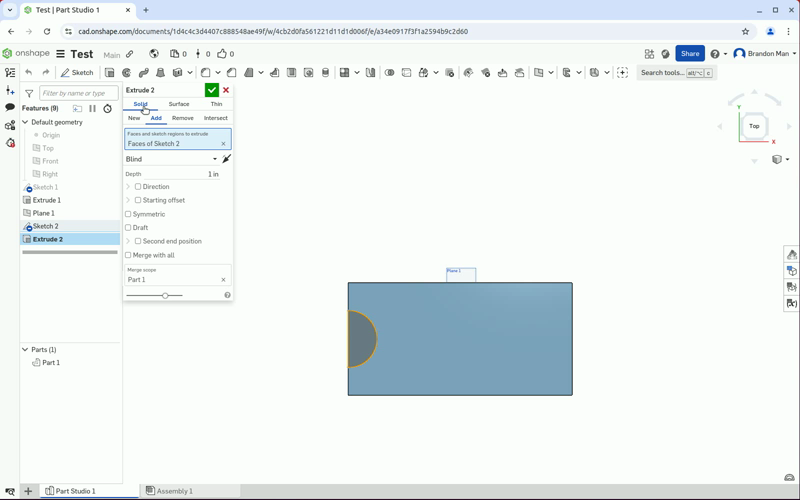
click(143, 106)
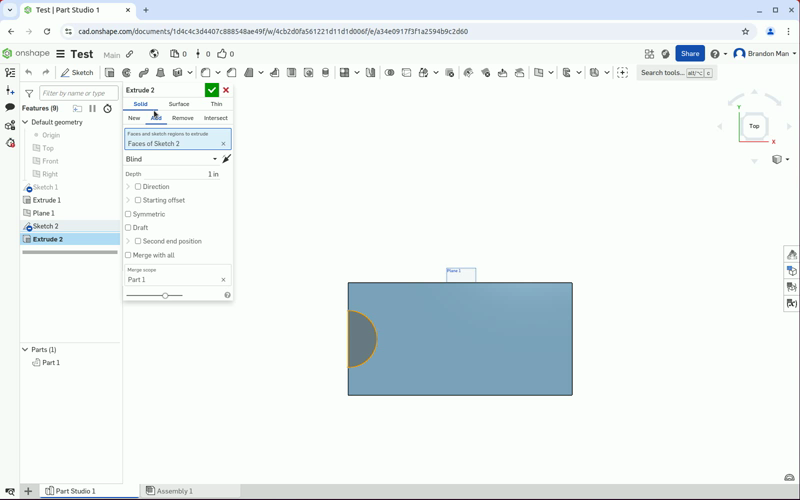
mouse_move(186, 120)
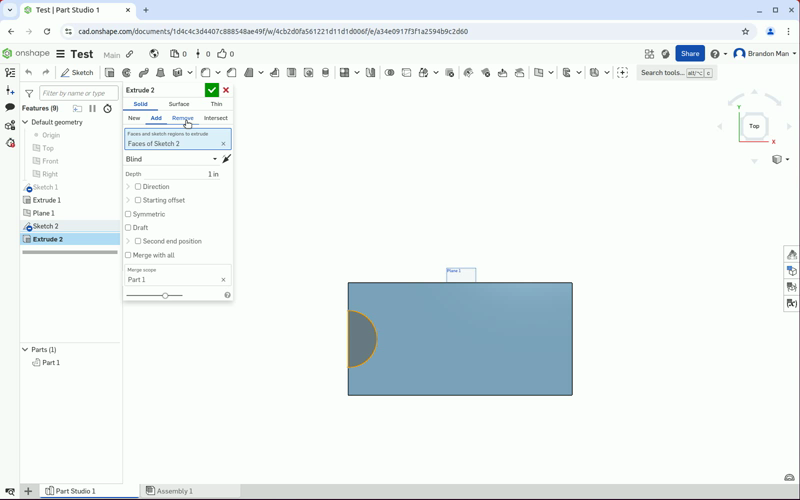
click(186, 120)
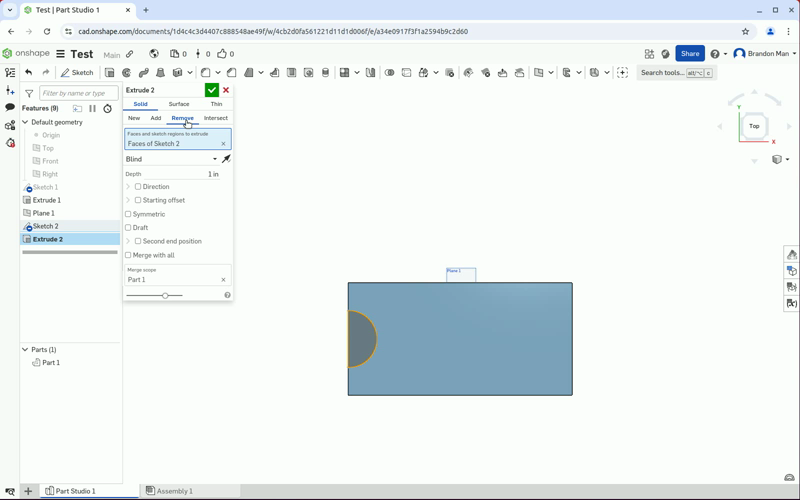
key(tab, 4)
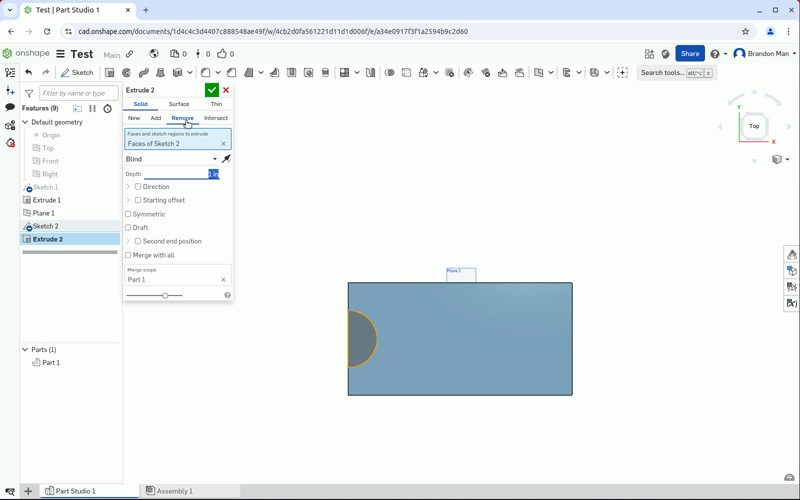
text(5.777)
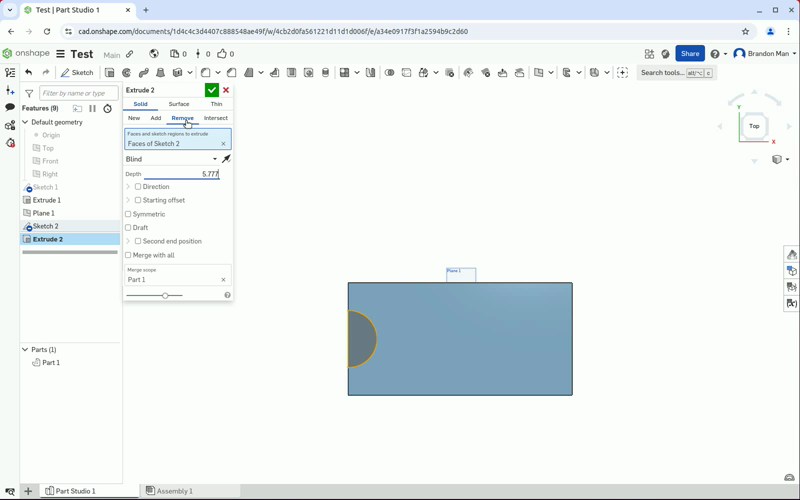
key(tab, 6)
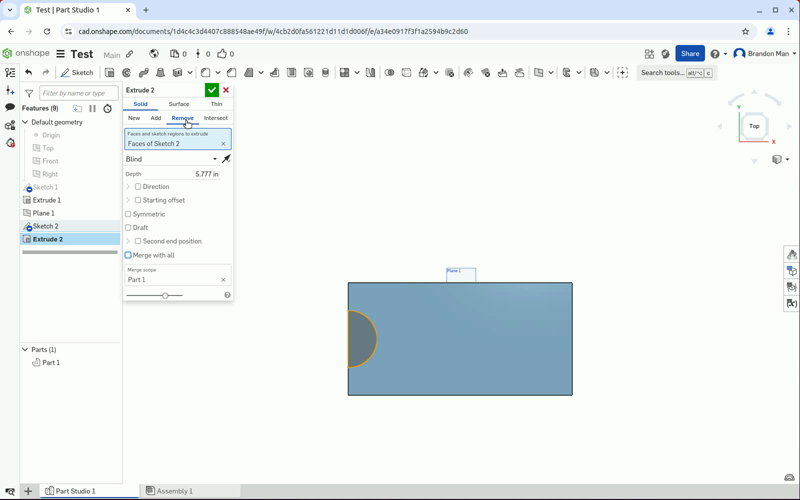
key(space)
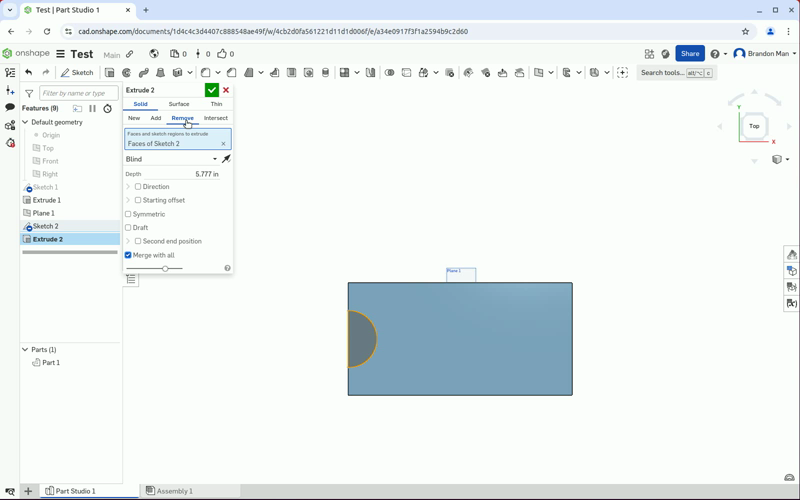
key(enter)
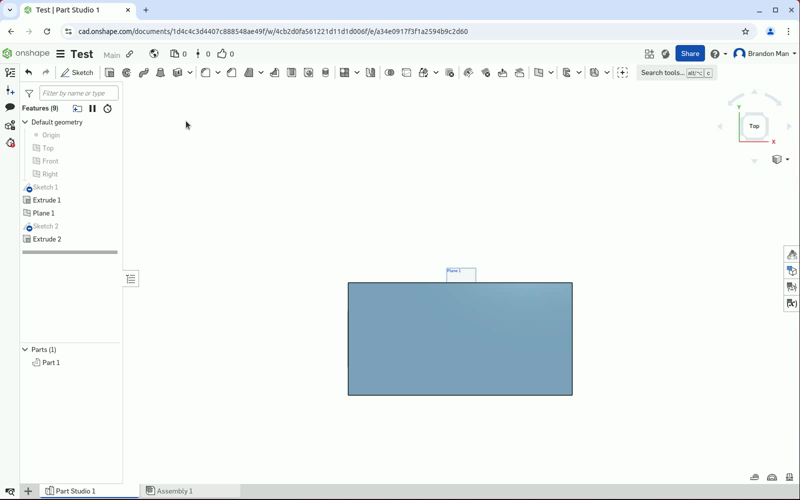
key(shift+h)
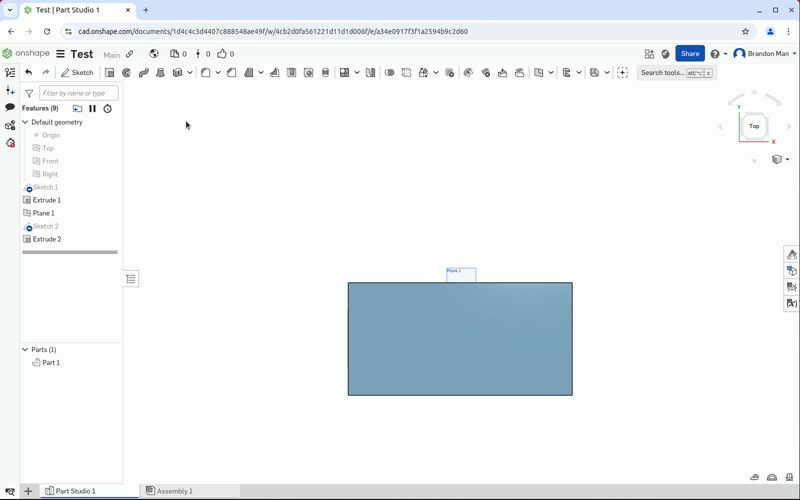
key(shift+h)
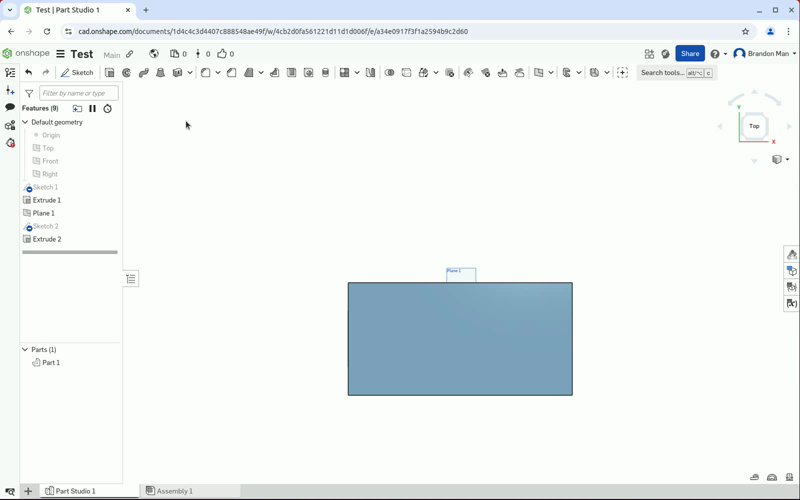
mouse_move(73, 189)
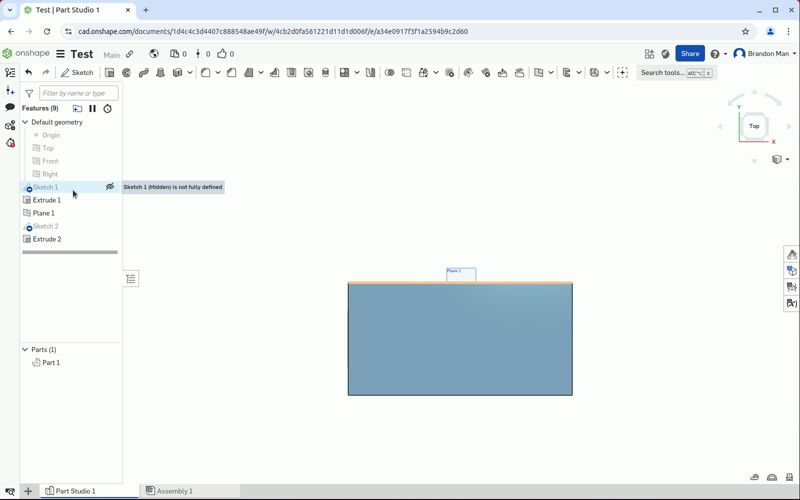
click(73, 189)
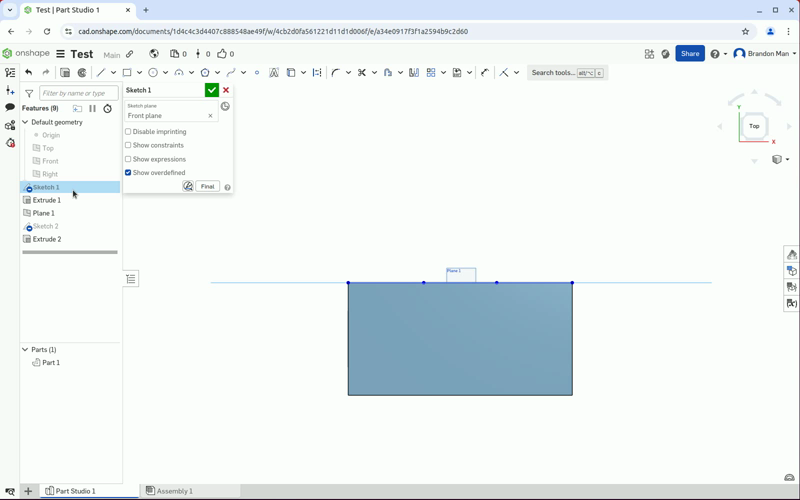
mouse_move(229, 92)
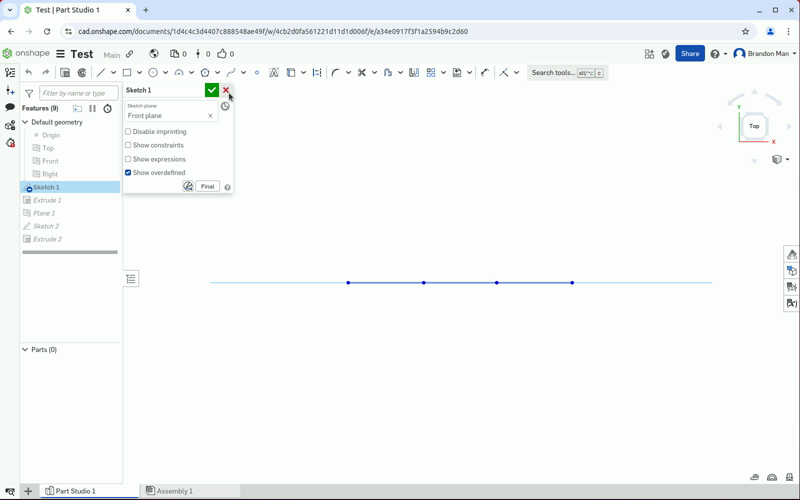
click(229, 92)
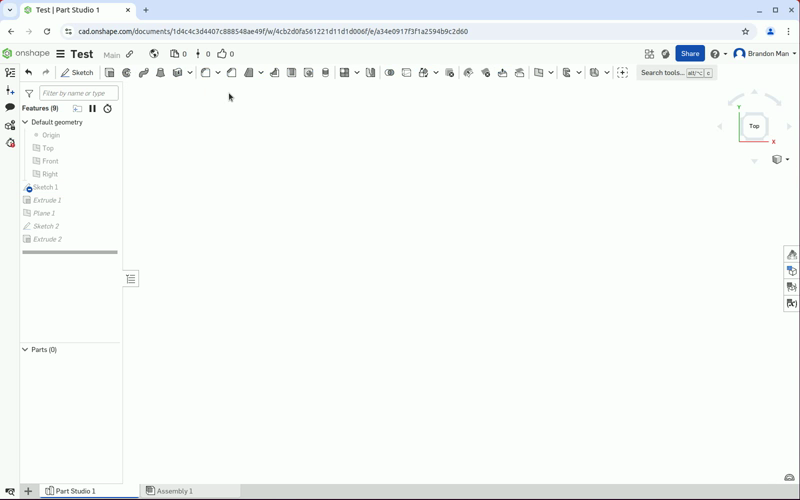
key(shift+s)
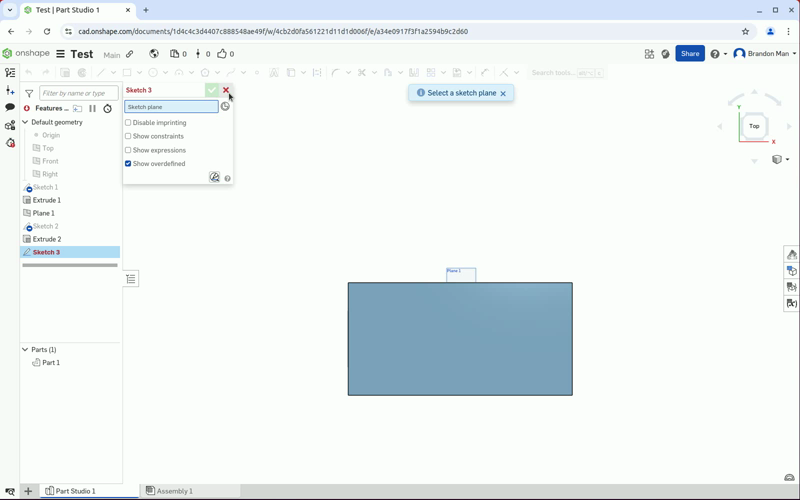
mouse_move(73, 215)
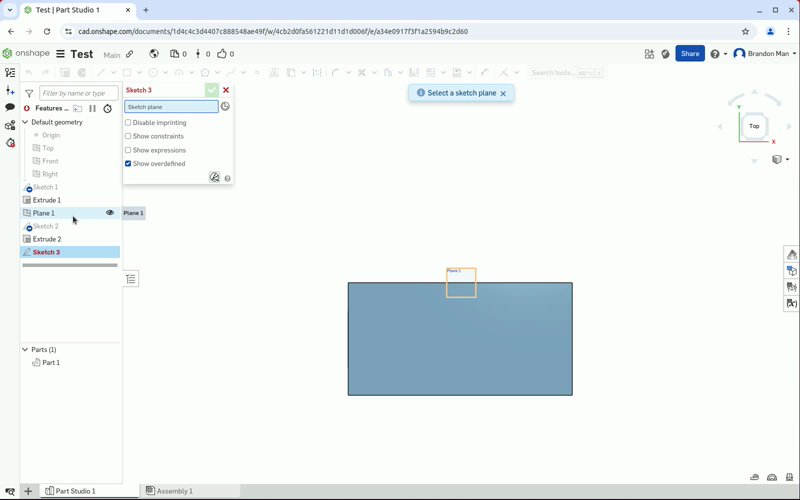
click(73, 215)
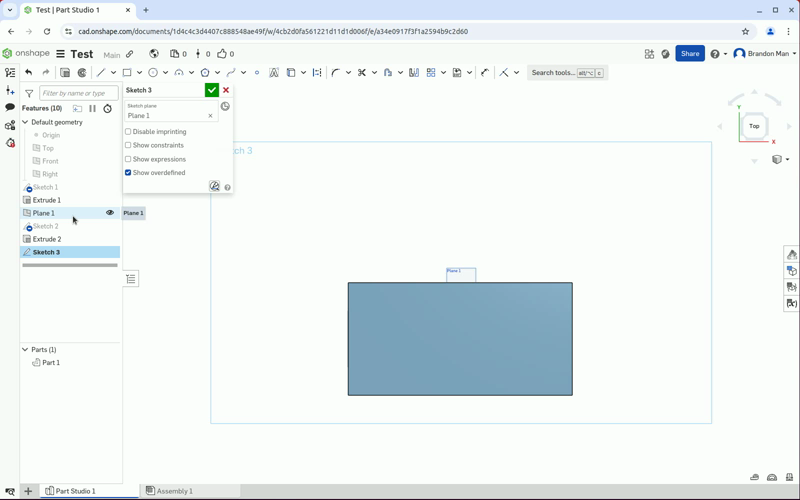
mouse_move(73, 352)
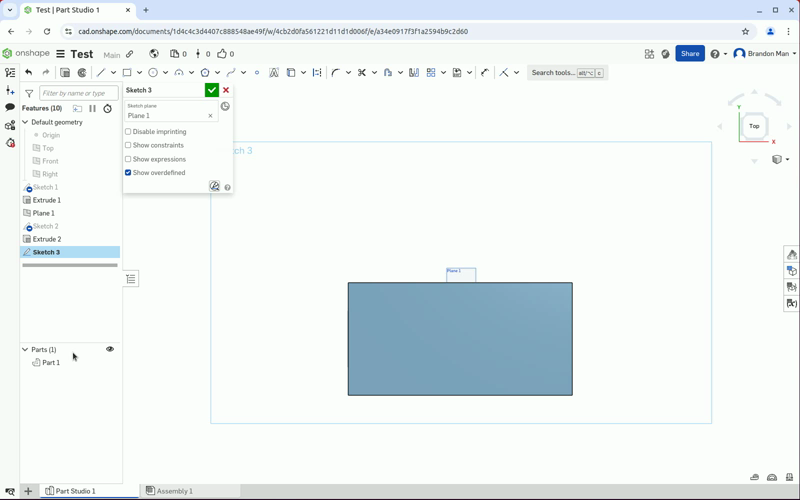
key(y)
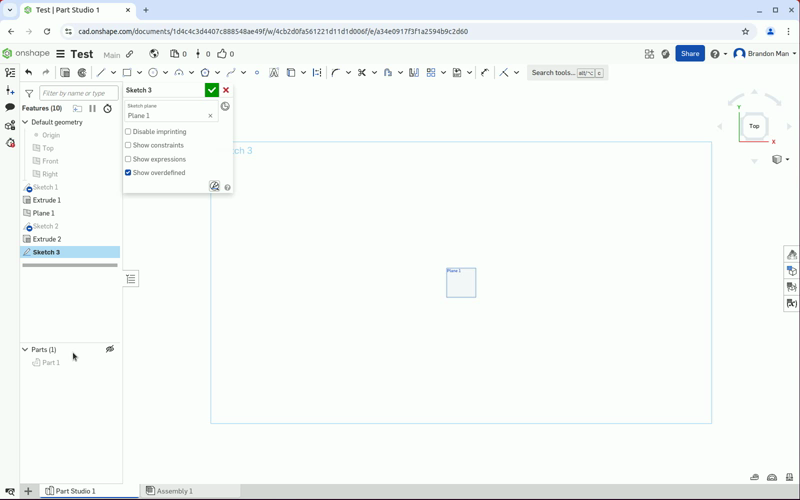
key(l)
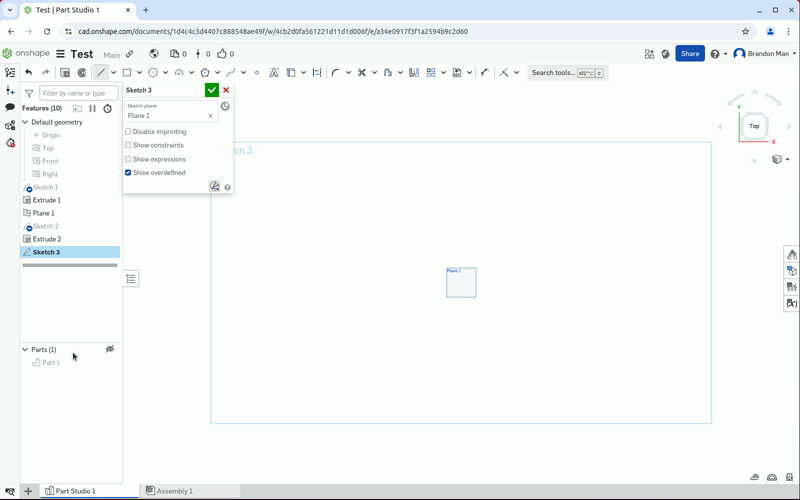
key_down(shift)
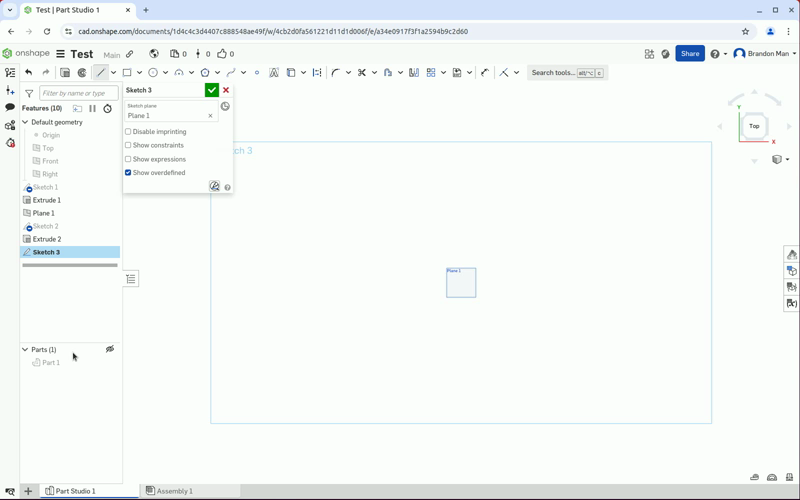
mouse_move(573, 367)
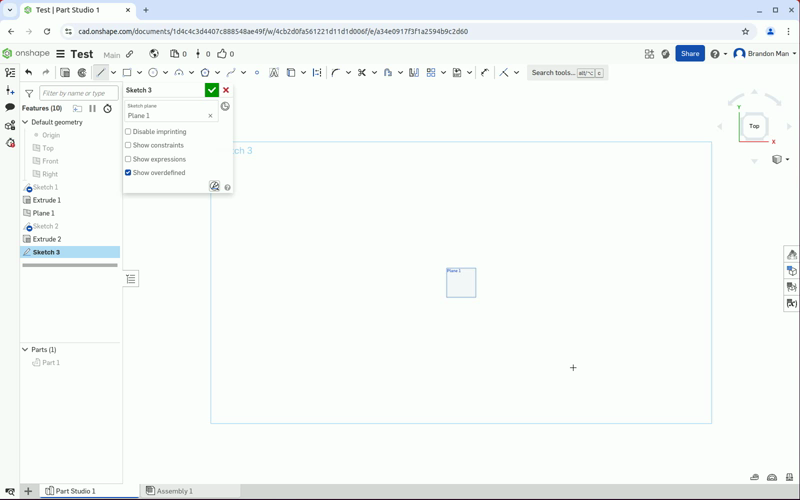
click(573, 367)
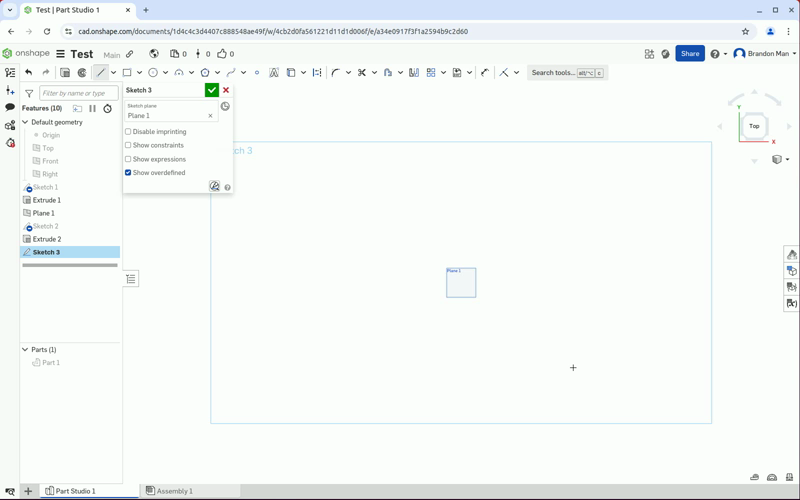
key_up(shift)
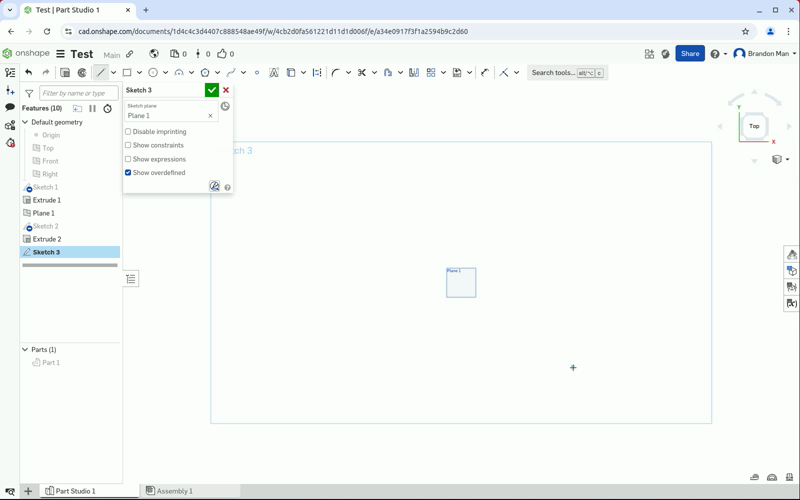
key_down(shift)
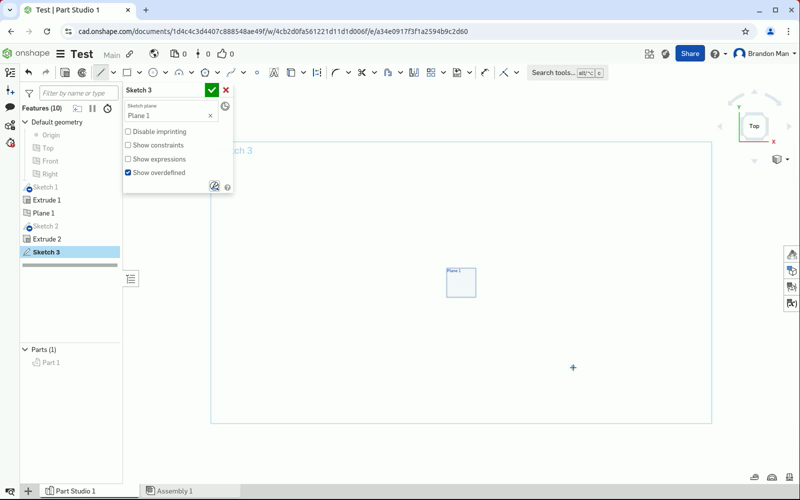
mouse_move(589, 367)
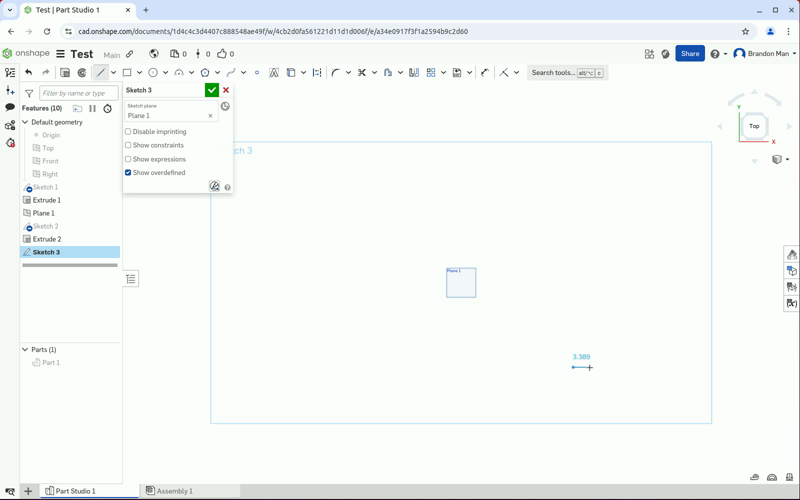
mouse_move(573, 310)
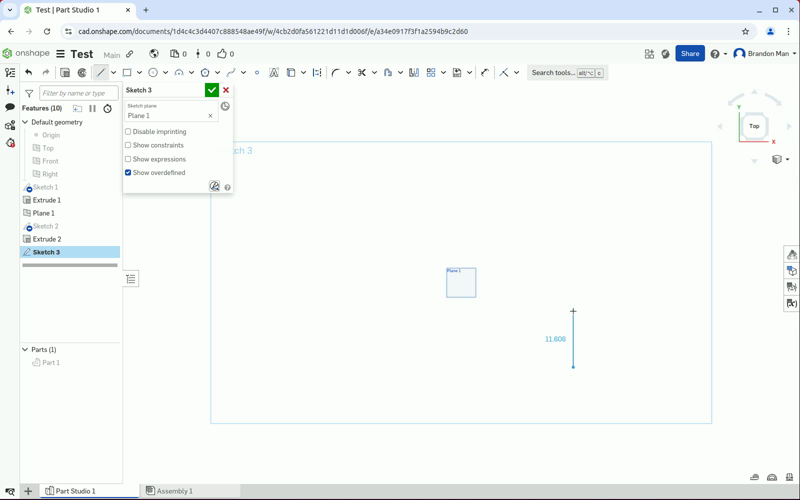
click(573, 310)
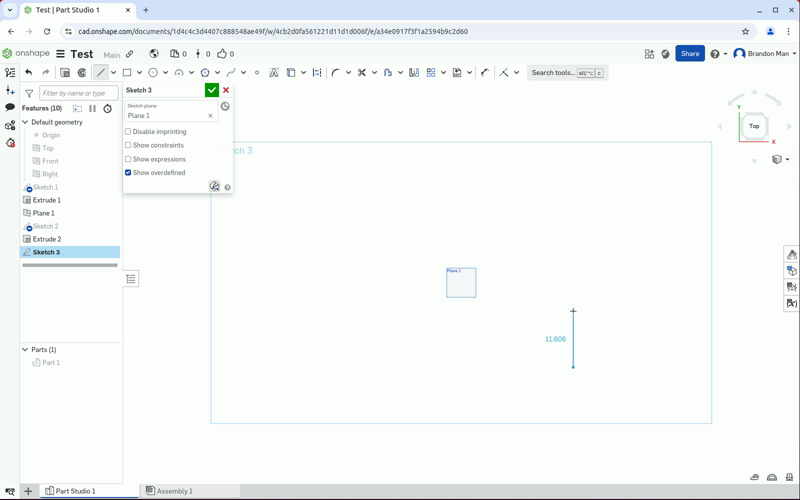
key_up(shift)
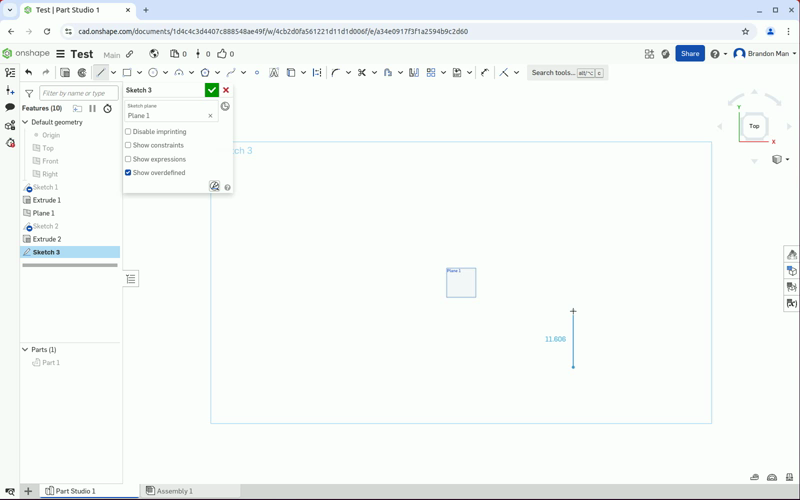
key(esc)
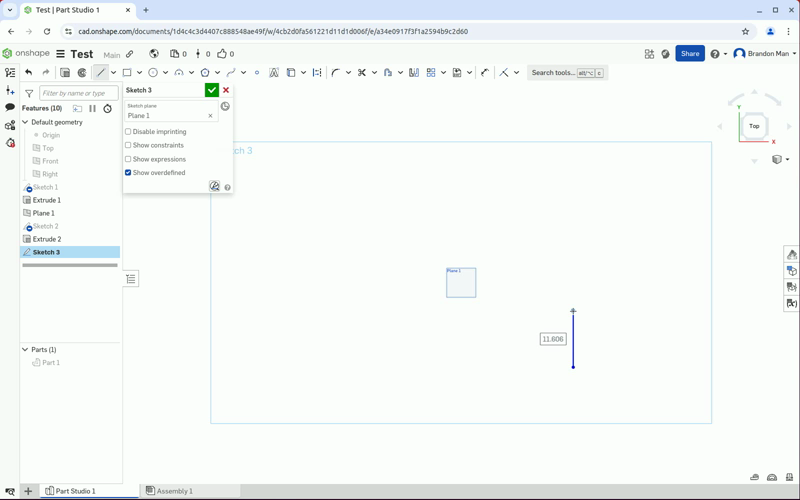
key(a)
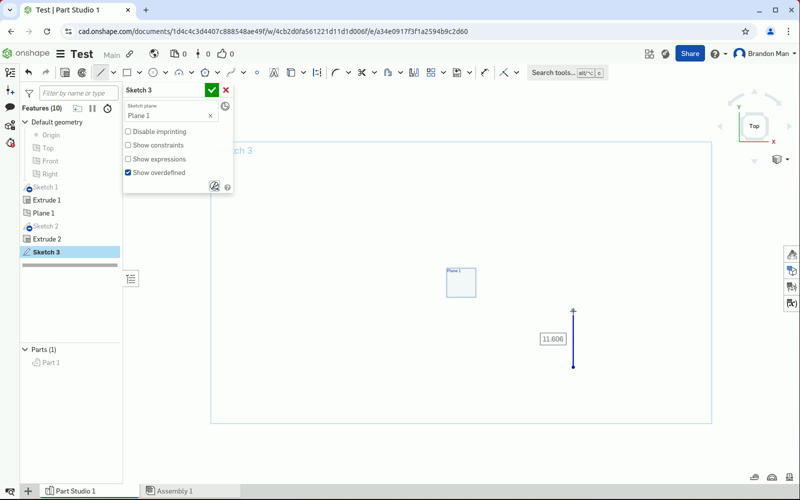
mouse_move(573, 310)
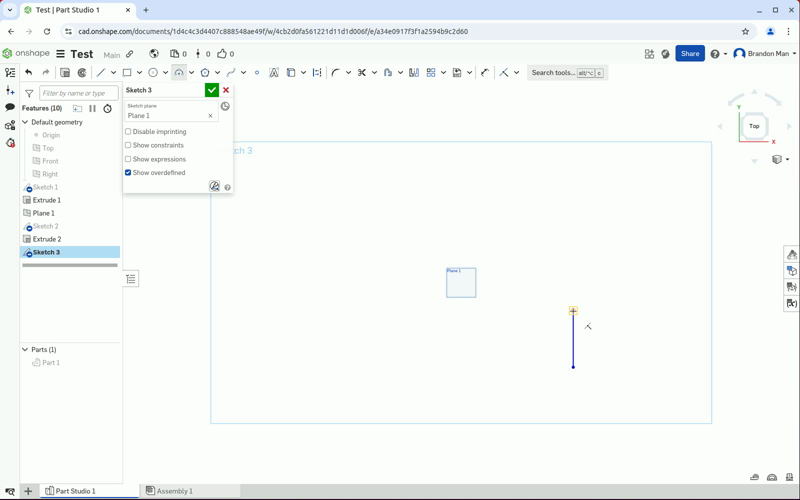
click(573, 310)
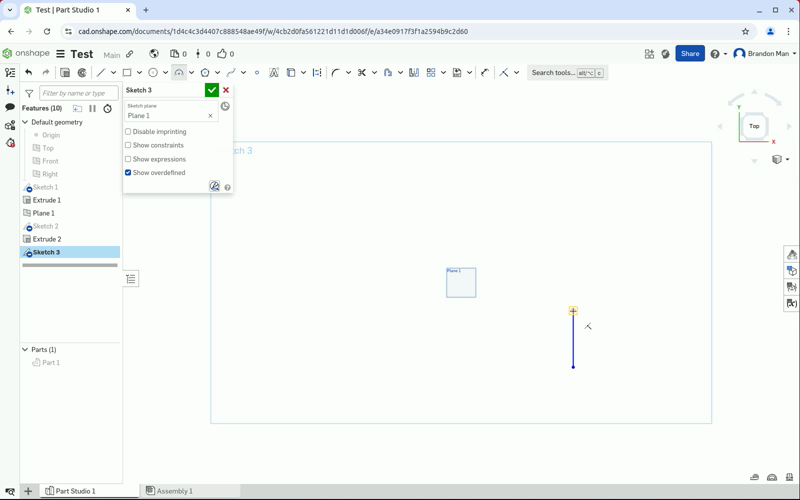
mouse_move(573, 367)
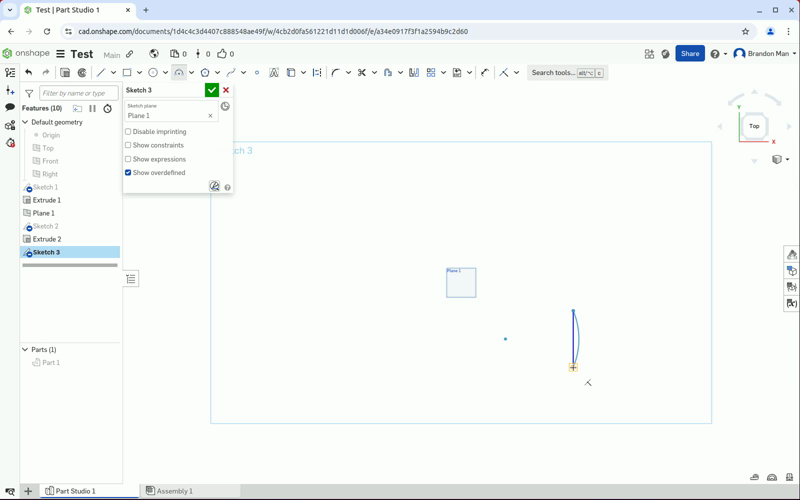
click(573, 367)
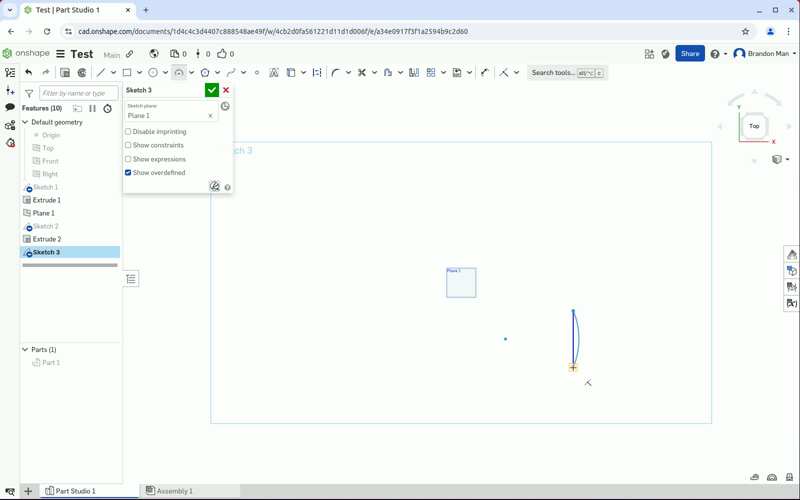
key_down(shift)
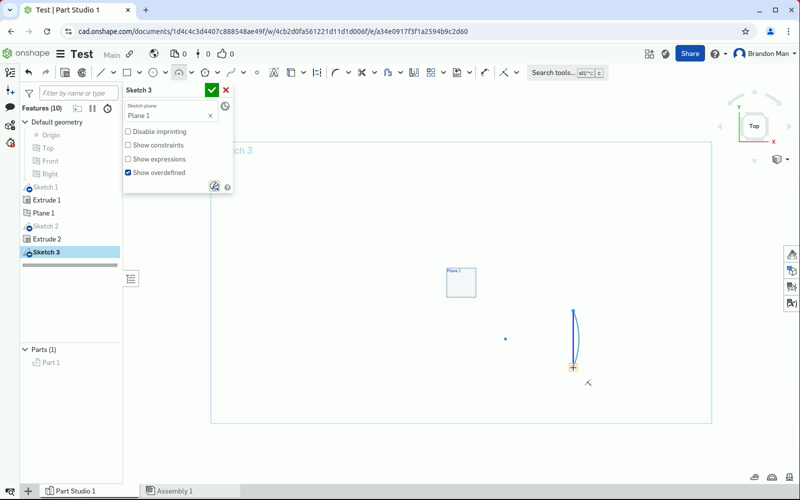
mouse_move(544, 338)
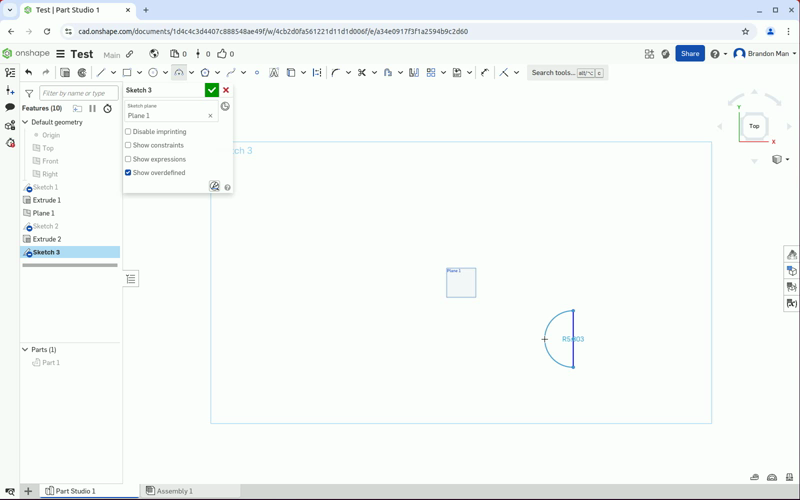
click(544, 338)
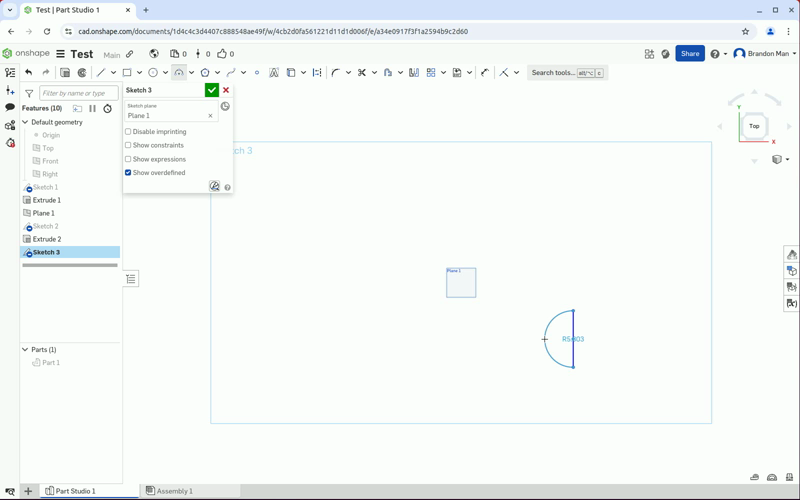
key_up(shift)
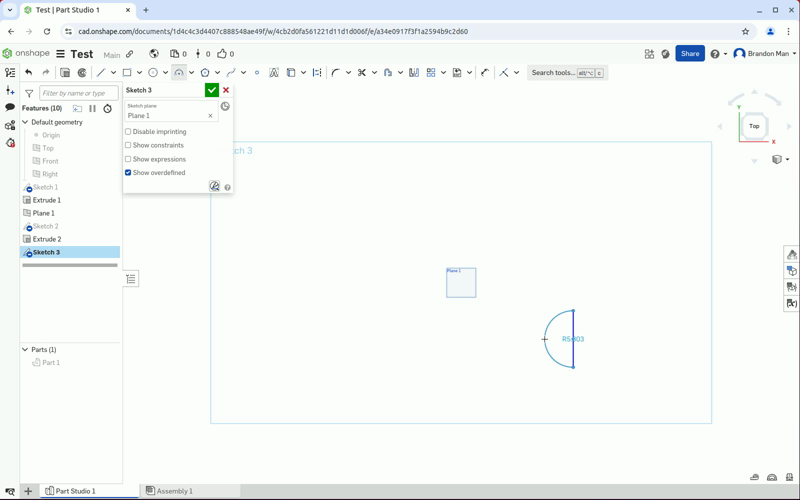
key(esc)
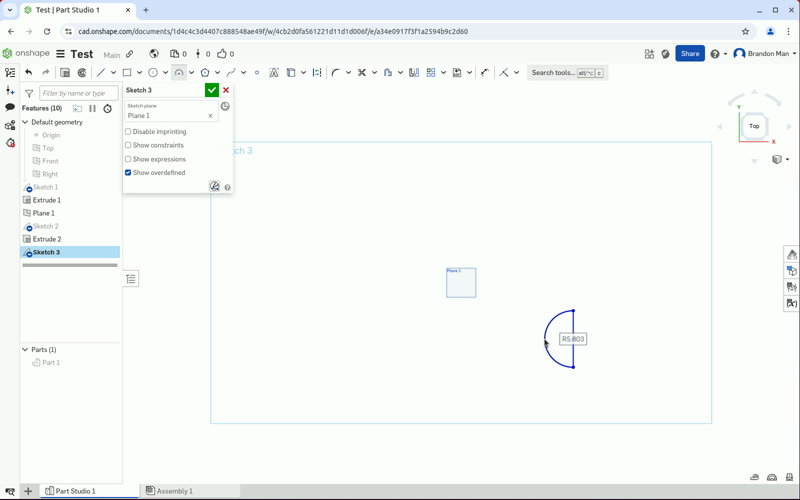
mouse_move(570, 363)
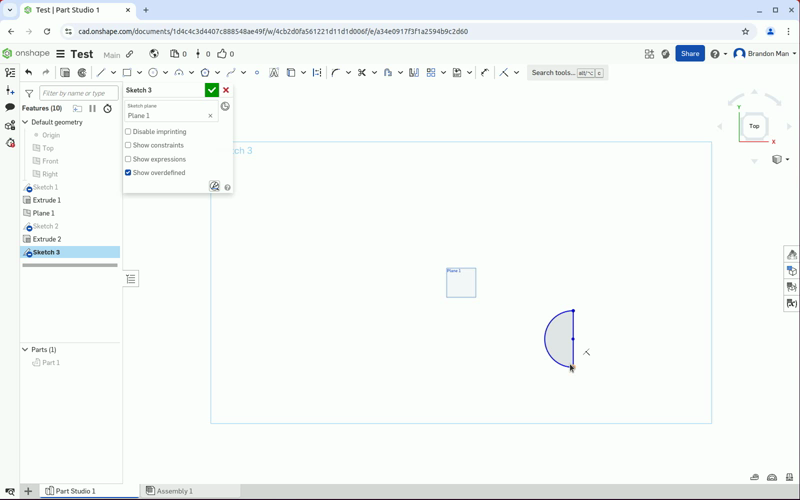
scroll(6)
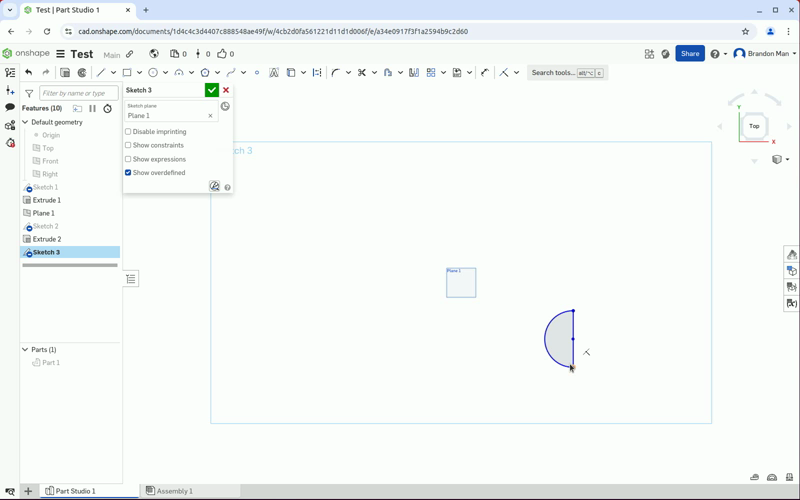
scroll(6)
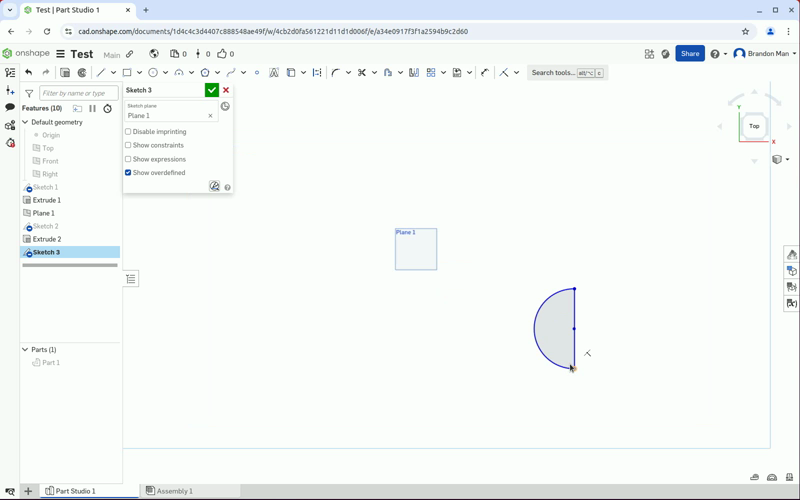
scroll(6)
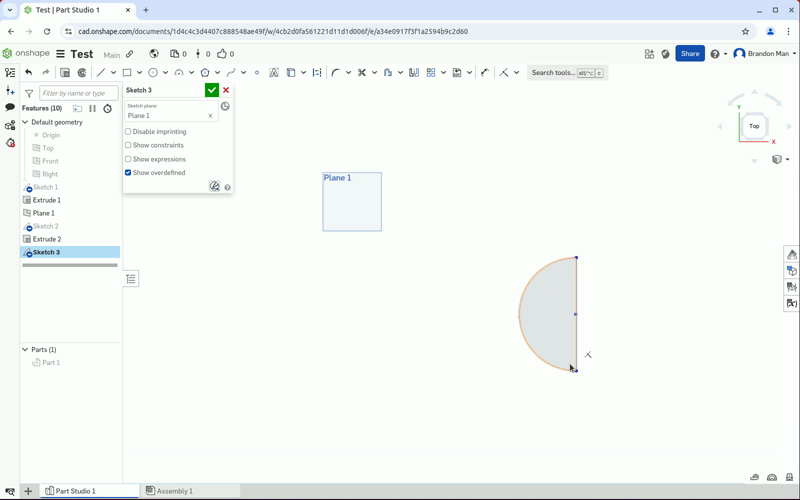
scroll(6)
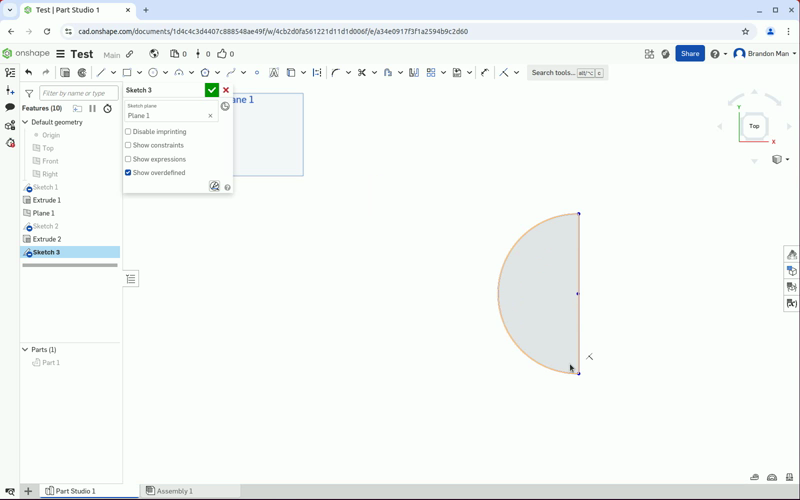
scroll(6)
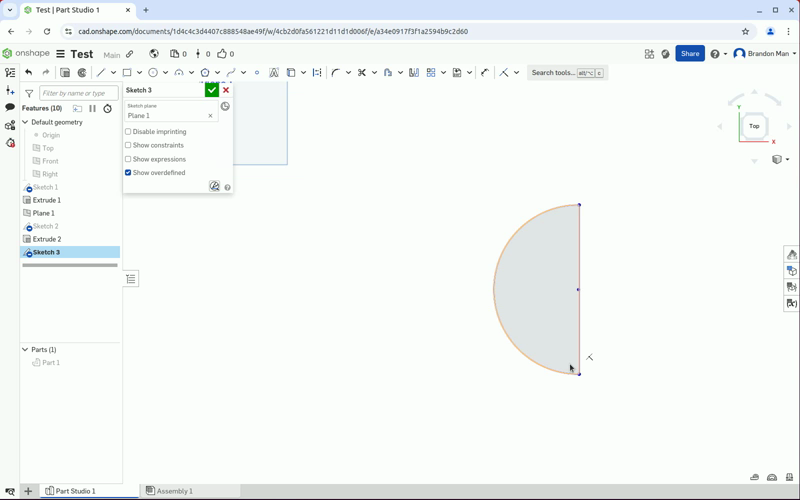
scroll(6)
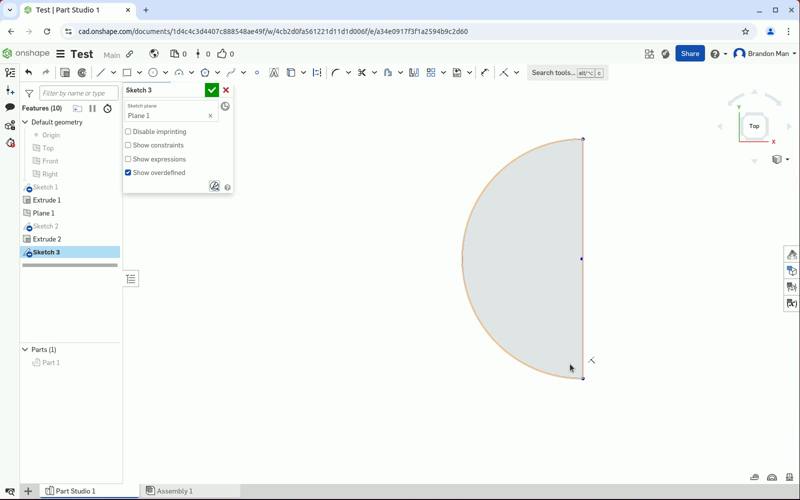
scroll(6)
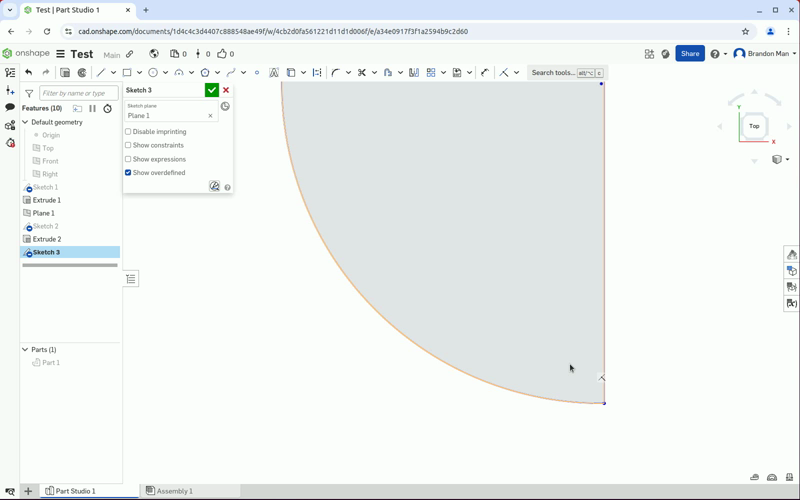
click(570, 363)
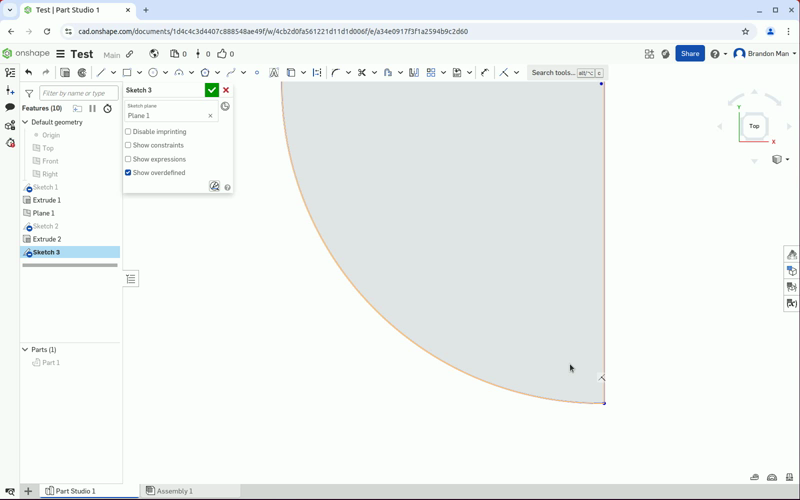
scroll(-6)
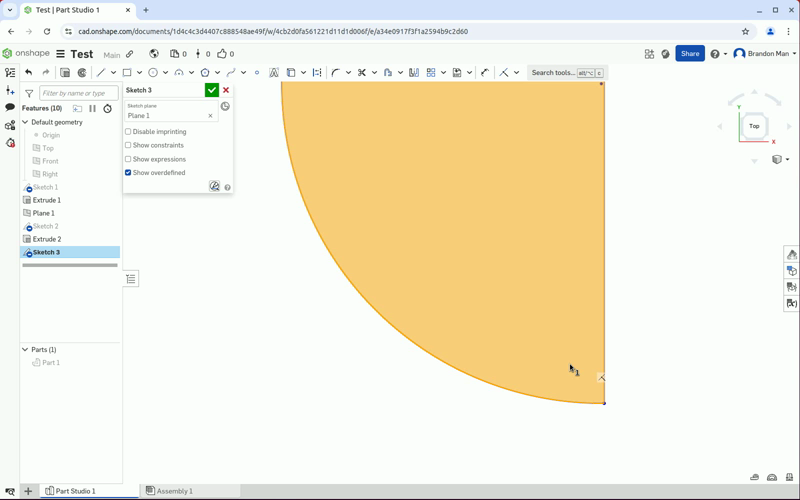
scroll(-6)
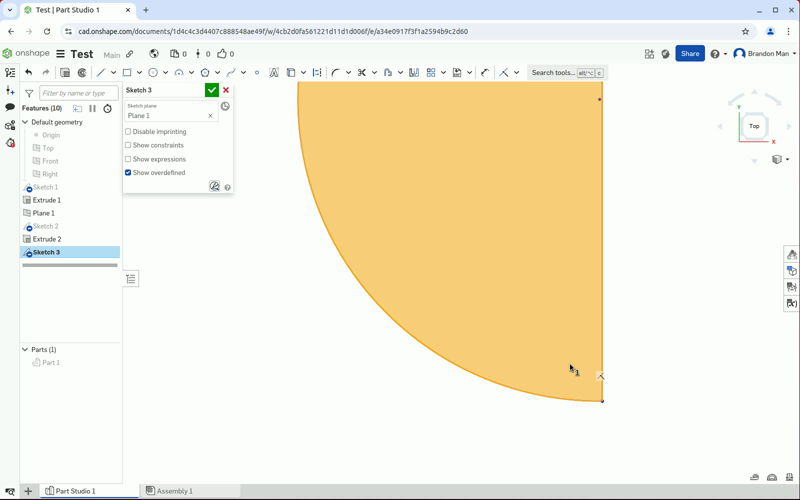
scroll(-6)
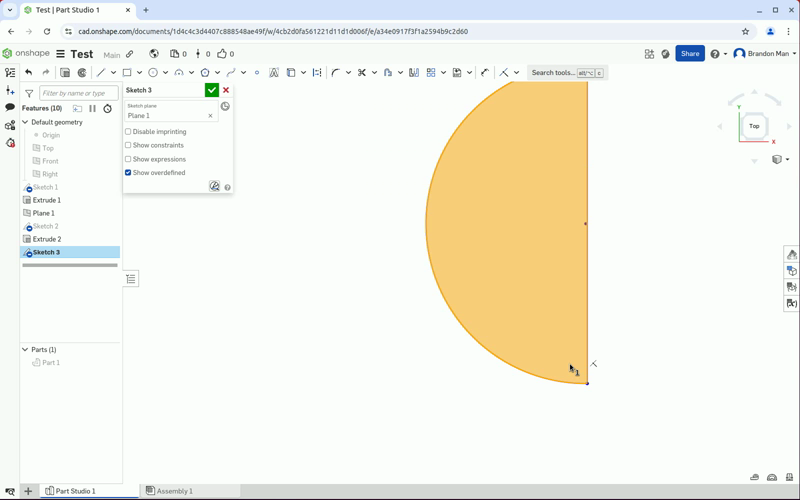
scroll(-6)
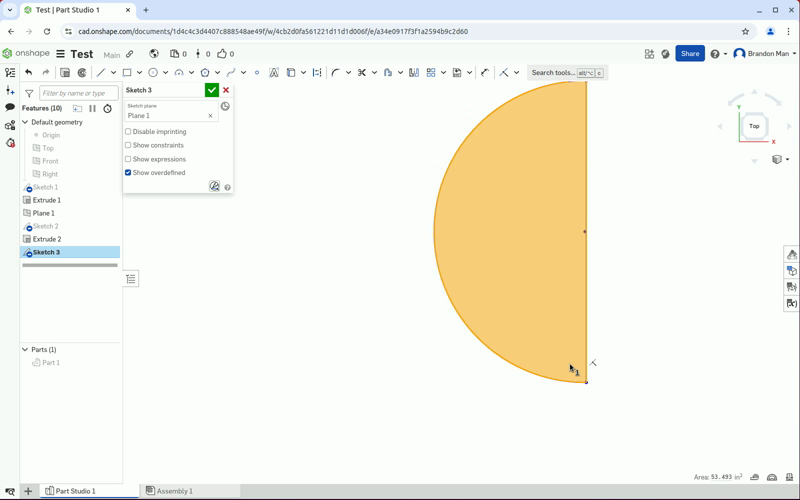
scroll(-6)
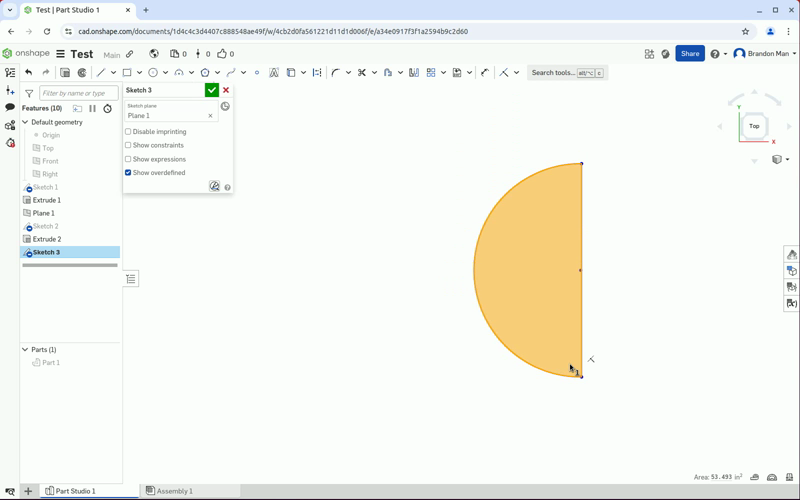
scroll(-6)
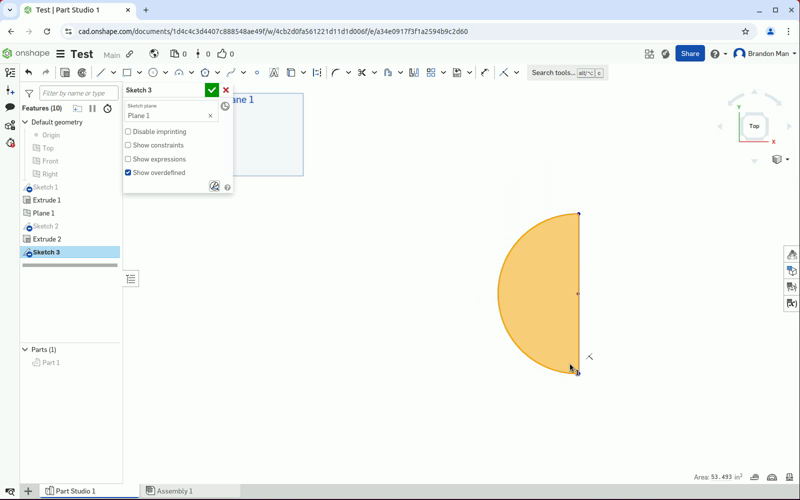
scroll(-6)
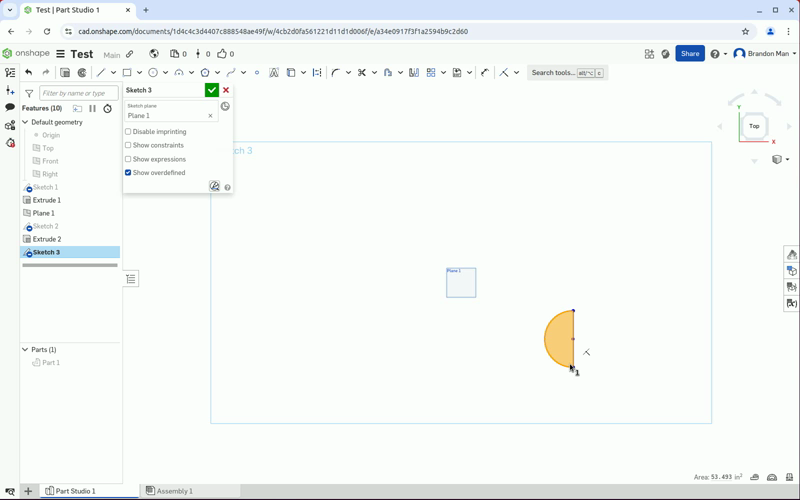
mouse_move(73, 352)
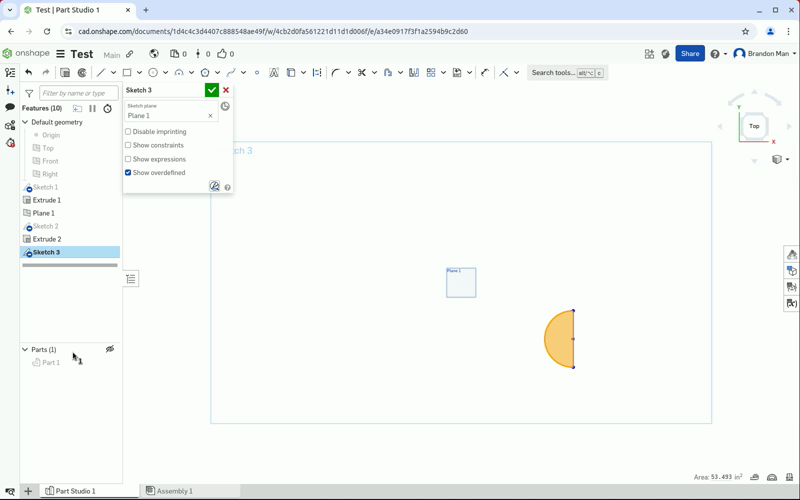
key(shift+y)
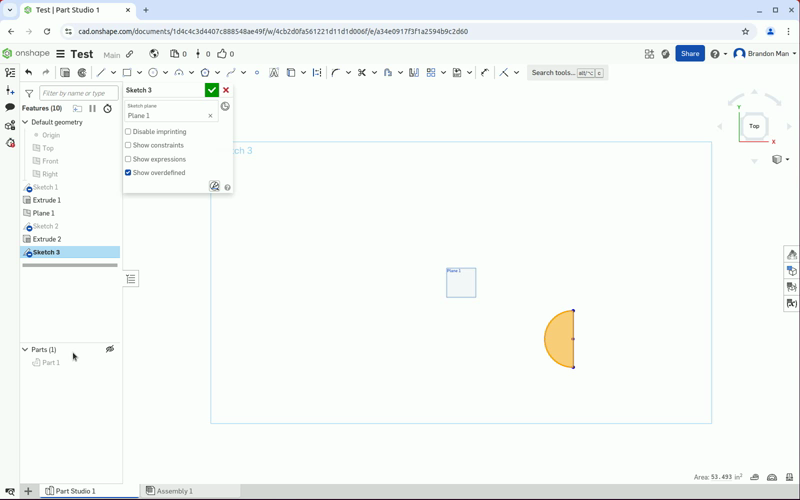
key(shift+e)
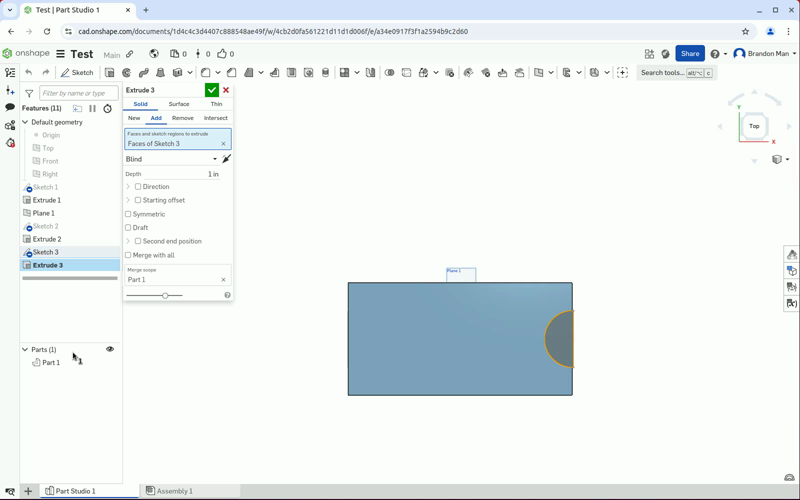
mouse_move(143, 106)
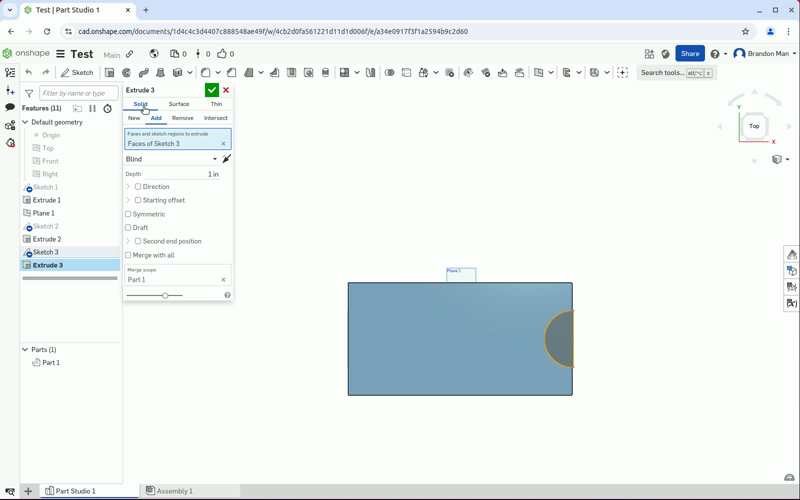
click(143, 106)
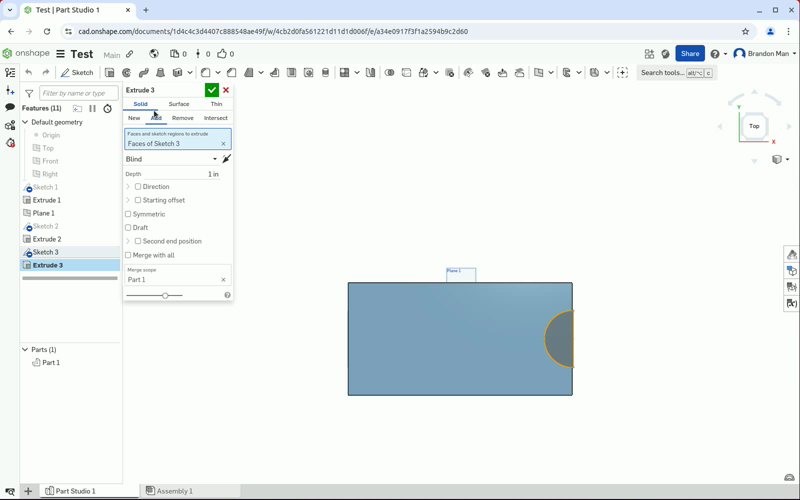
mouse_move(186, 120)
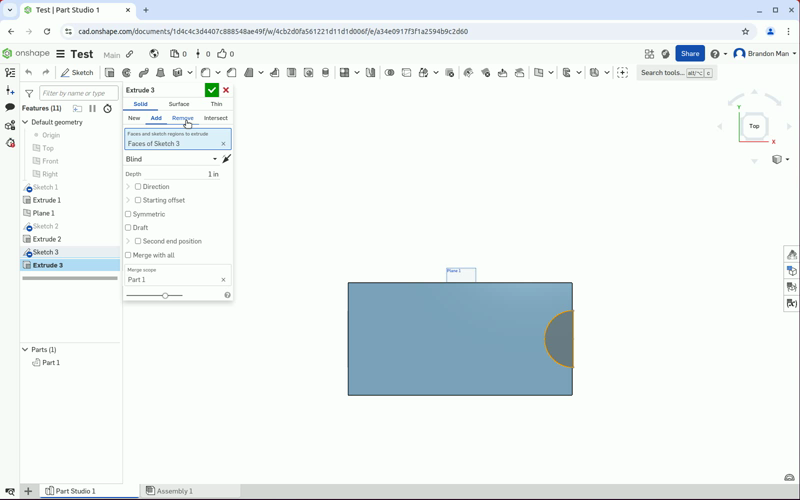
click(186, 120)
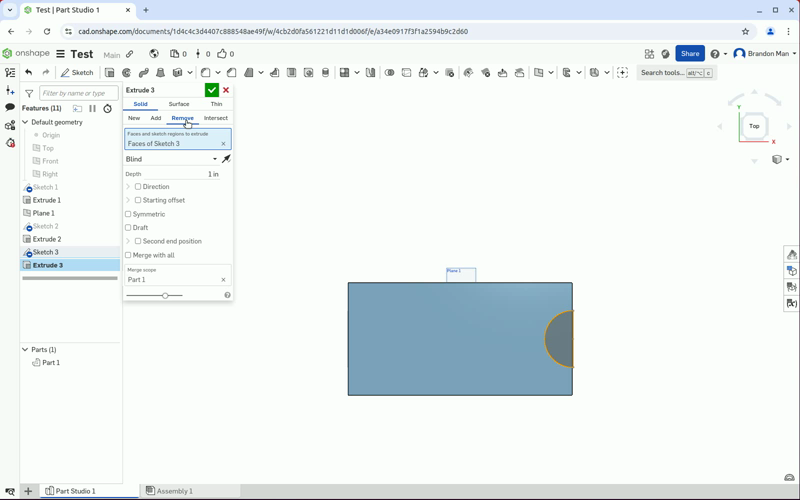
key(tab, 4)
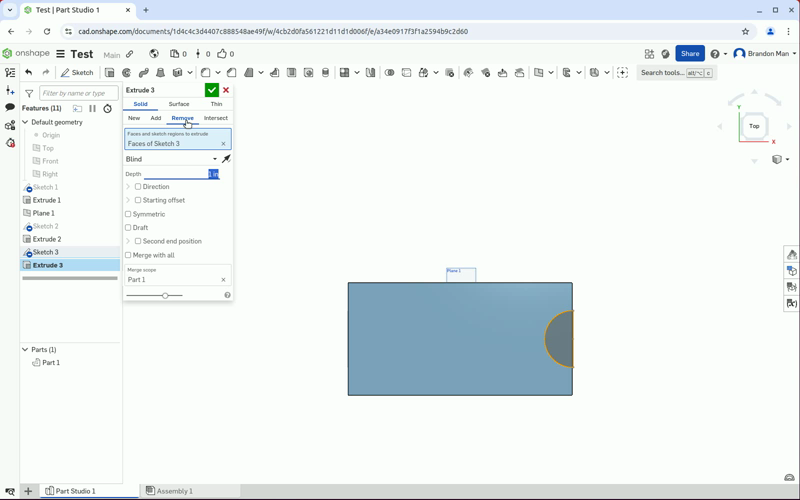
text(5.777)
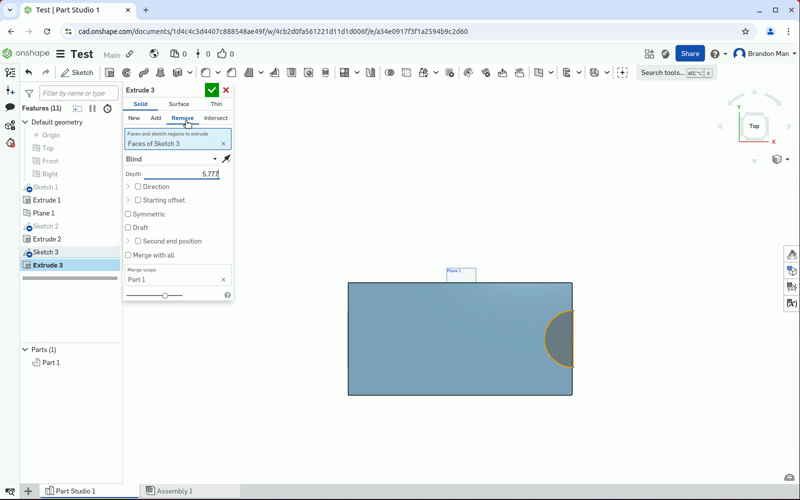
key(tab, 6)
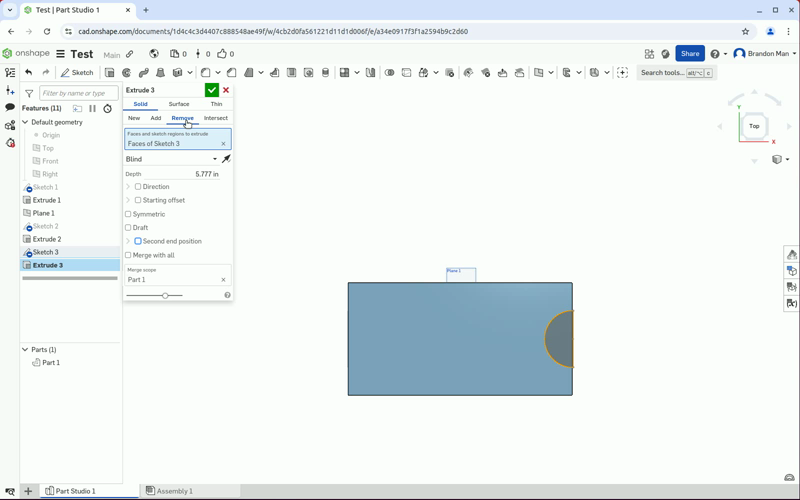
key(space)
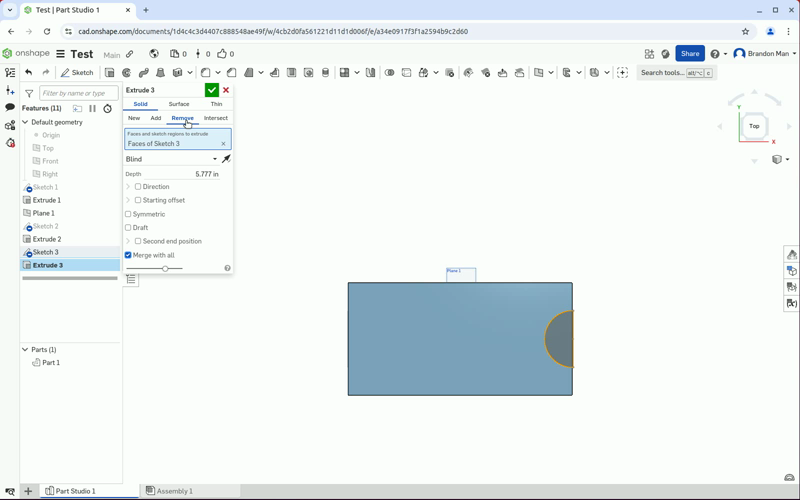
key(enter)
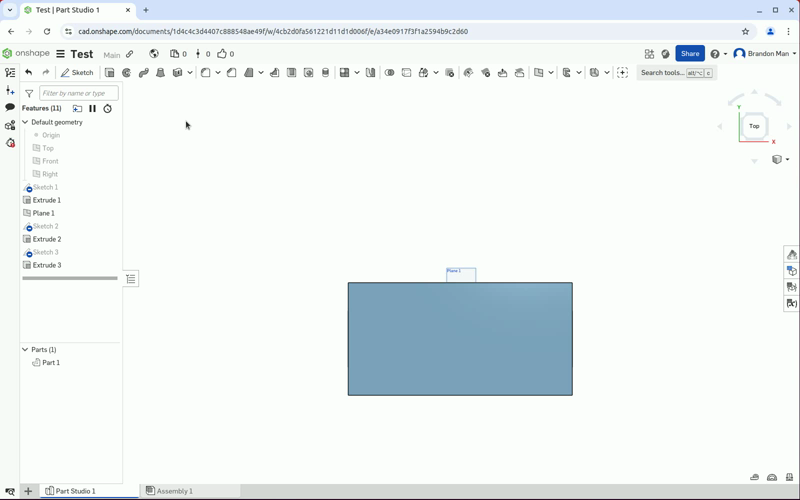
key(shift+h)
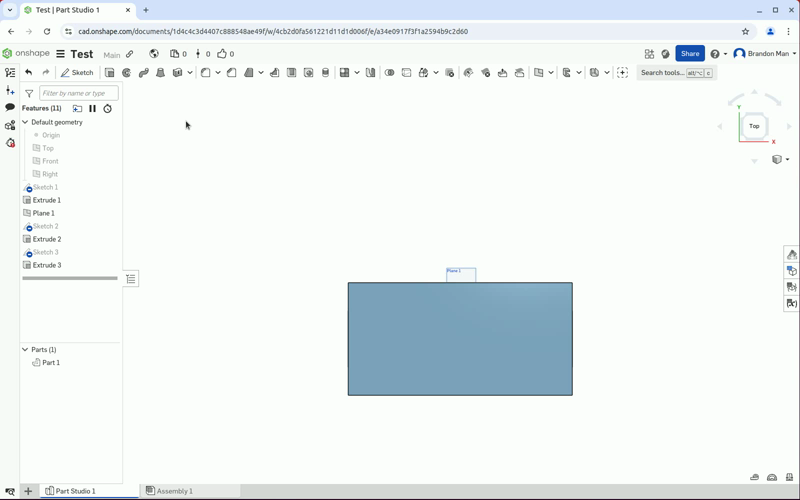
key(shift+h)
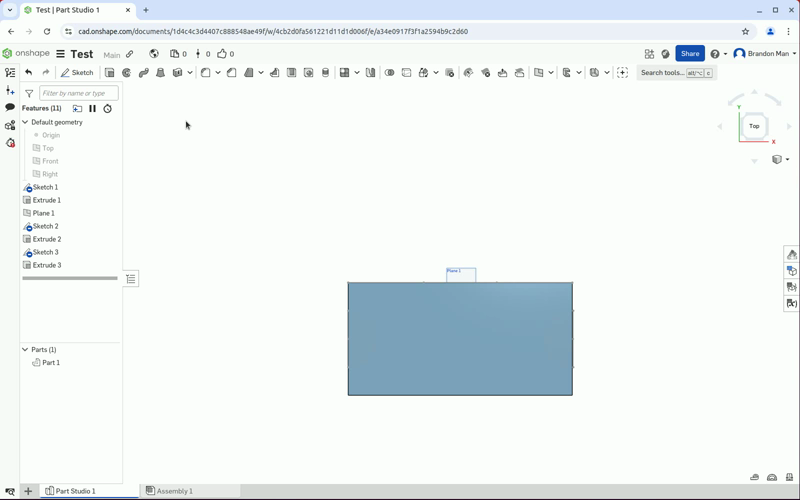
key(shift+7)
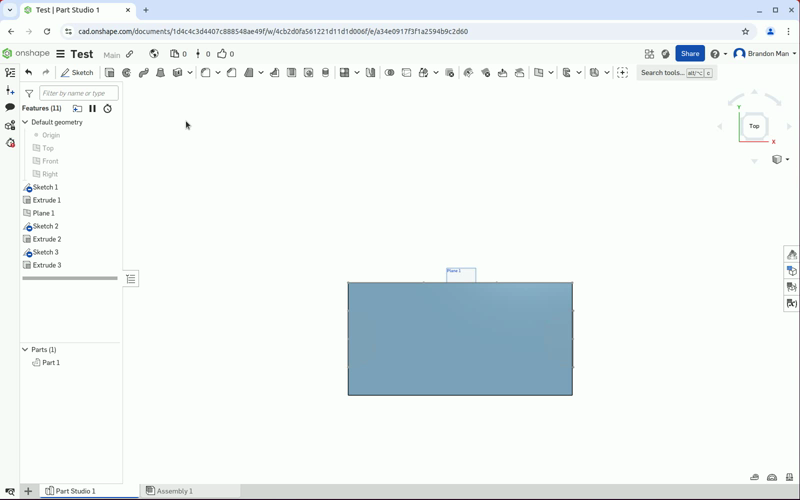
key(up, 3)
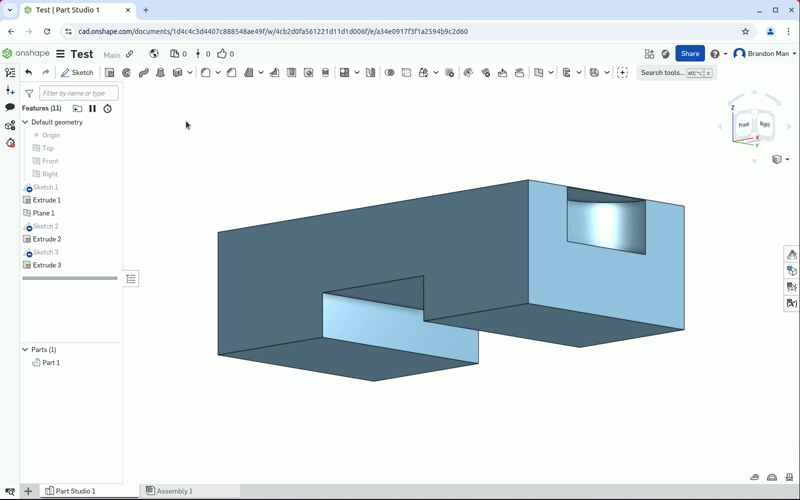
key(left, 3)
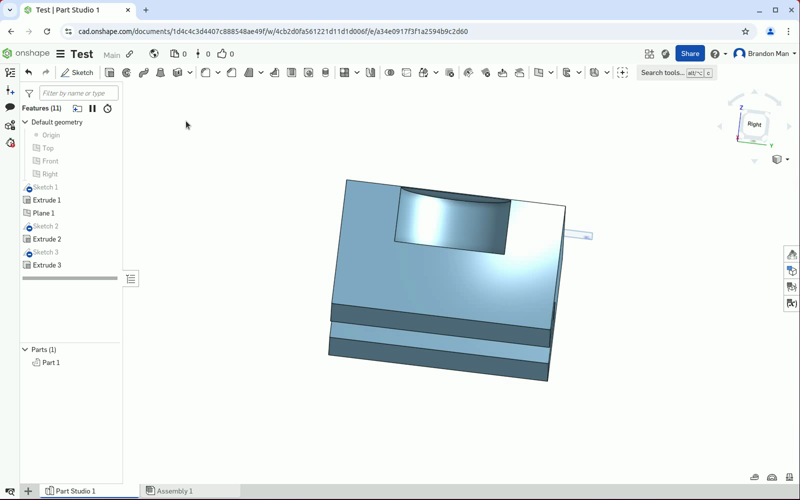
key(right, 3)
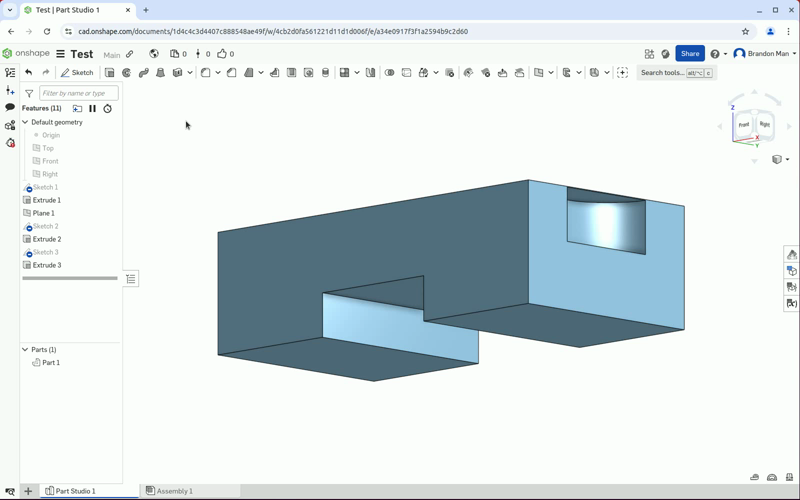
key(down, 3)
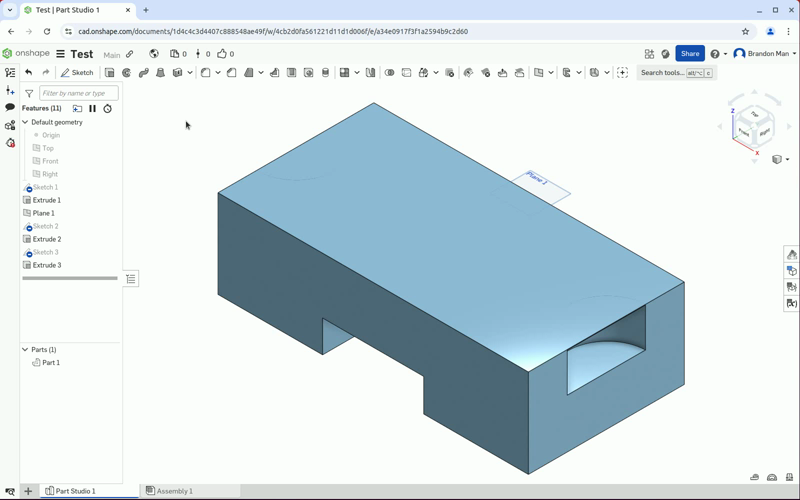
mouse_move(73, 189)
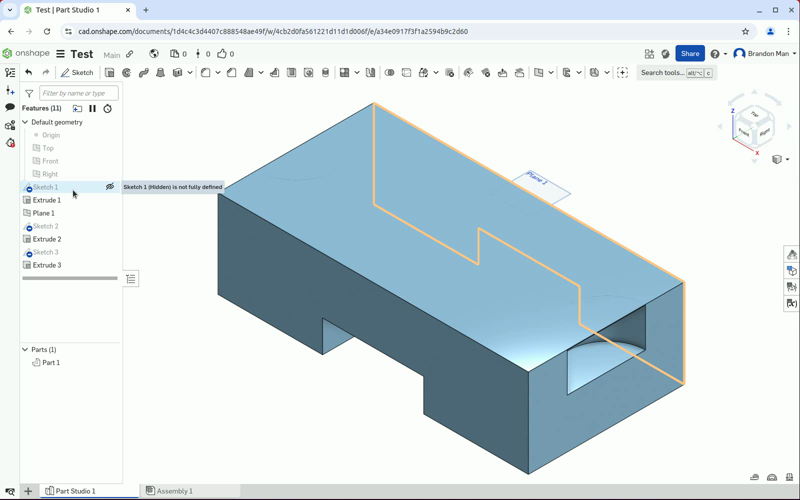
click(73, 189)